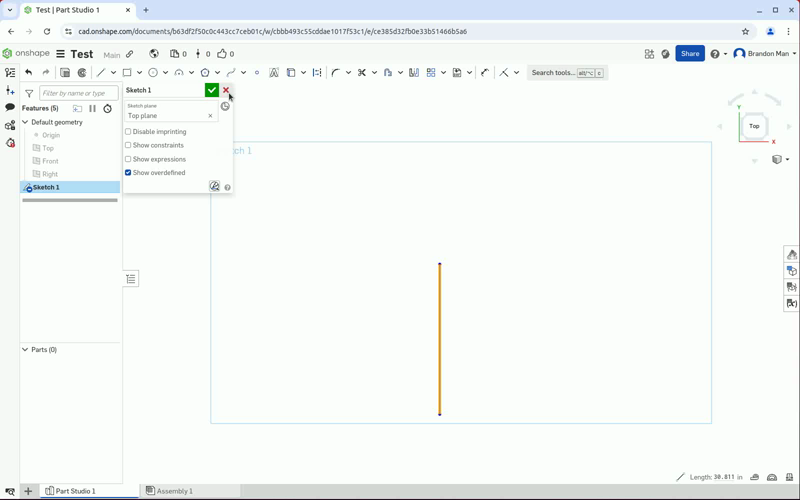
key(shift+h)
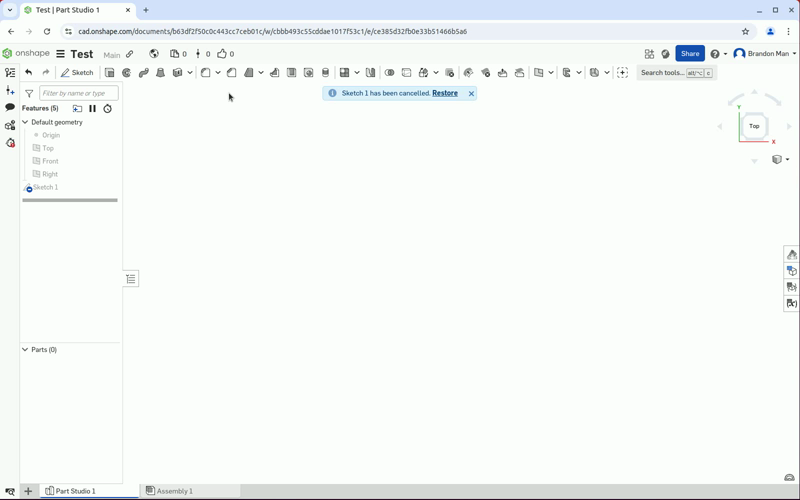
mouse_move(73, 352)
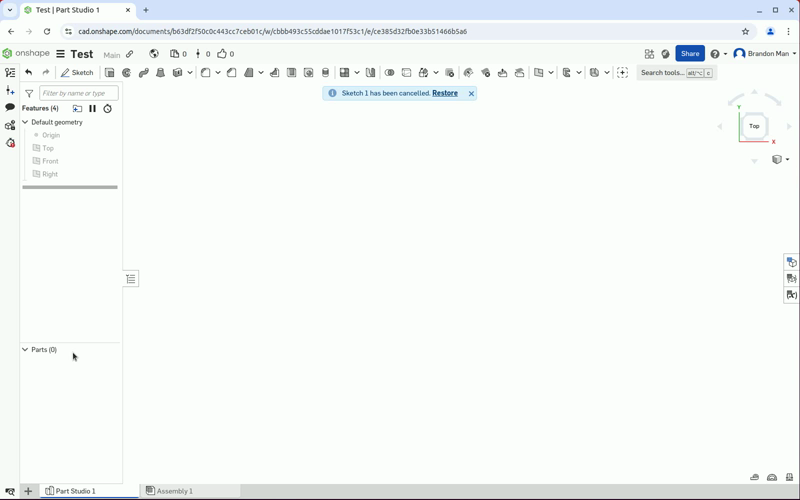
key(y)
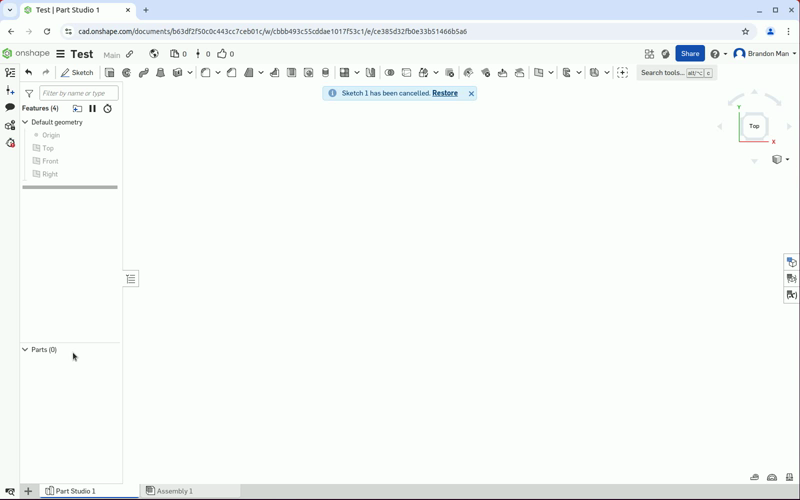
key(shift+p)
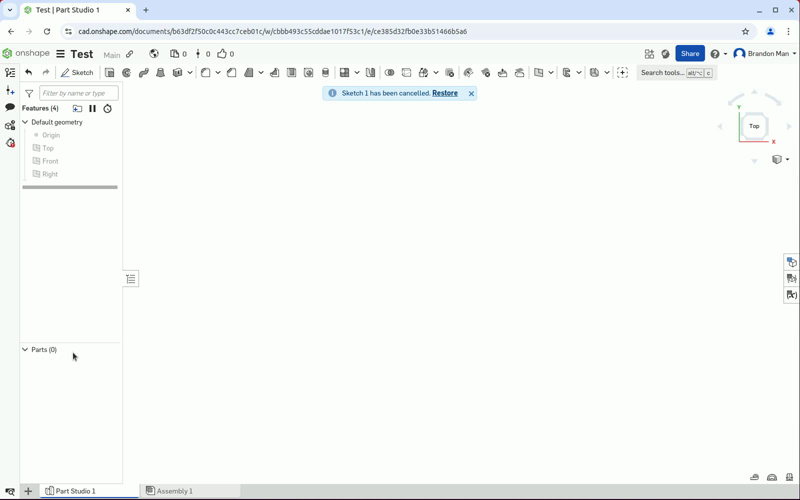
key(space)
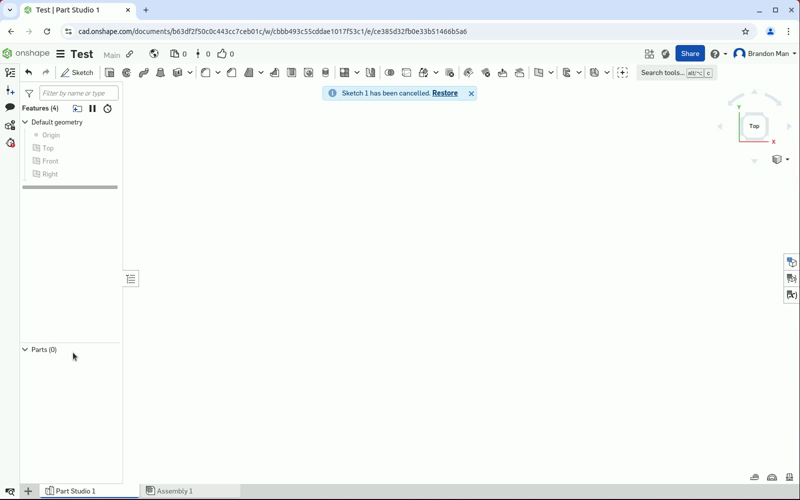
key_down(shift)
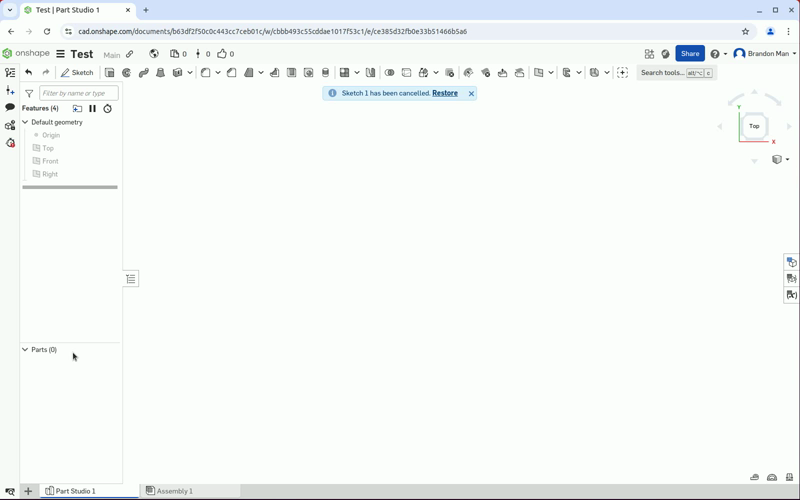
key(up)
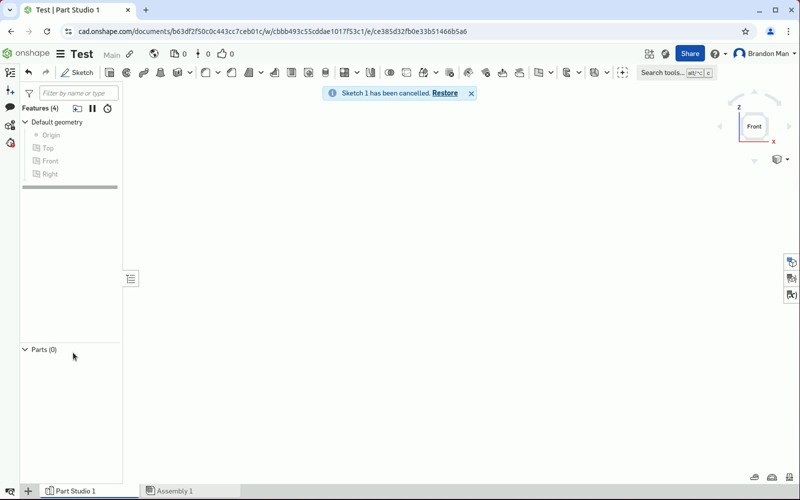
key_up(shift)
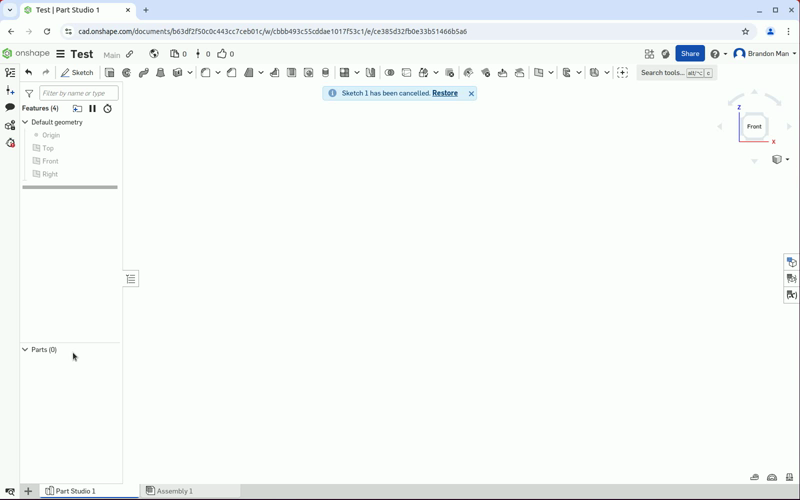
mouse_move(73, 352)
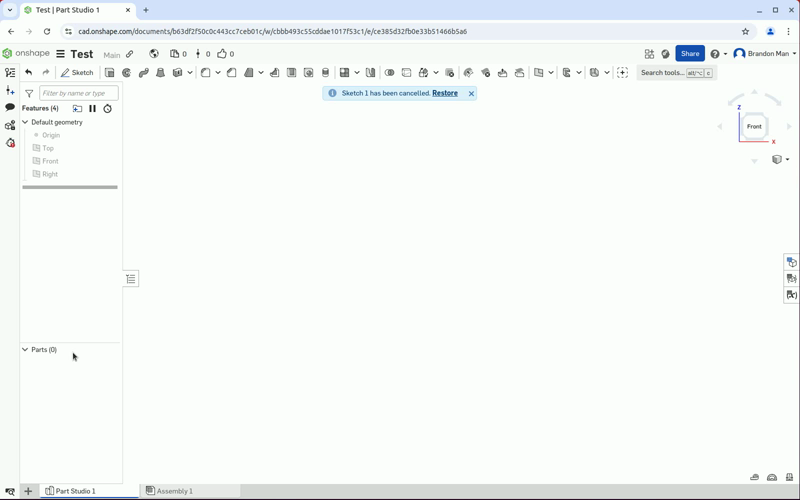
key(shift+y)
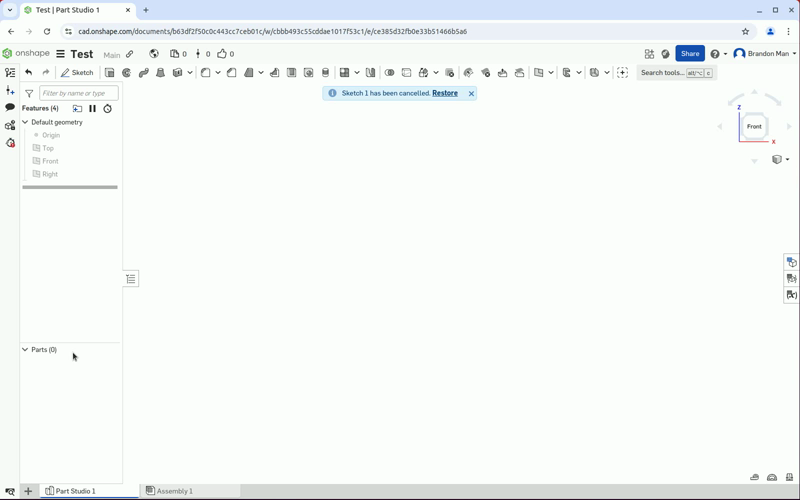
key(shift+s)
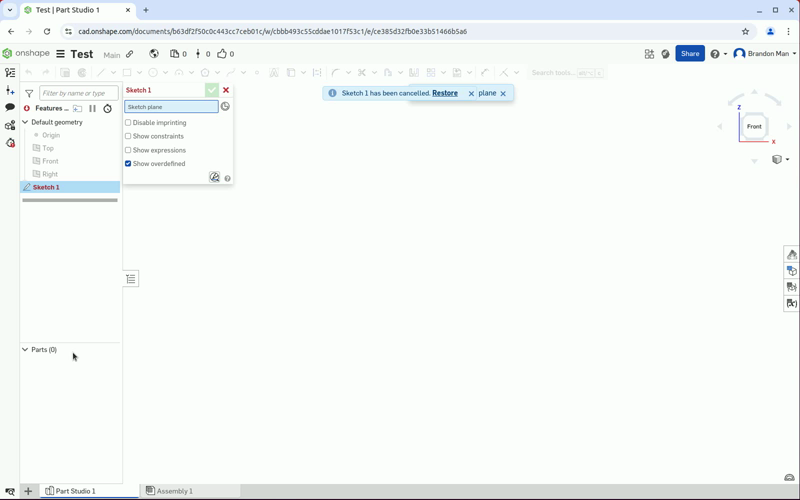
mouse_move(73, 163)
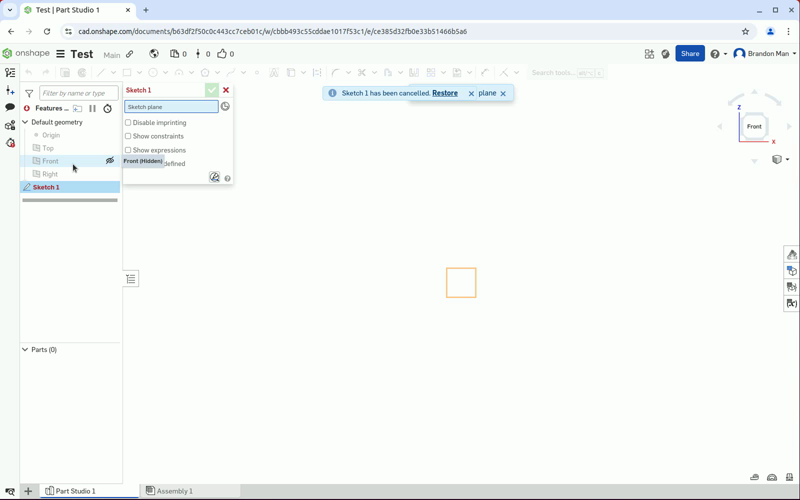
click(73, 163)
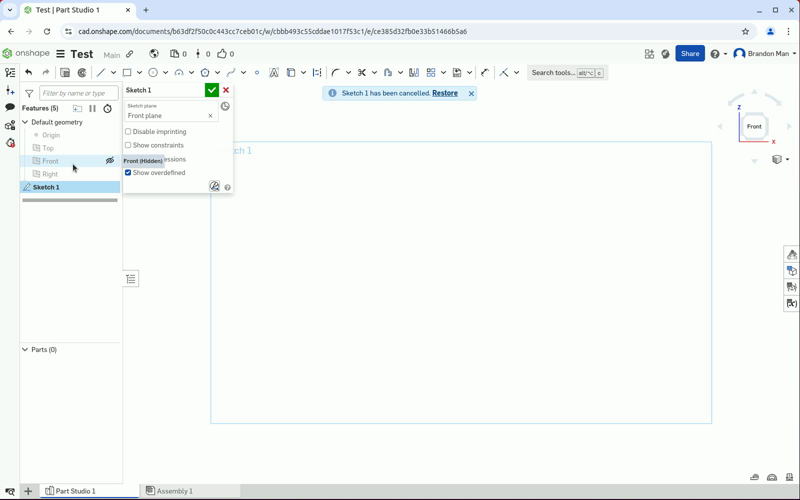
mouse_move(73, 352)
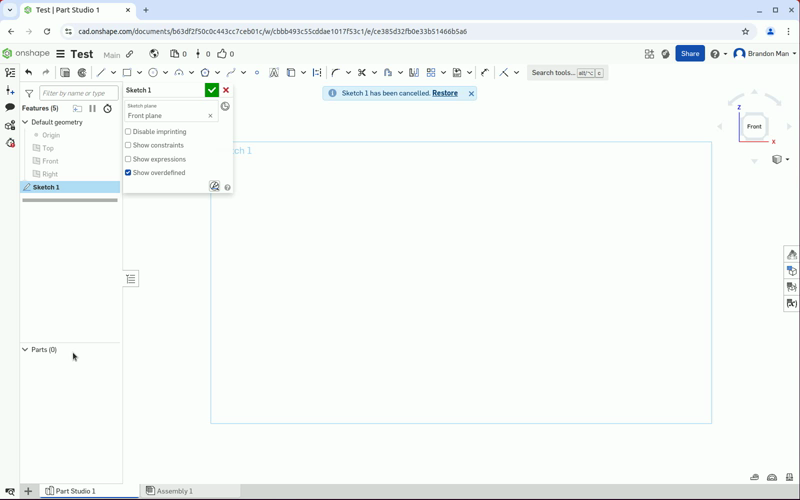
key(y)
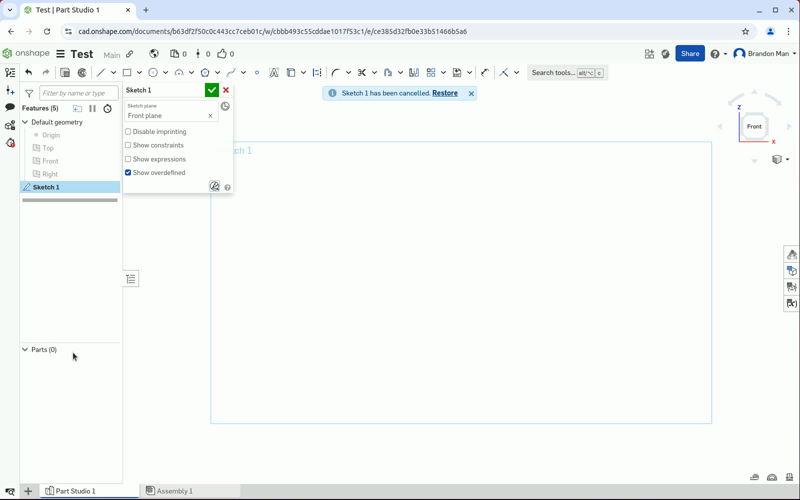
key(l)
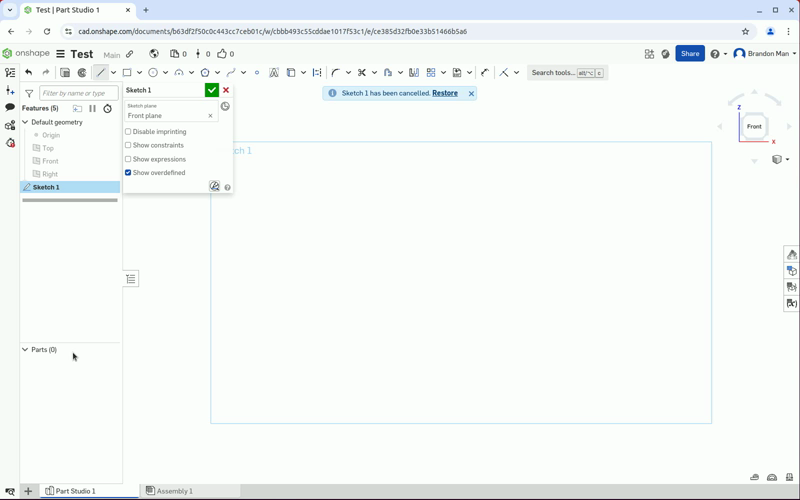
key_down(shift)
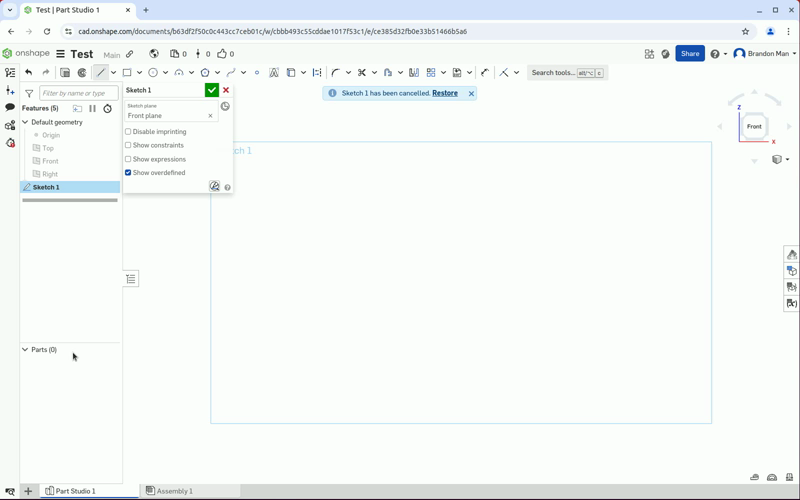
mouse_move(348, 282)
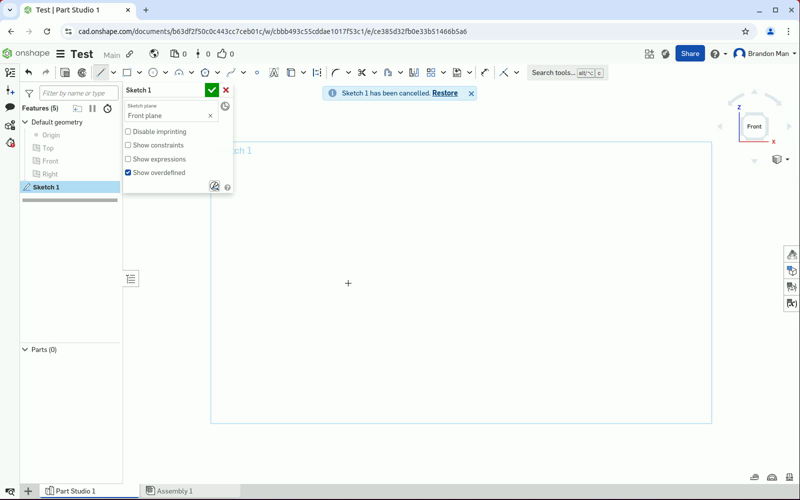
click(348, 282)
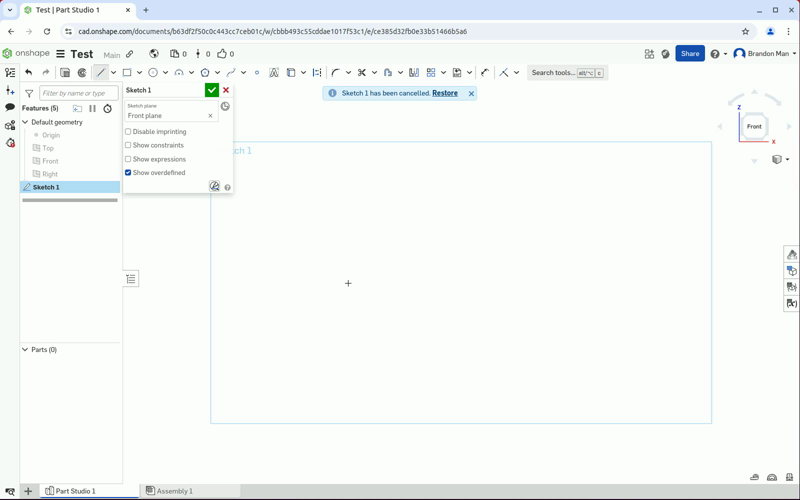
key_up(shift)
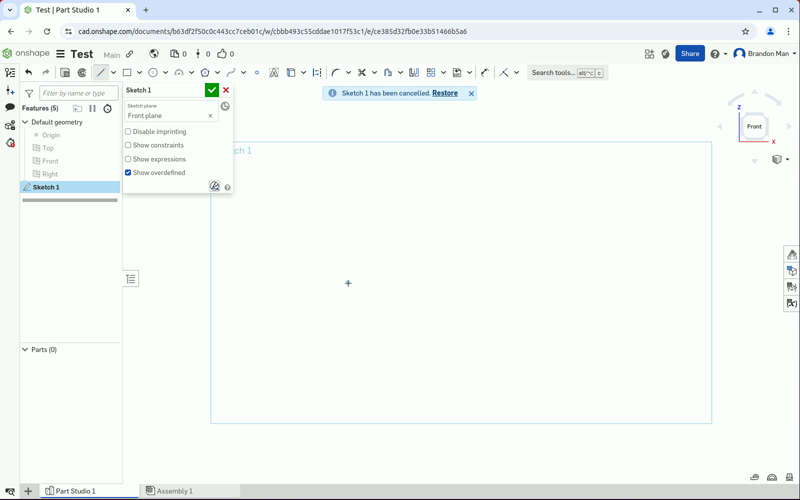
key_down(shift)
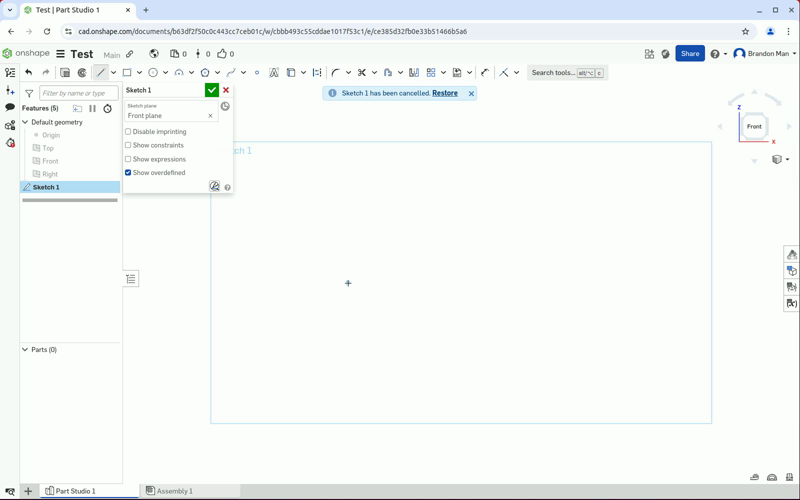
mouse_move(416, 306)
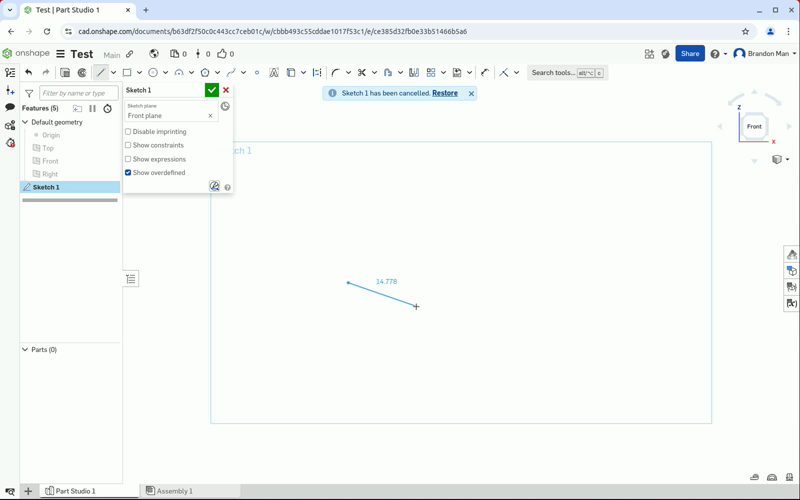
click(416, 306)
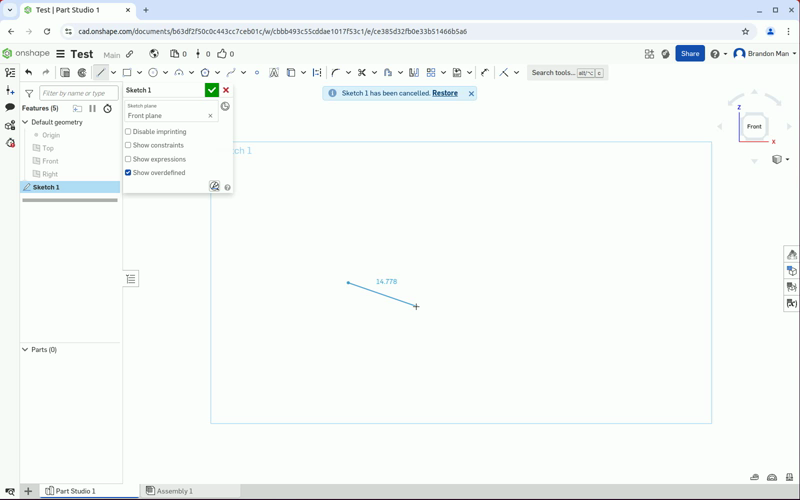
key_up(shift)
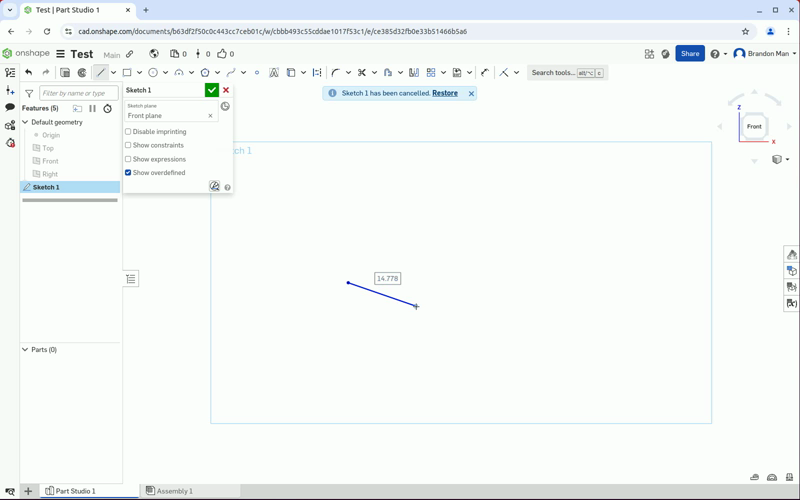
key(esc)
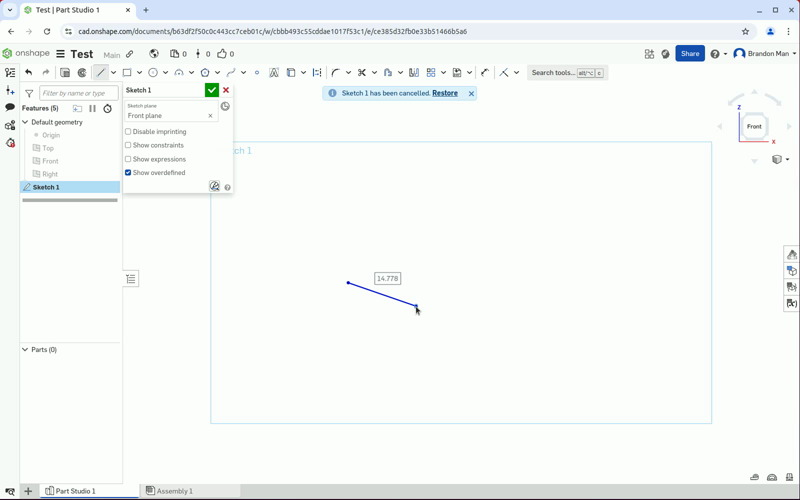
key(a)
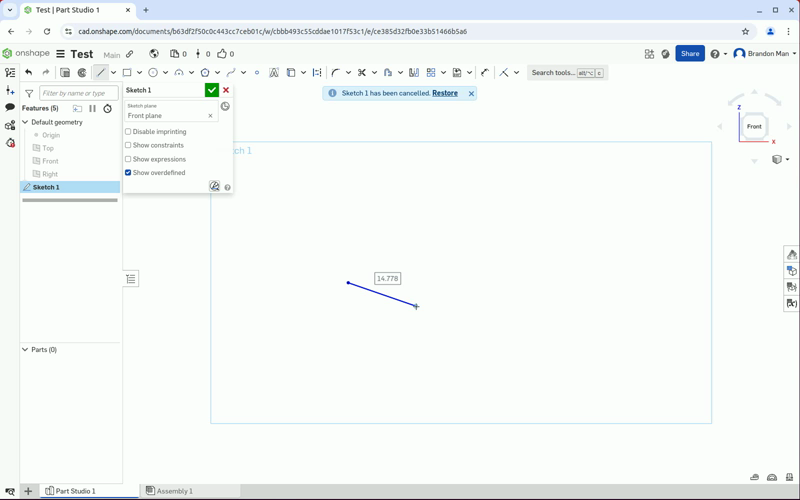
mouse_move(416, 306)
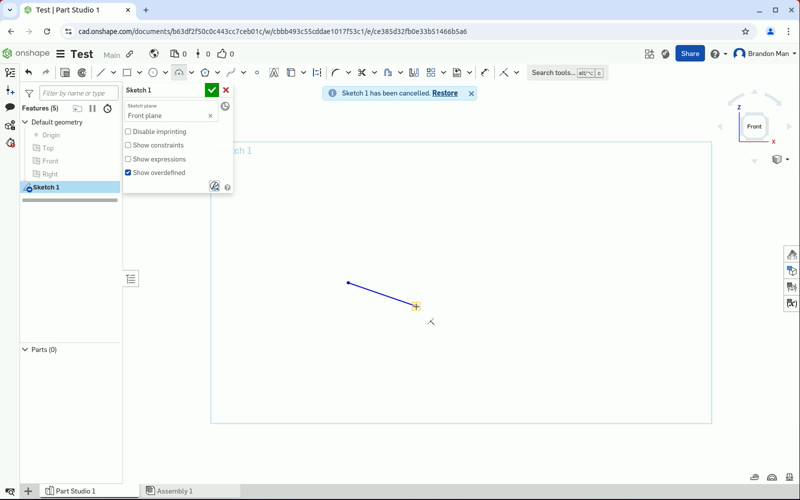
click(416, 306)
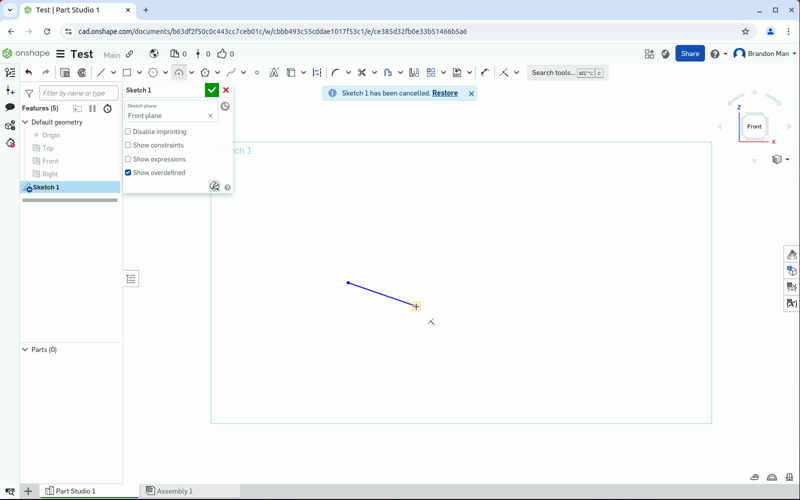
key_down(shift)
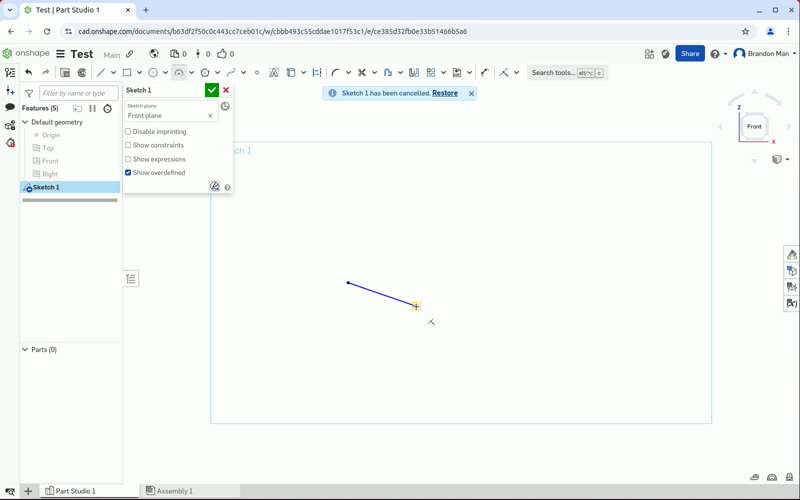
mouse_move(434, 325)
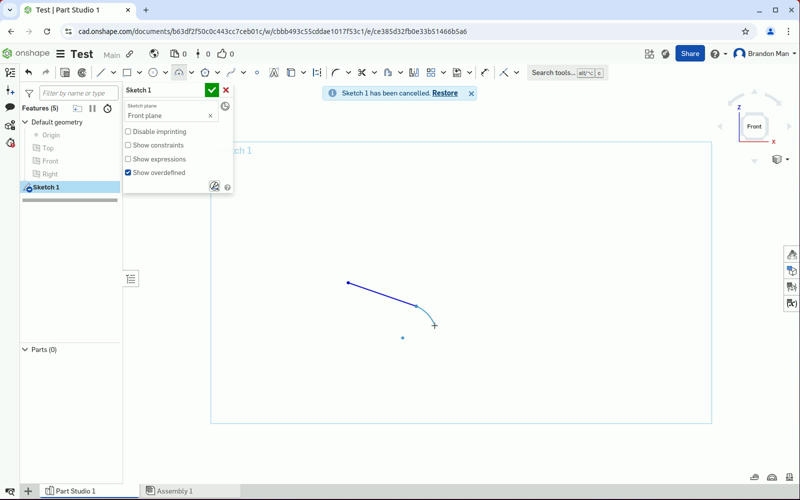
click(434, 325)
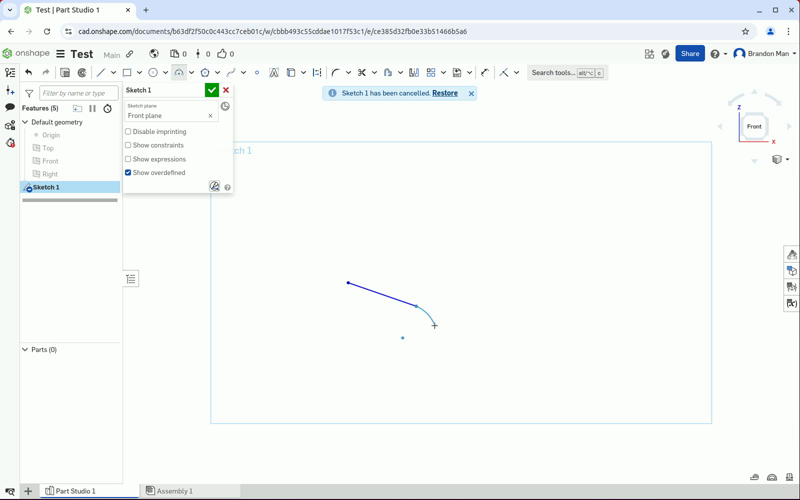
mouse_move(440, 301)
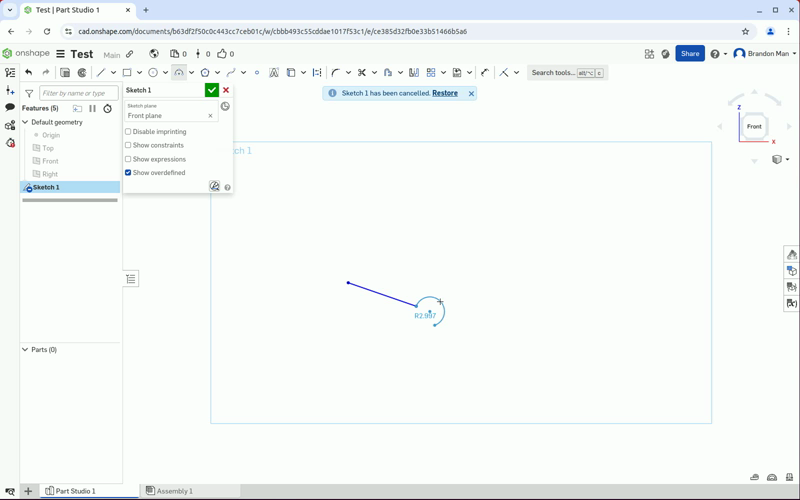
click(440, 301)
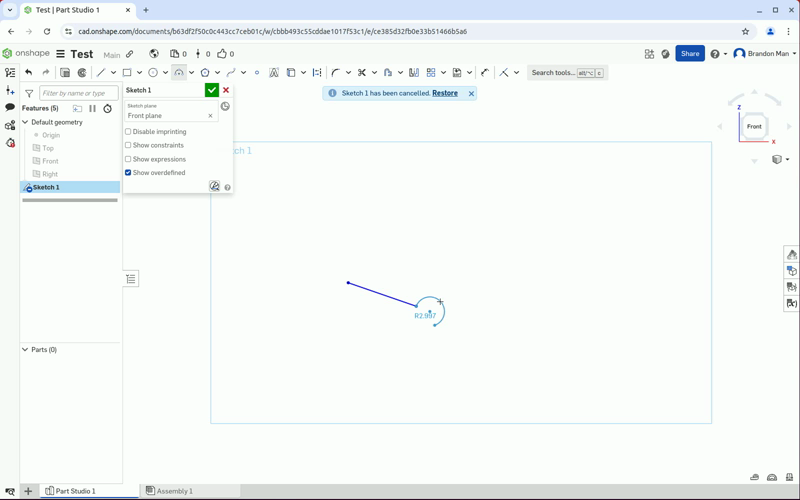
key_up(shift)
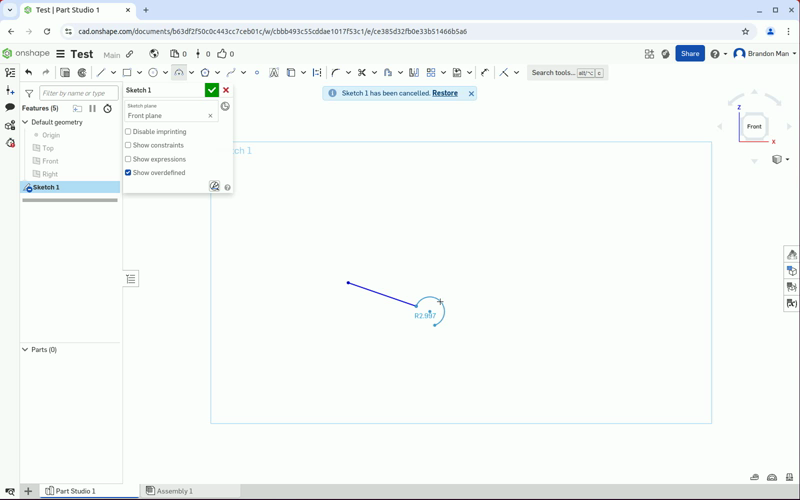
key(esc)
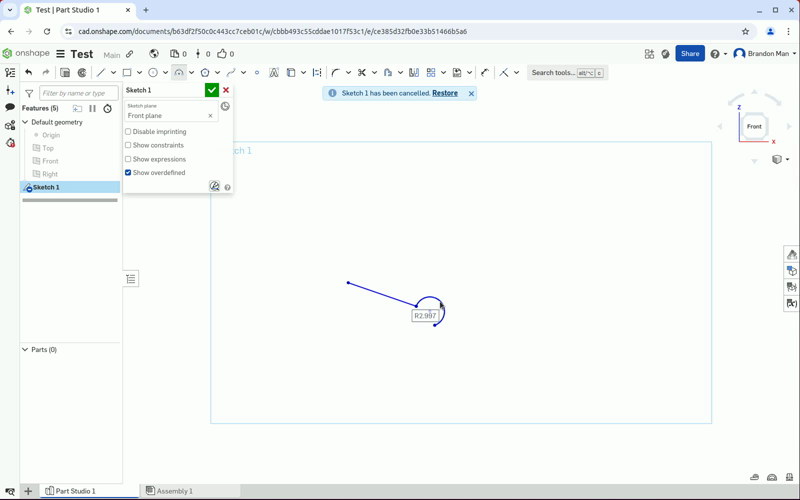
key(l)
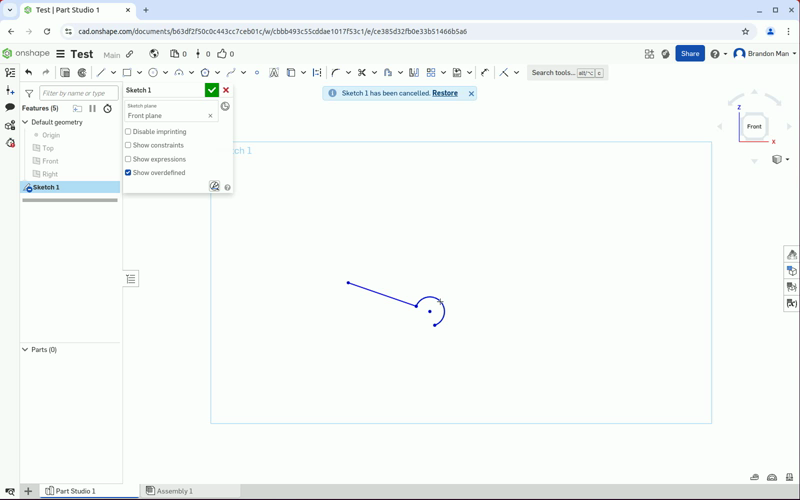
mouse_move(434, 325)
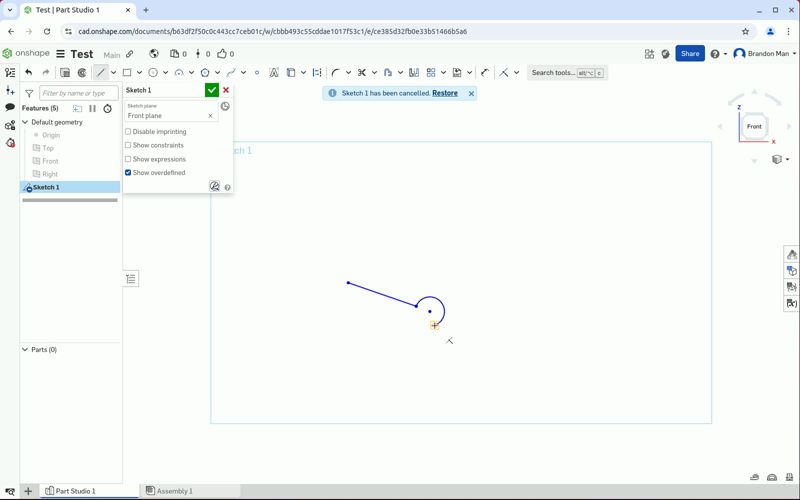
click(434, 325)
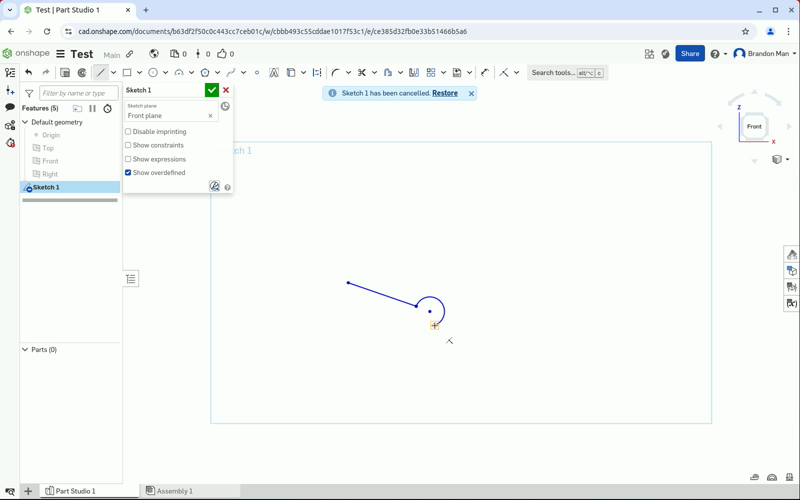
key_down(shift)
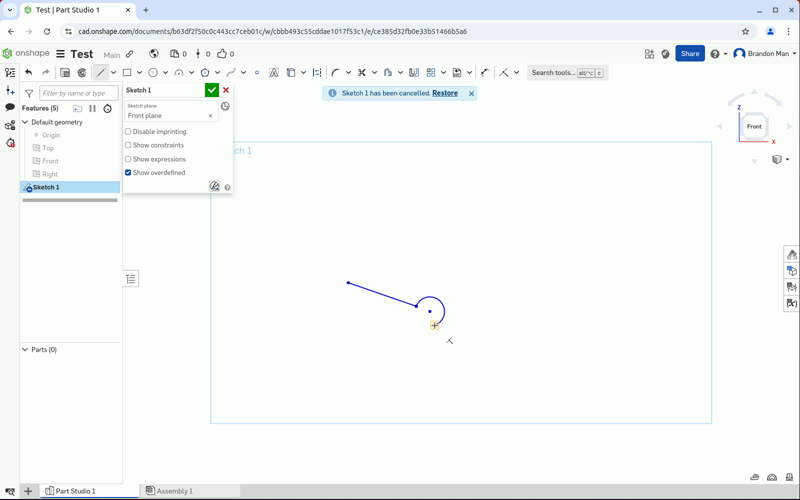
mouse_move(460, 395)
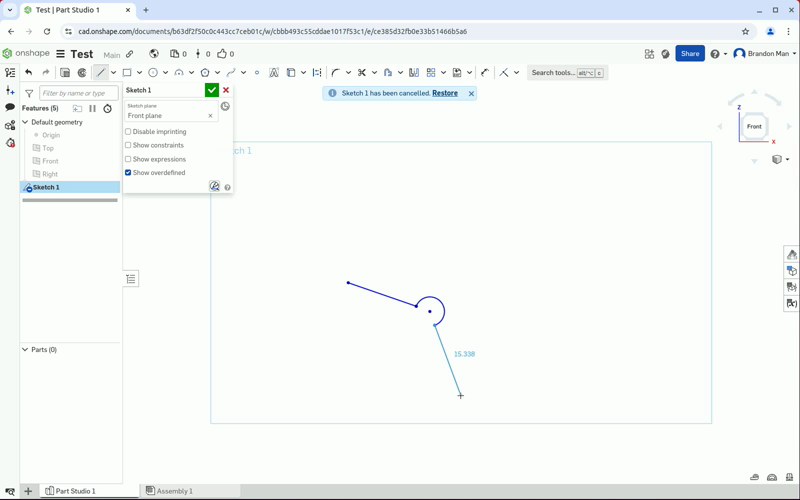
click(460, 395)
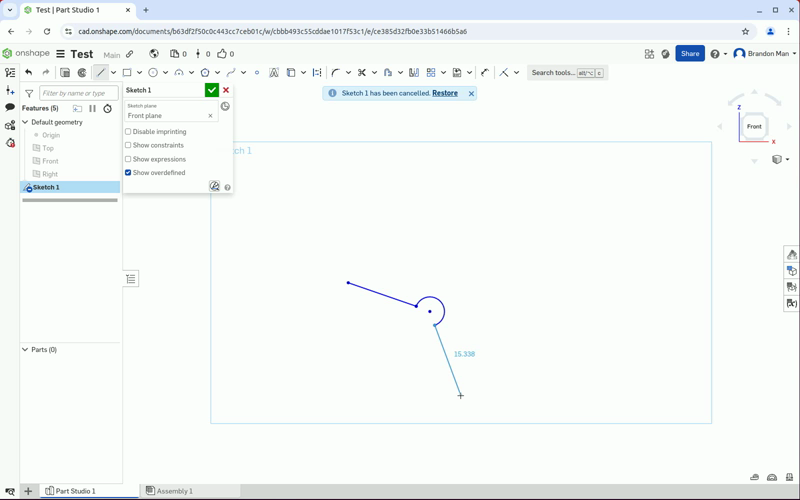
key_up(shift)
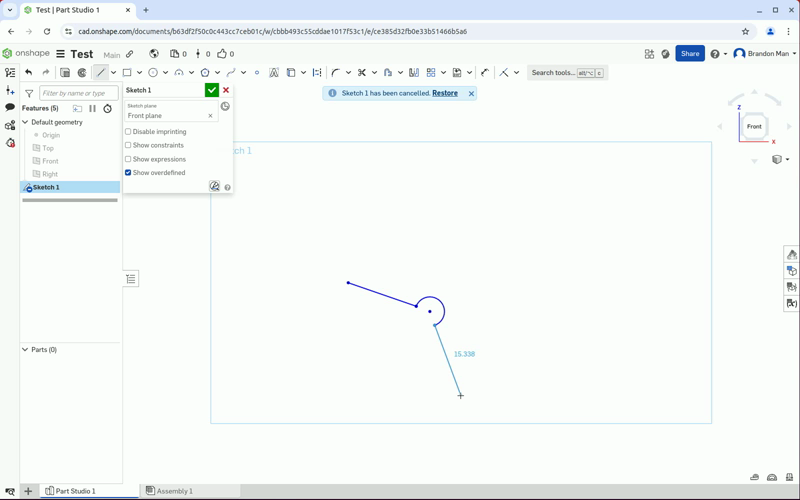
key_down(shift)
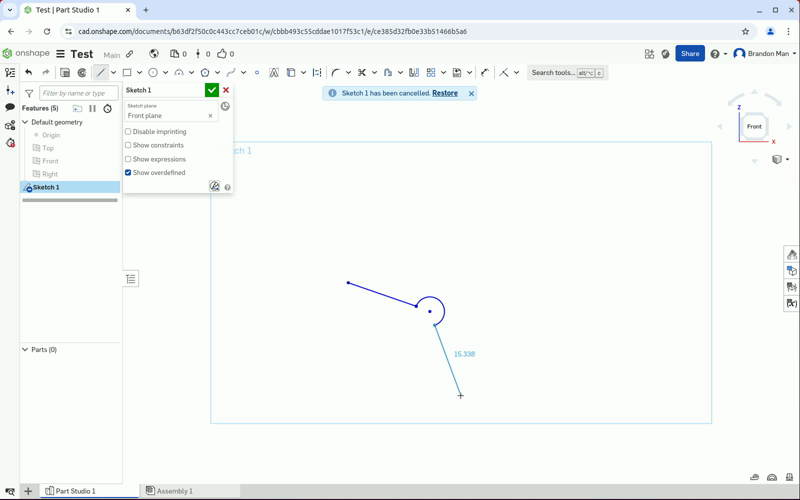
mouse_move(486, 325)
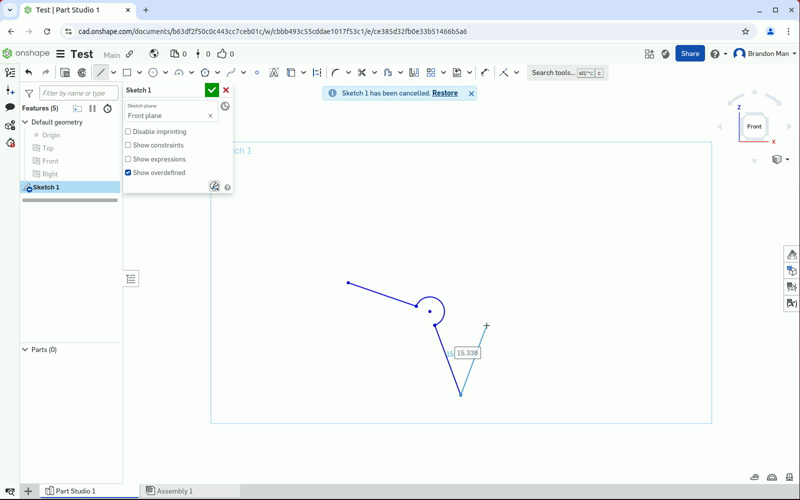
click(486, 325)
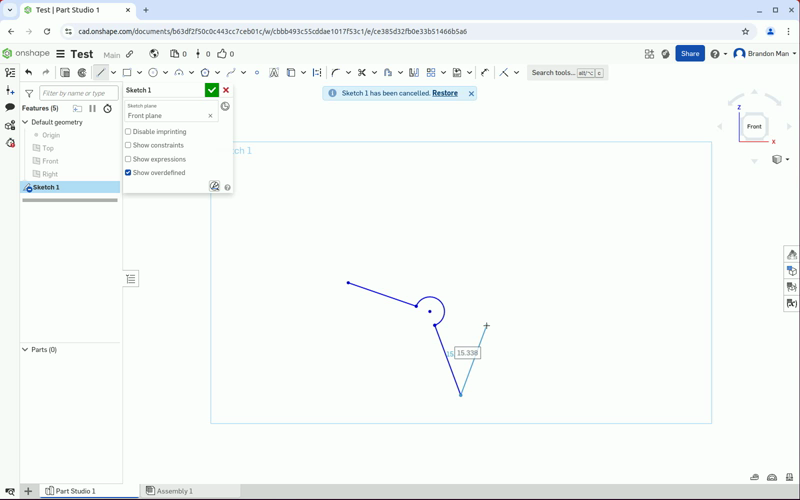
key_up(shift)
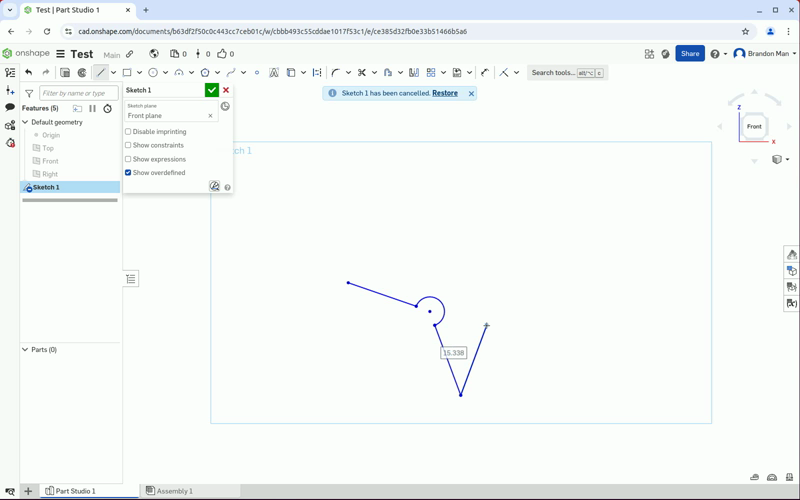
key(esc)
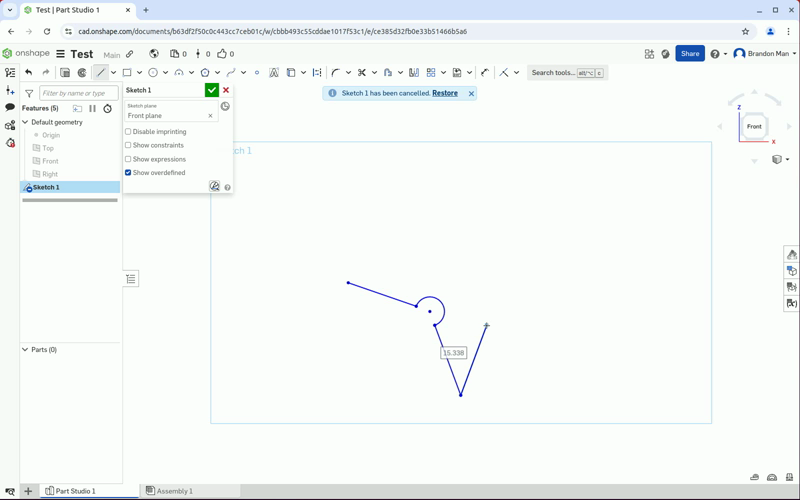
key(a)
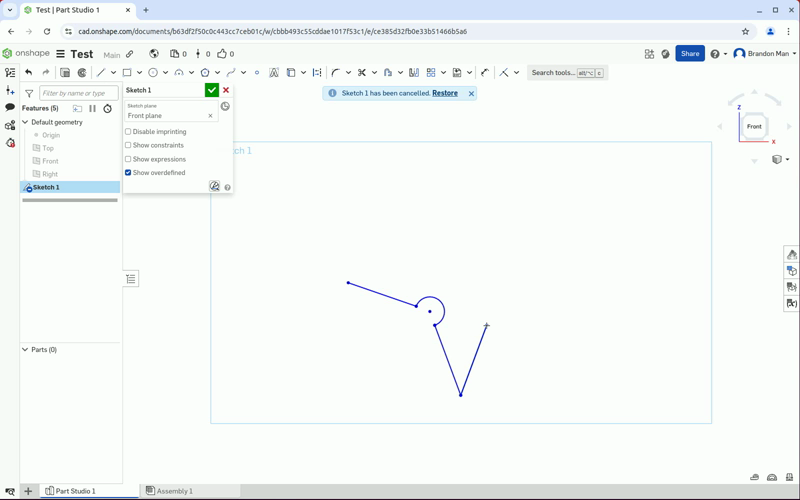
mouse_move(486, 325)
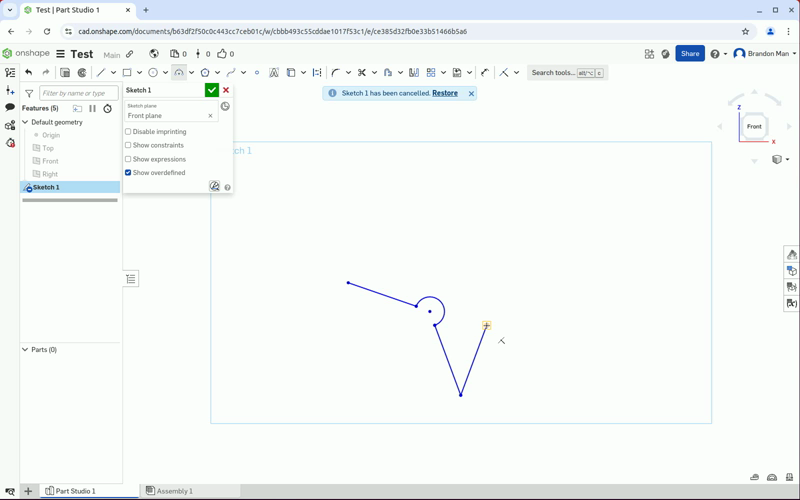
click(486, 325)
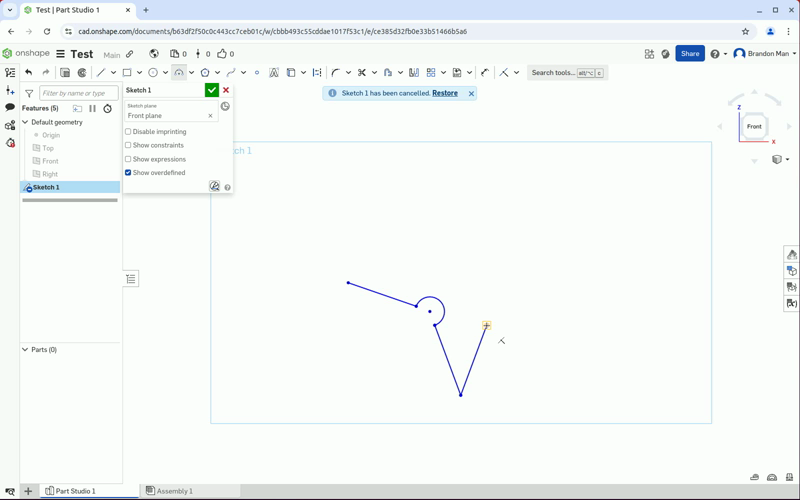
key_down(shift)
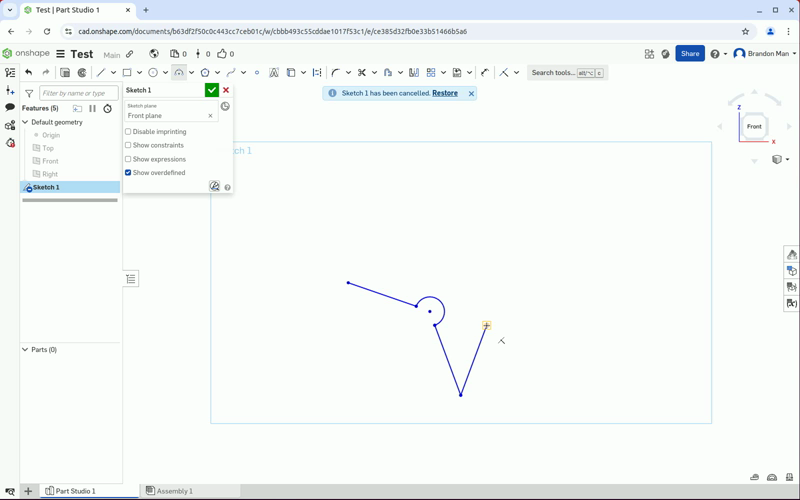
mouse_move(505, 306)
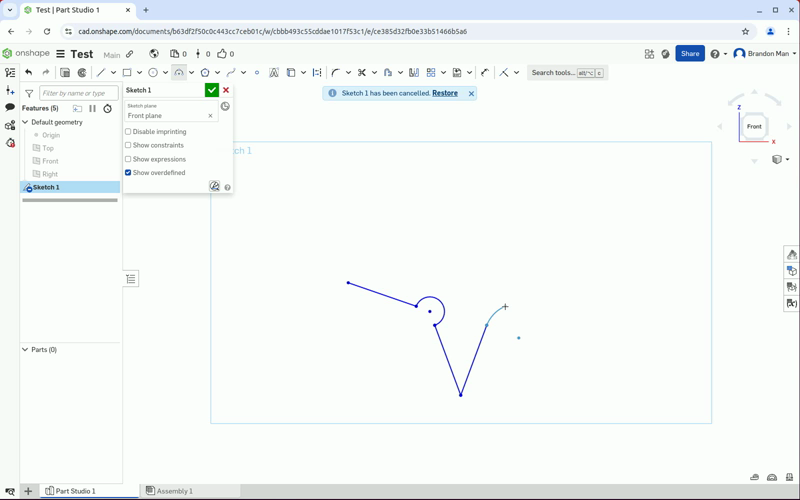
click(505, 306)
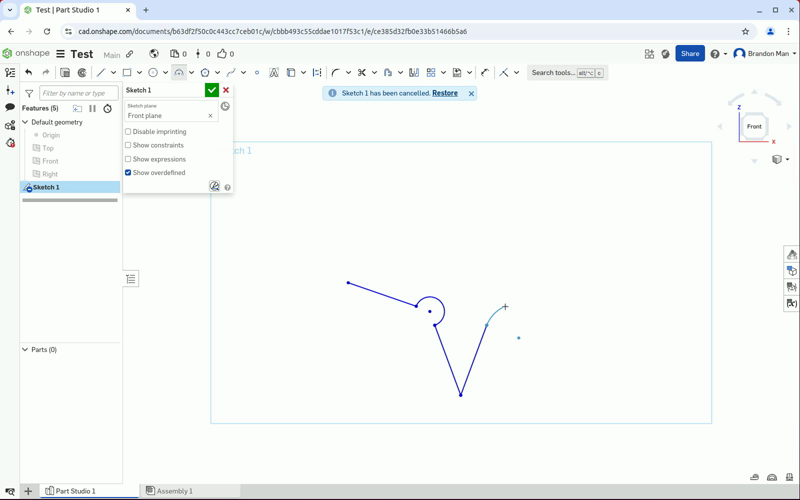
mouse_move(481, 301)
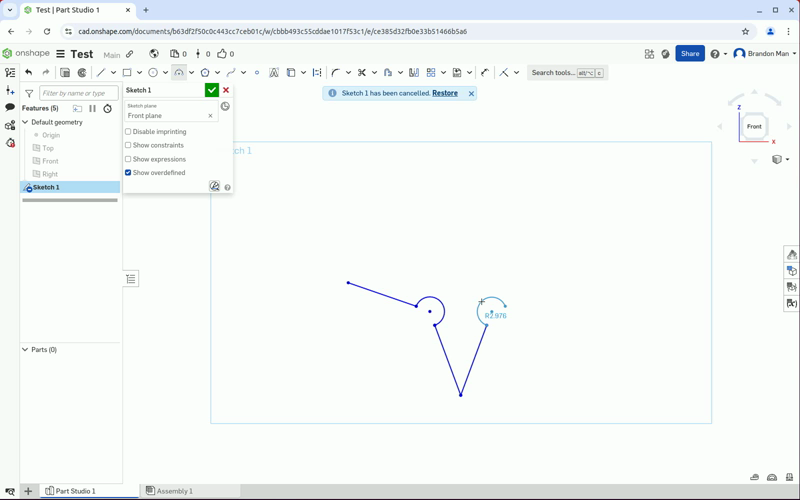
click(481, 301)
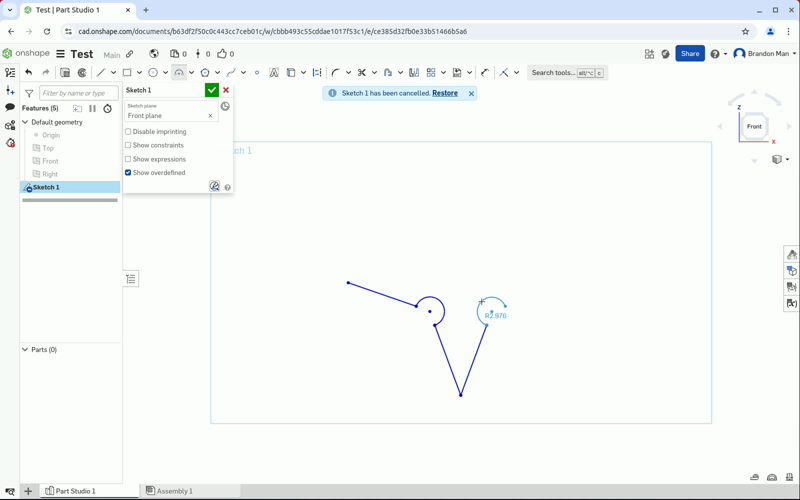
key_up(shift)
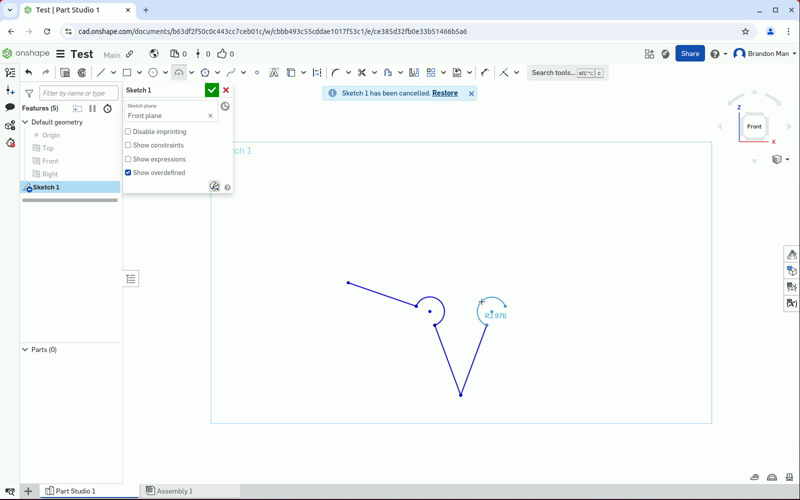
key(esc)
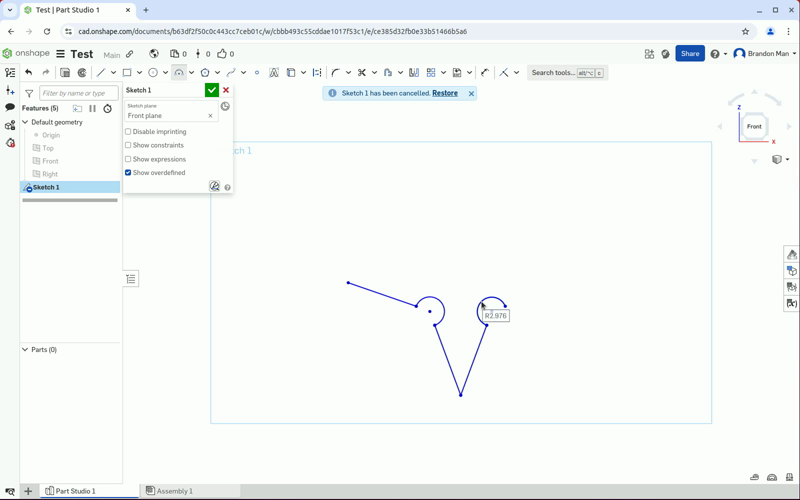
key(l)
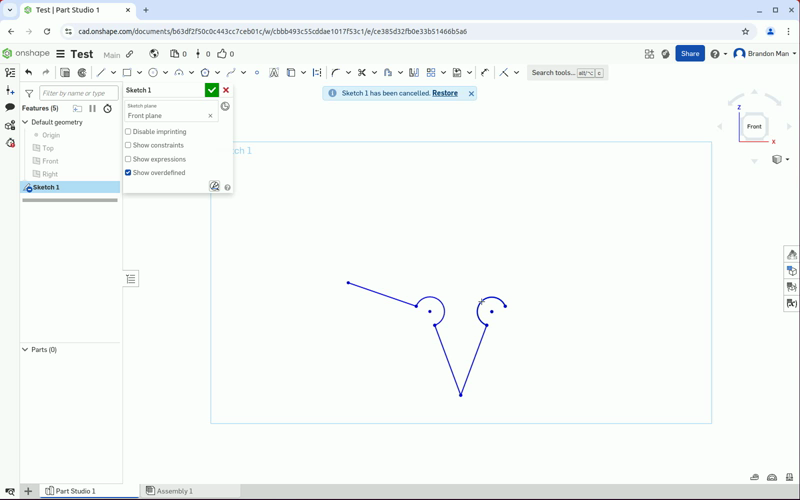
mouse_move(505, 306)
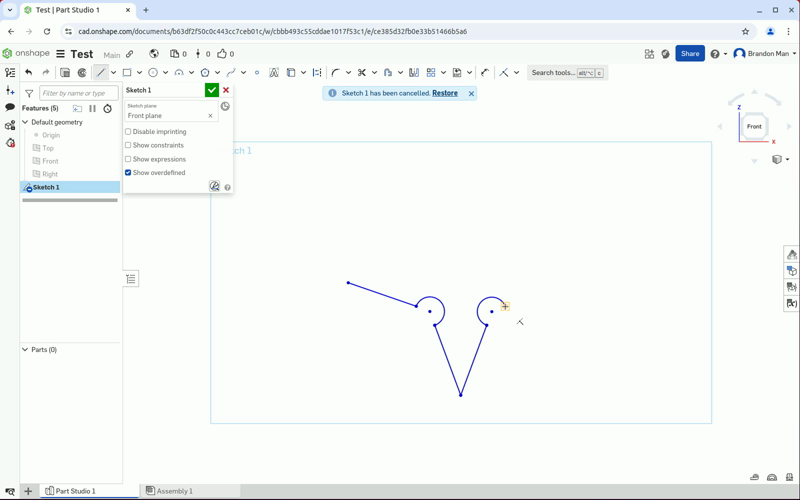
click(505, 306)
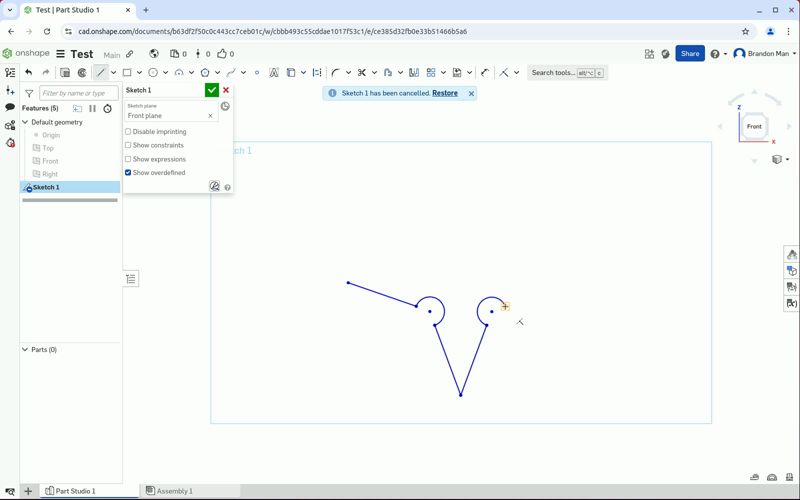
key_down(shift)
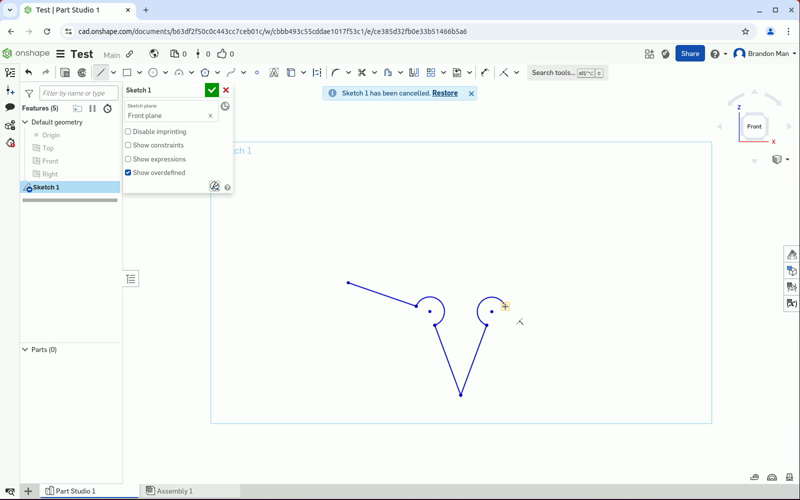
mouse_move(570, 282)
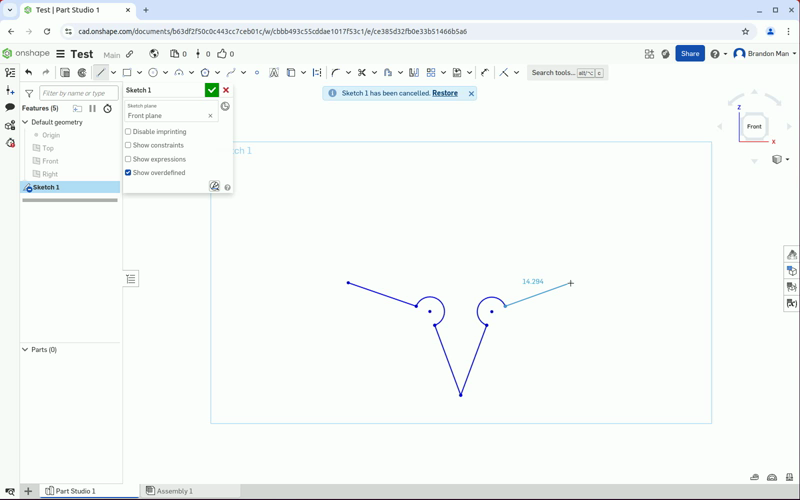
click(570, 282)
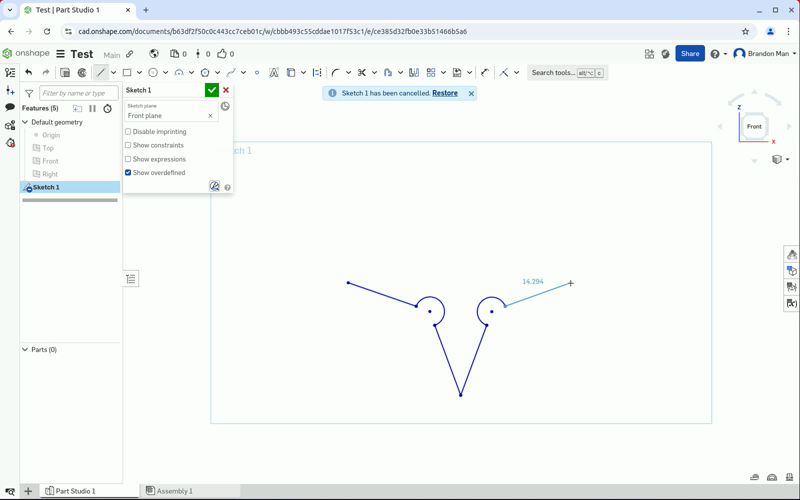
key_up(shift)
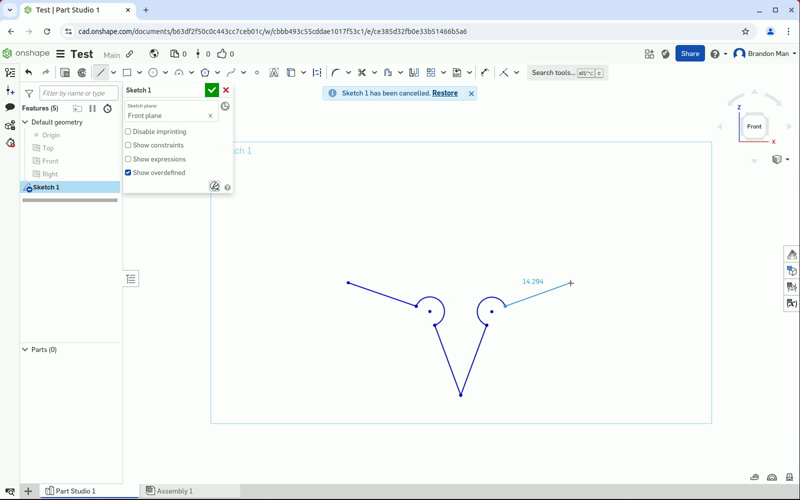
key_down(shift)
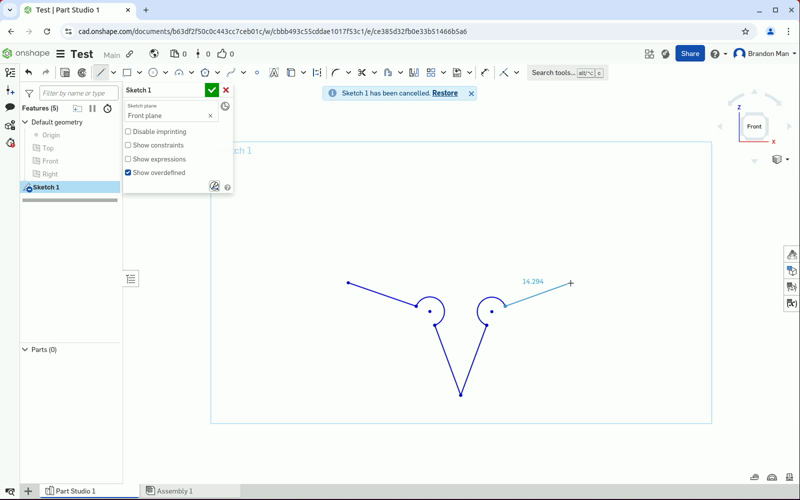
mouse_move(505, 259)
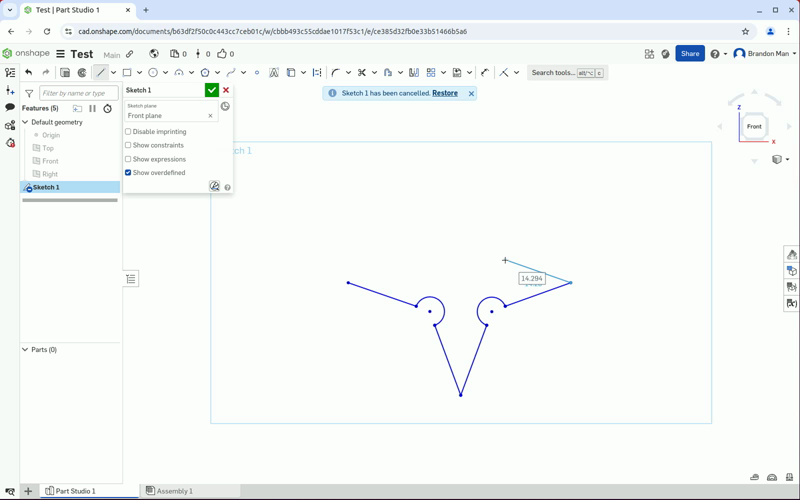
click(505, 259)
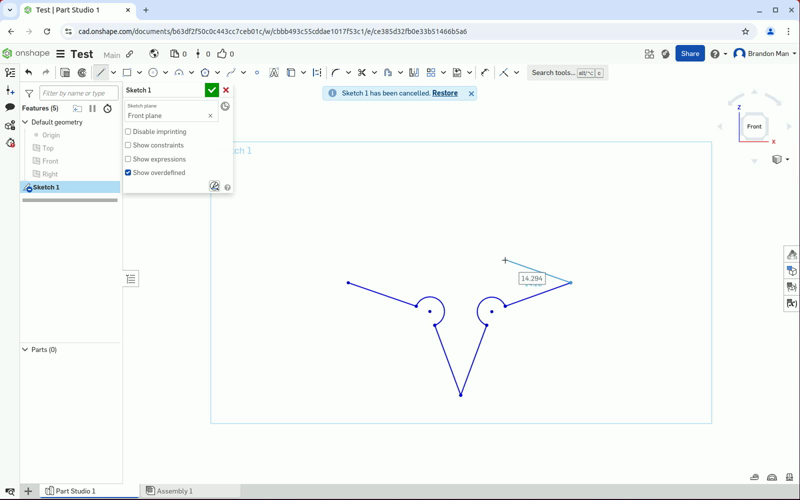
key_up(shift)
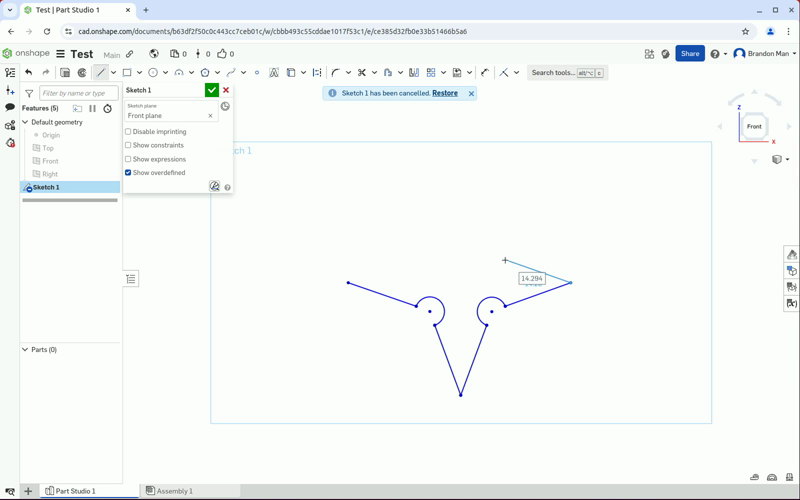
key(esc)
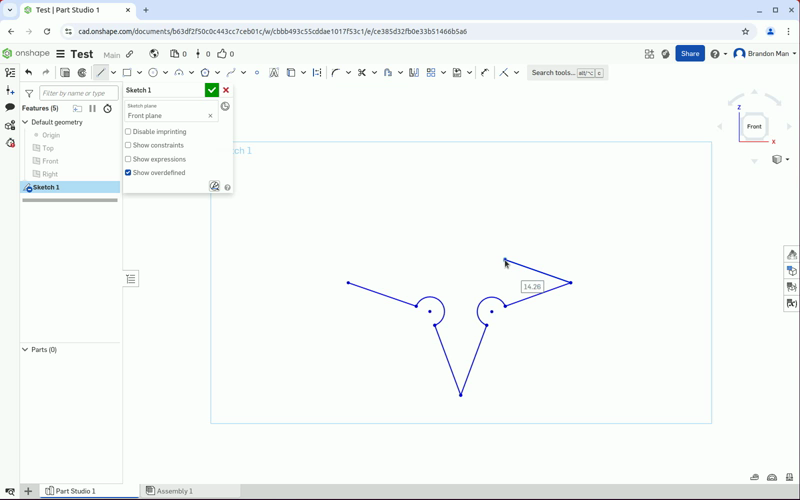
key(a)
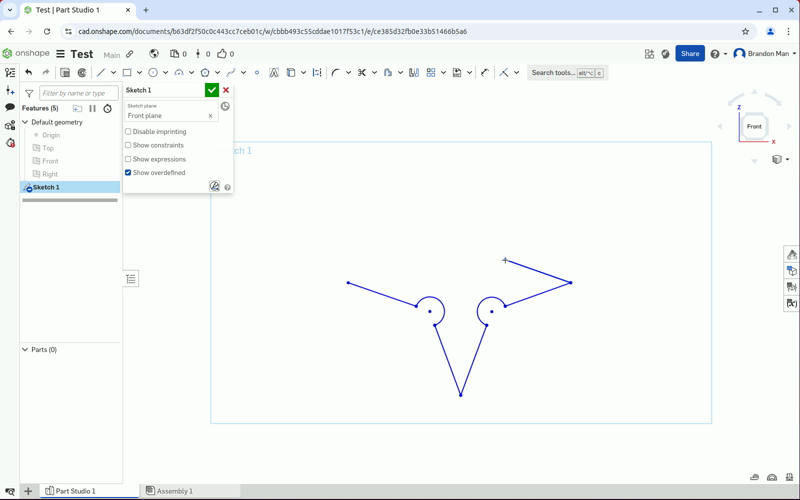
mouse_move(505, 259)
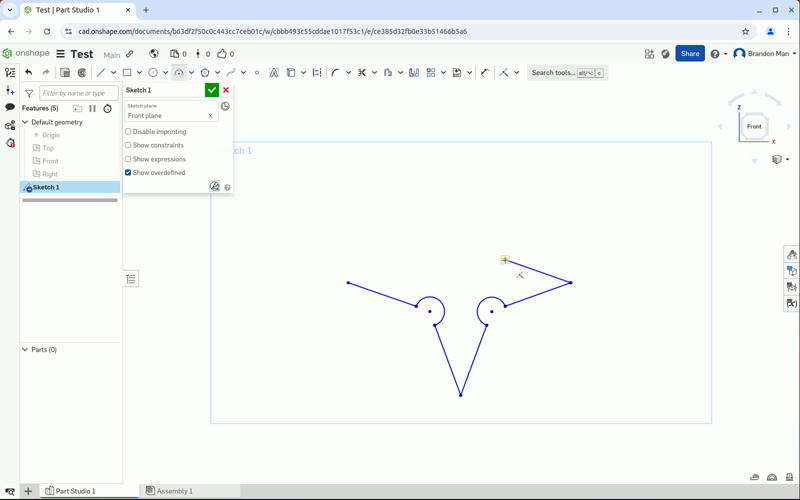
click(505, 259)
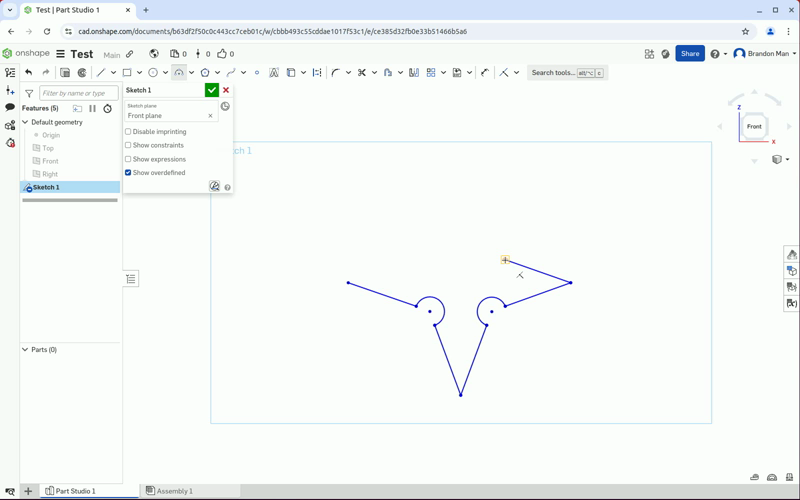
key_down(shift)
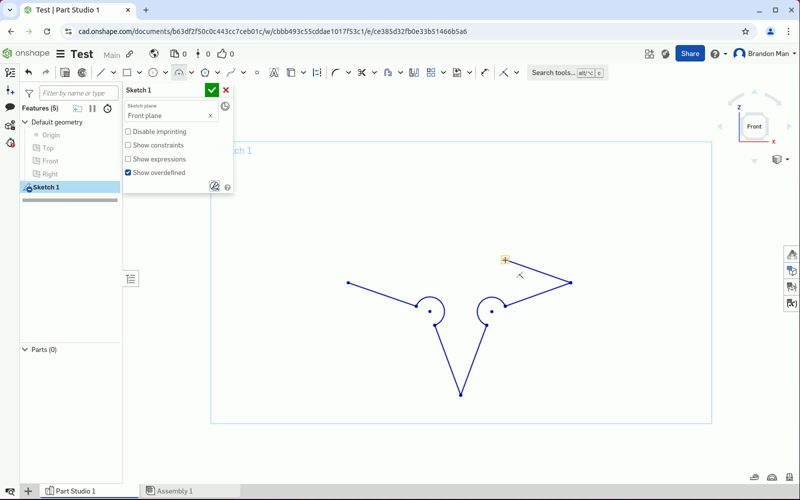
mouse_move(486, 240)
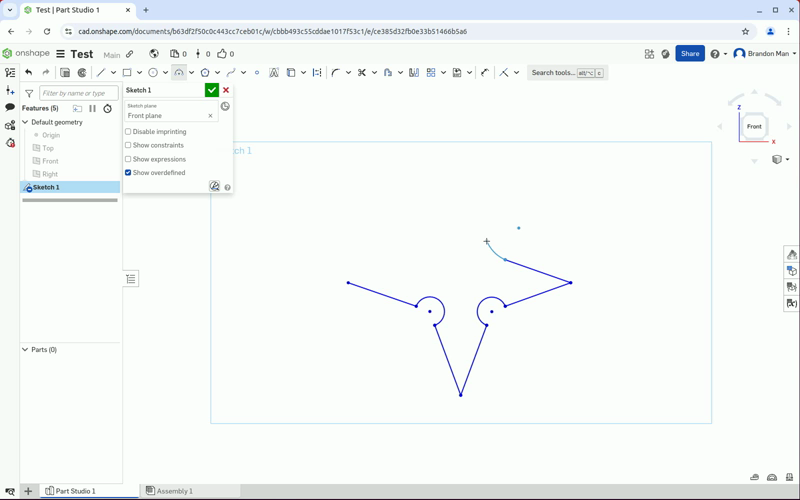
click(486, 240)
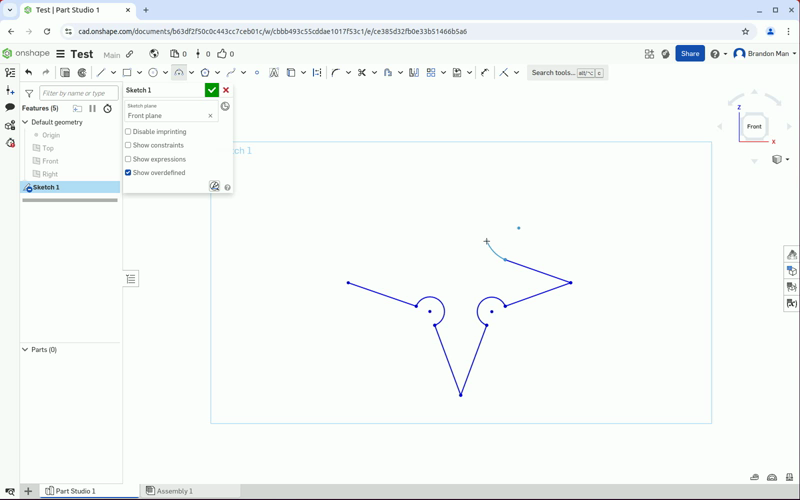
mouse_move(481, 264)
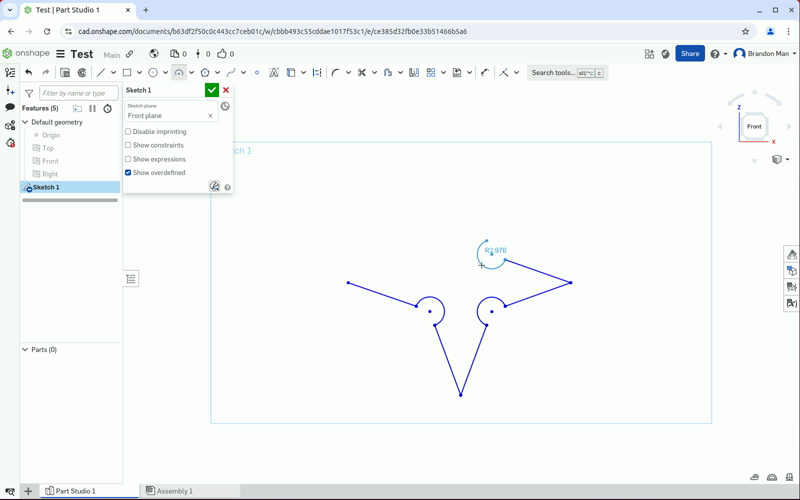
click(481, 264)
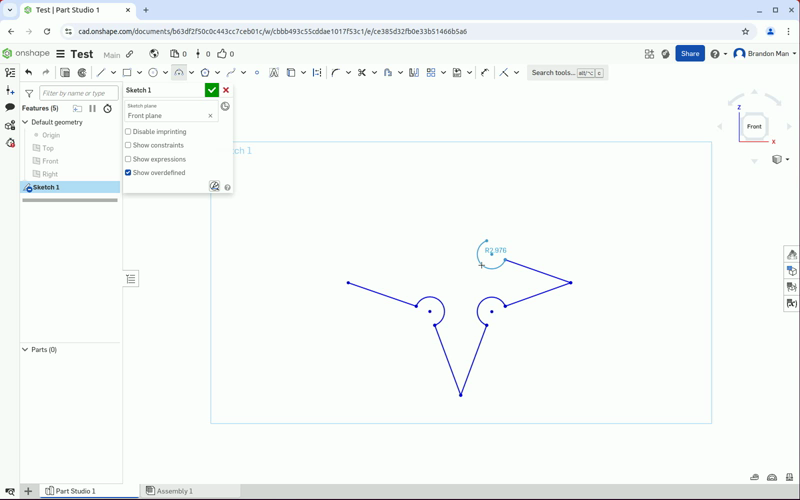
key_up(shift)
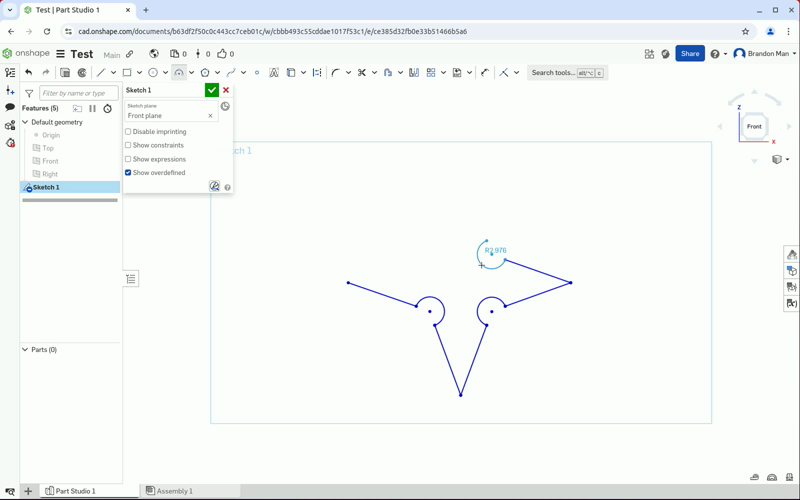
key(esc)
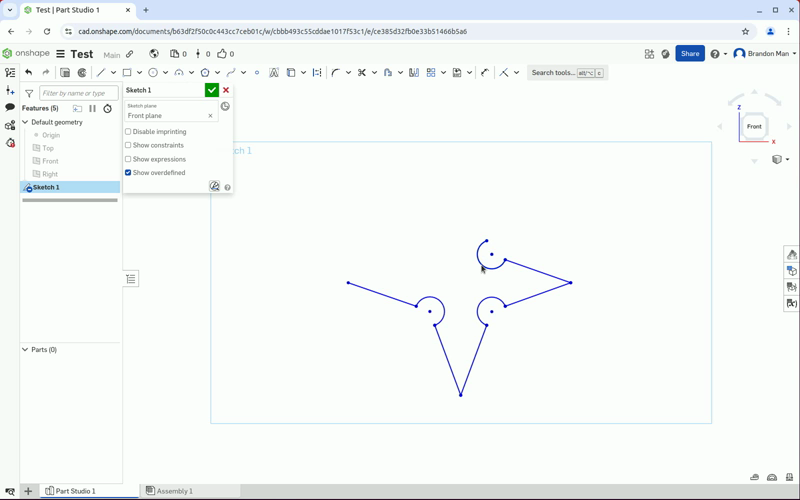
key(l)
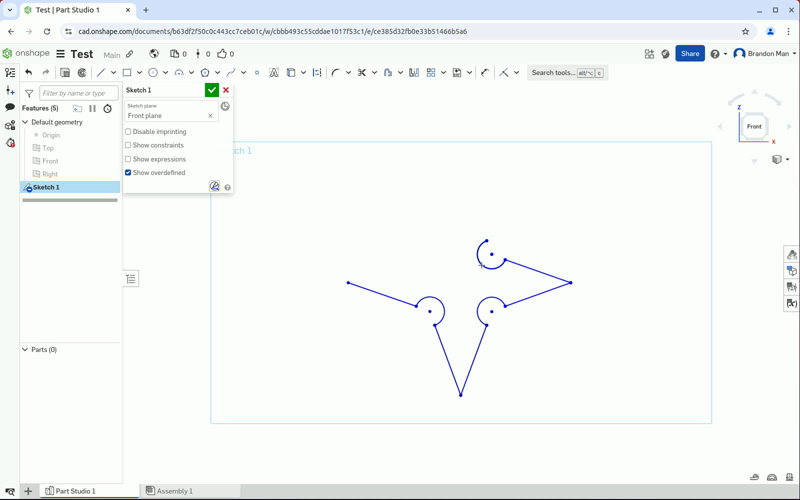
mouse_move(486, 240)
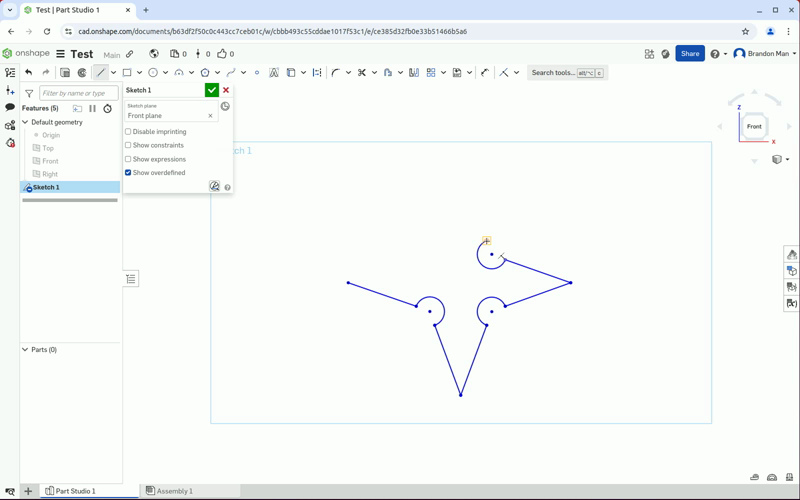
click(486, 240)
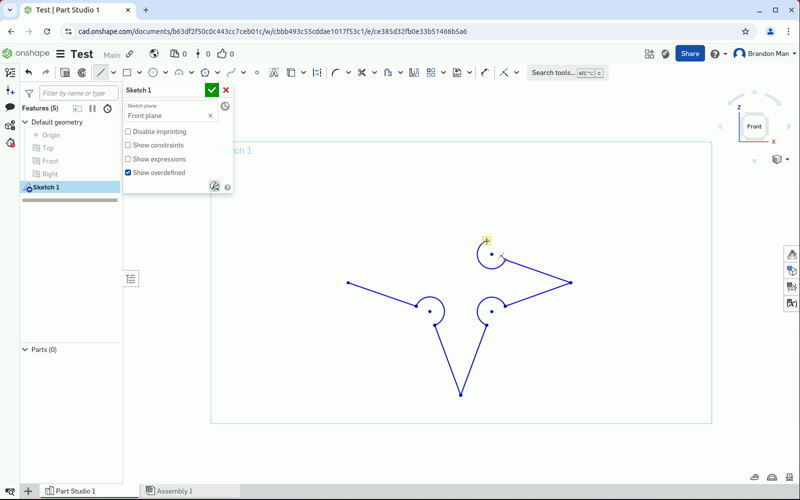
key_down(shift)
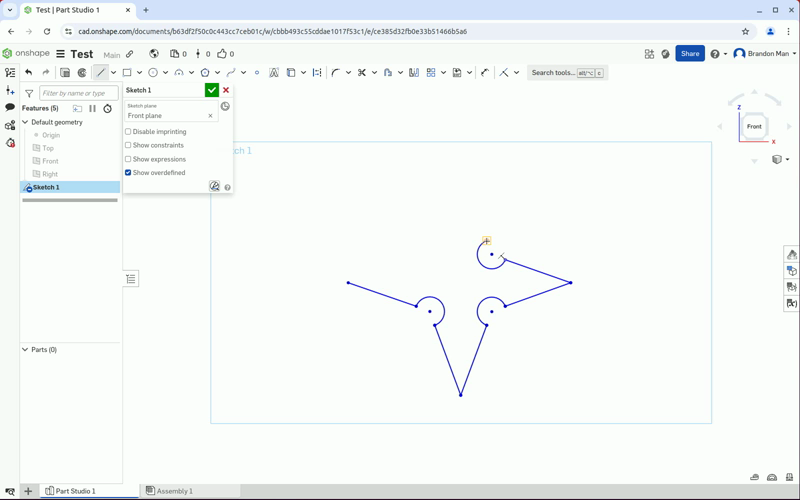
mouse_move(460, 175)
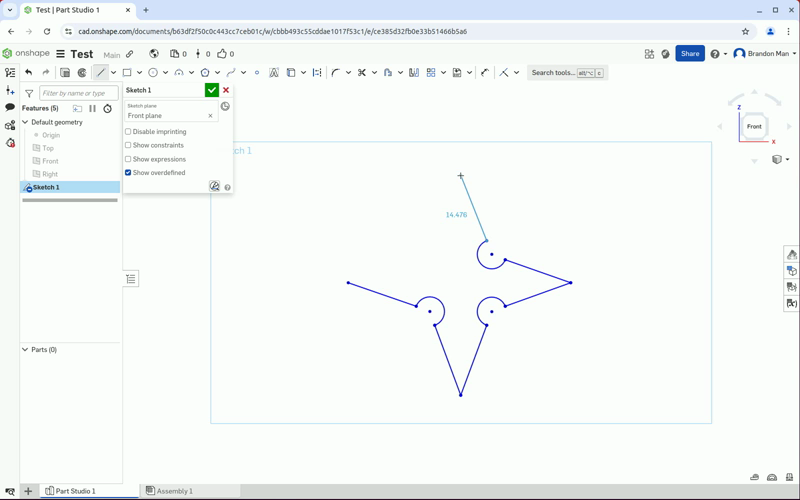
click(460, 175)
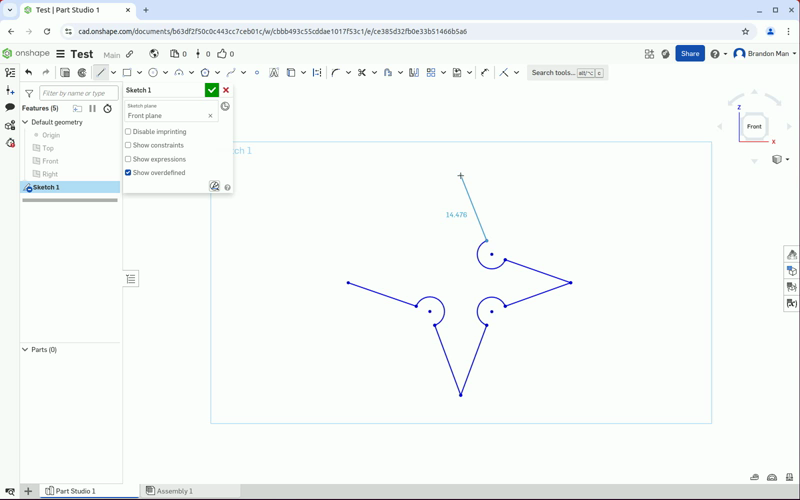
key_up(shift)
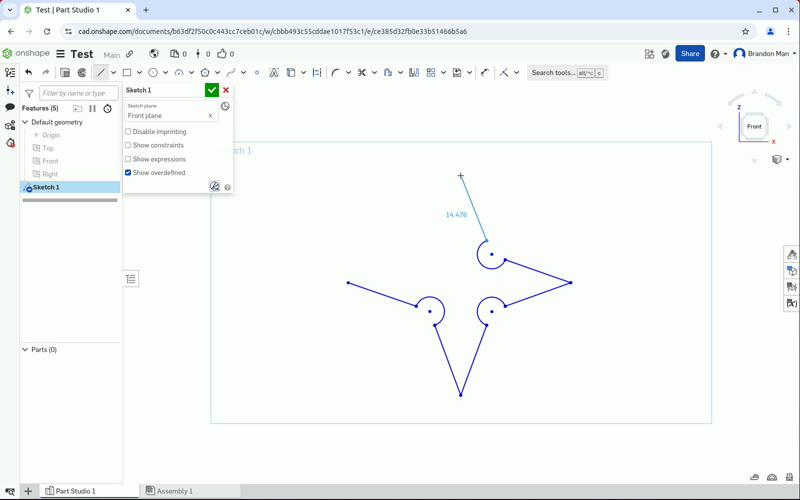
key_down(shift)
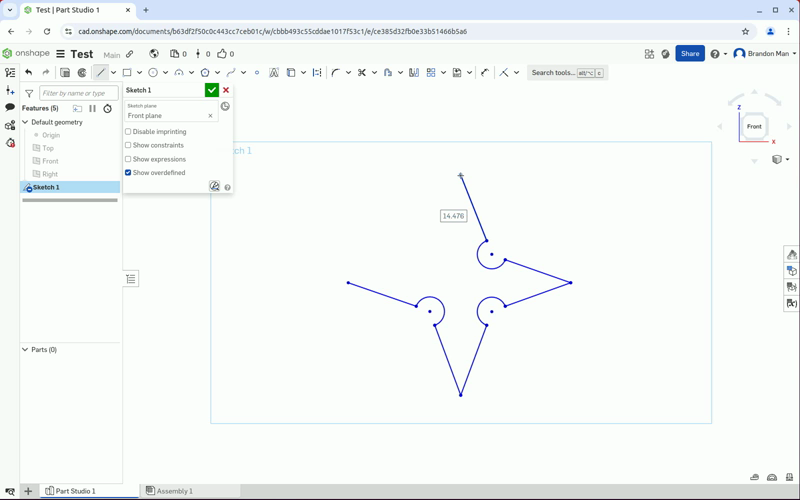
mouse_move(434, 240)
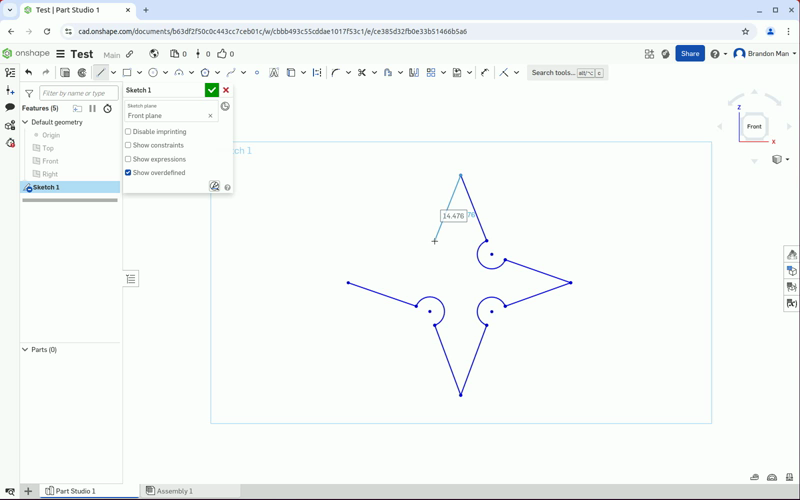
click(434, 240)
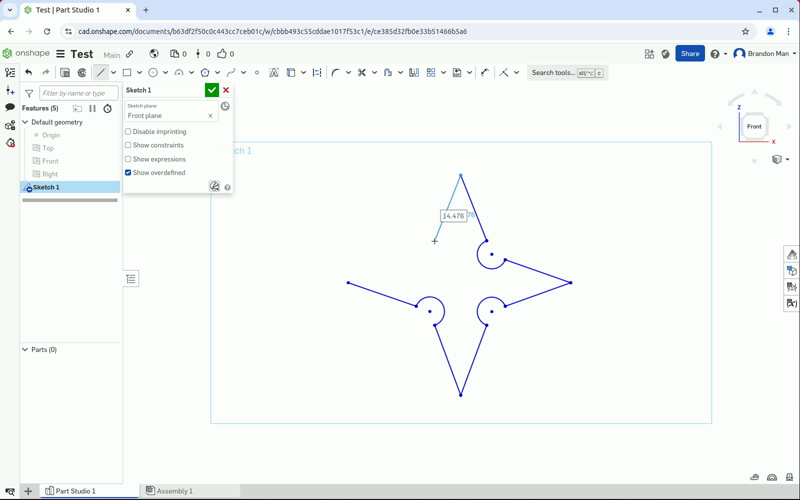
key_up(shift)
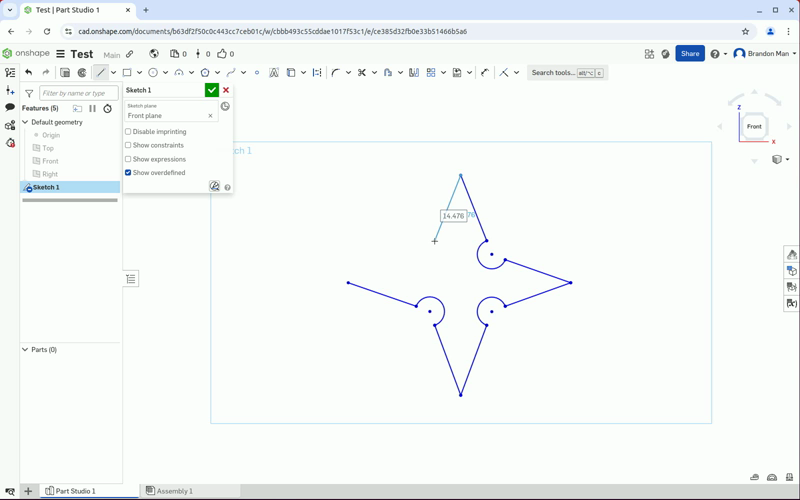
key(esc)
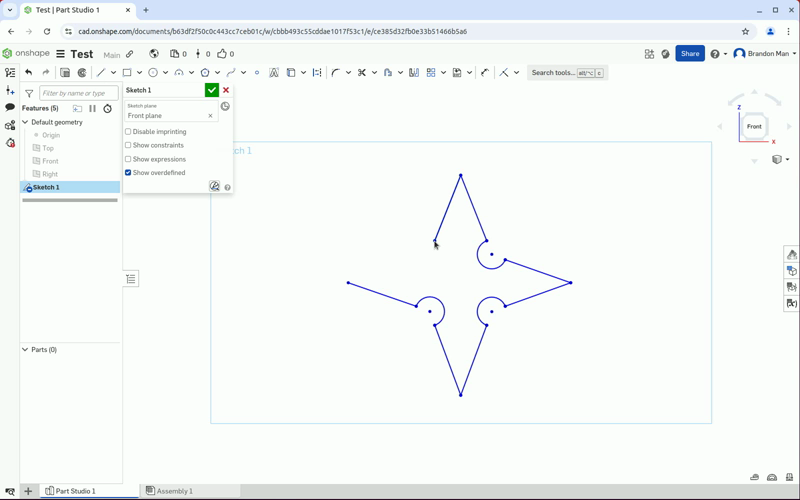
key(a)
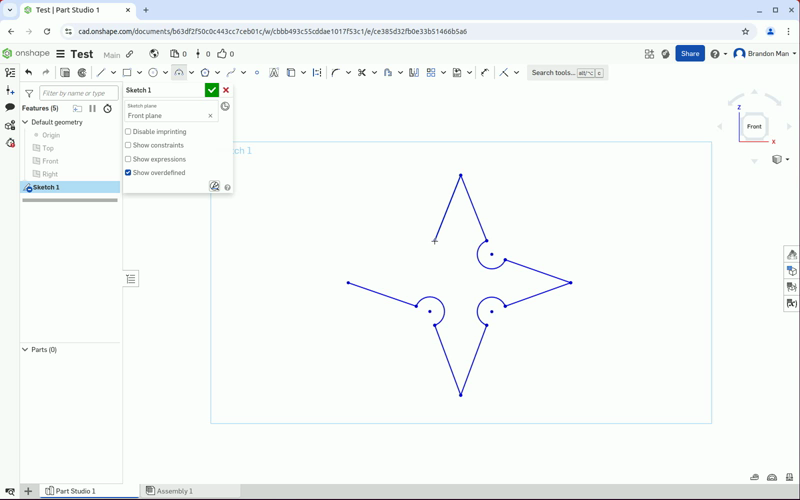
mouse_move(434, 240)
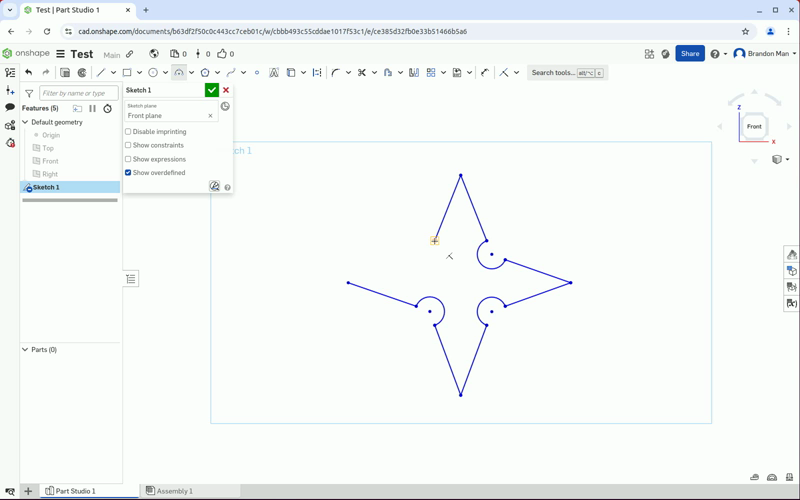
click(434, 240)
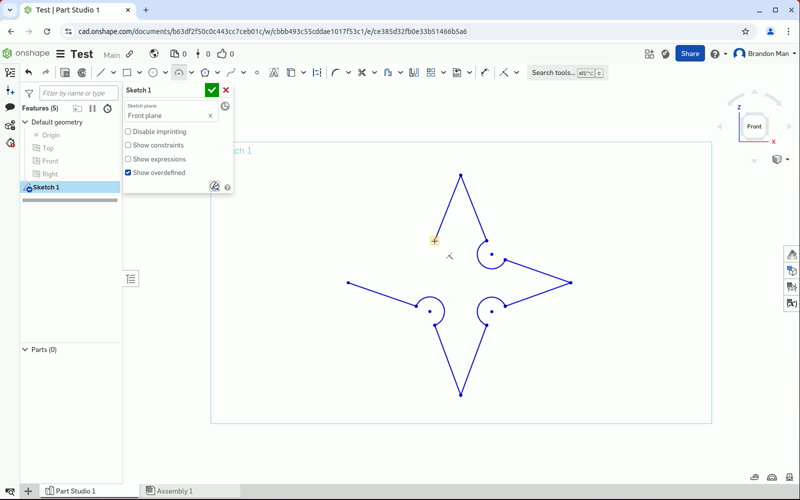
key_down(shift)
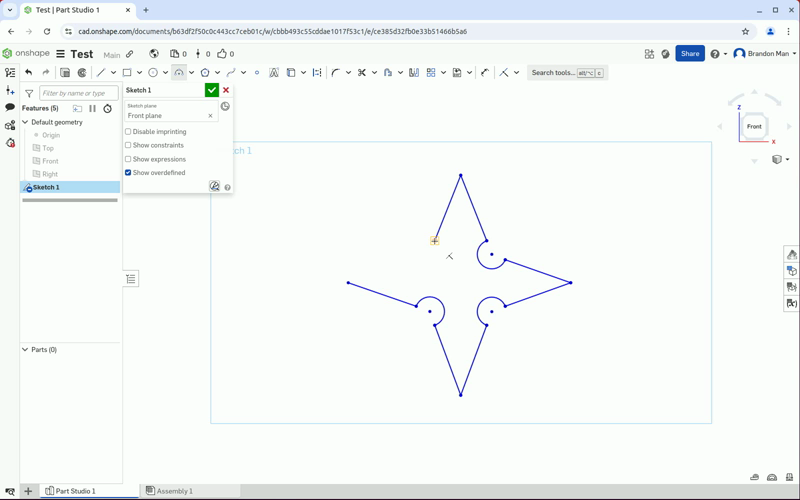
mouse_move(416, 259)
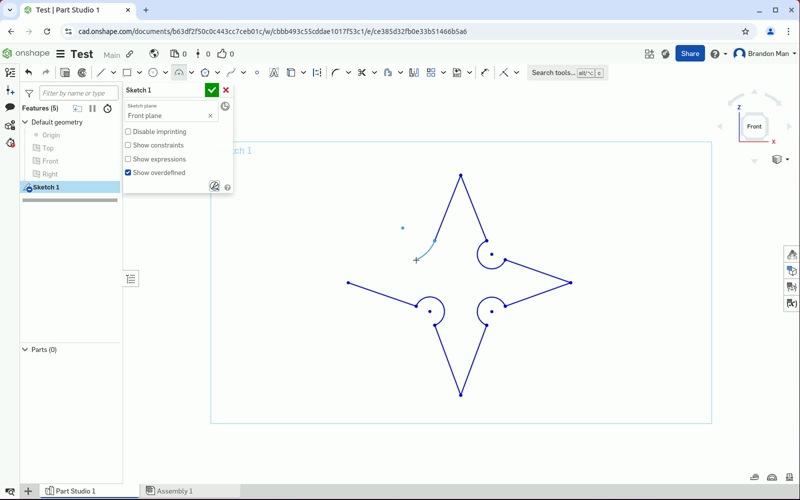
click(416, 259)
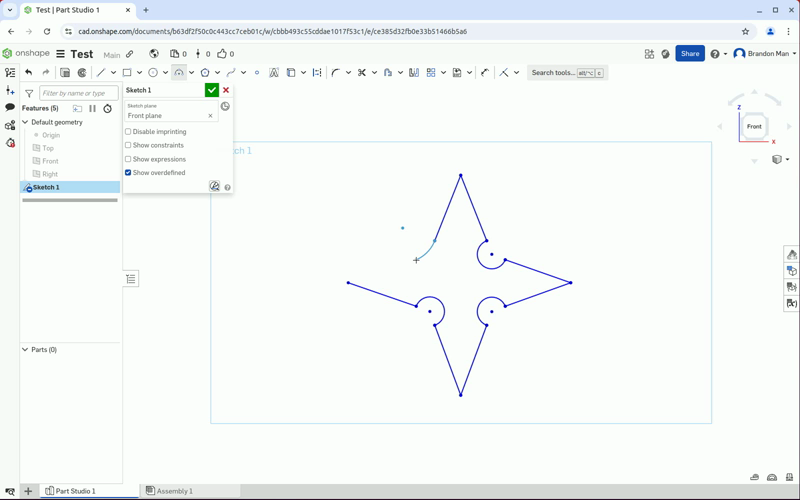
mouse_move(440, 264)
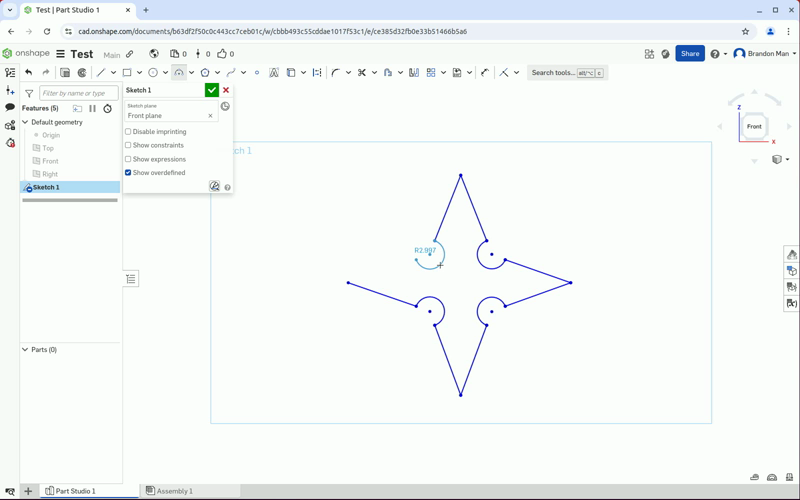
click(440, 264)
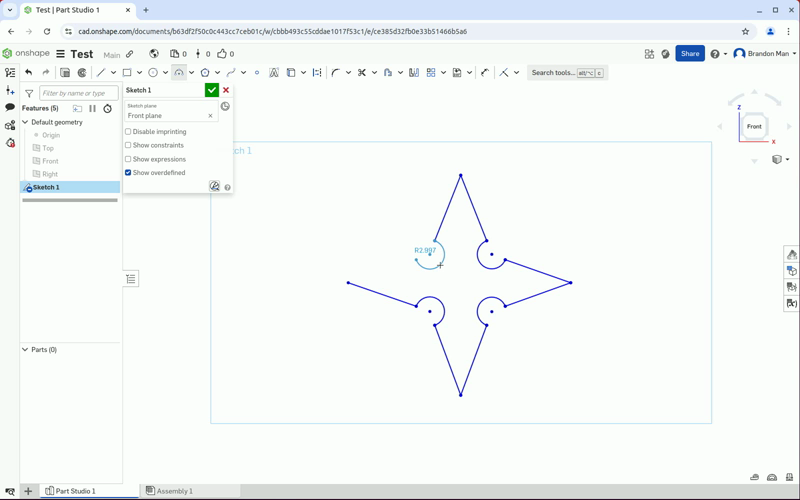
key_up(shift)
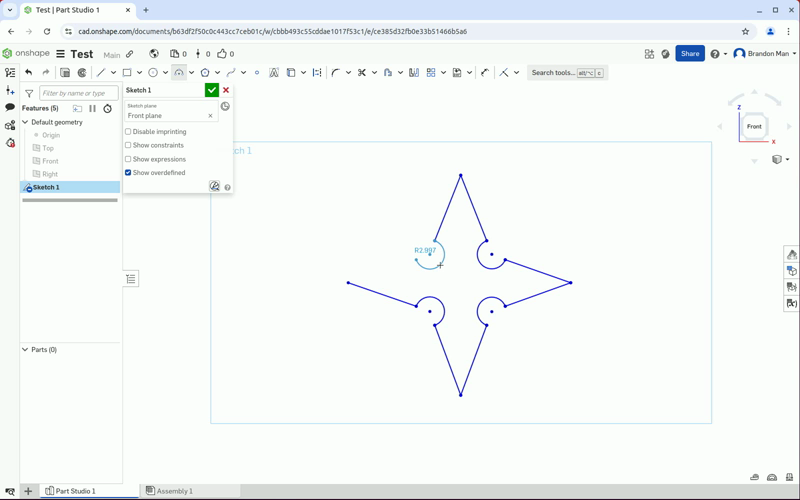
key(esc)
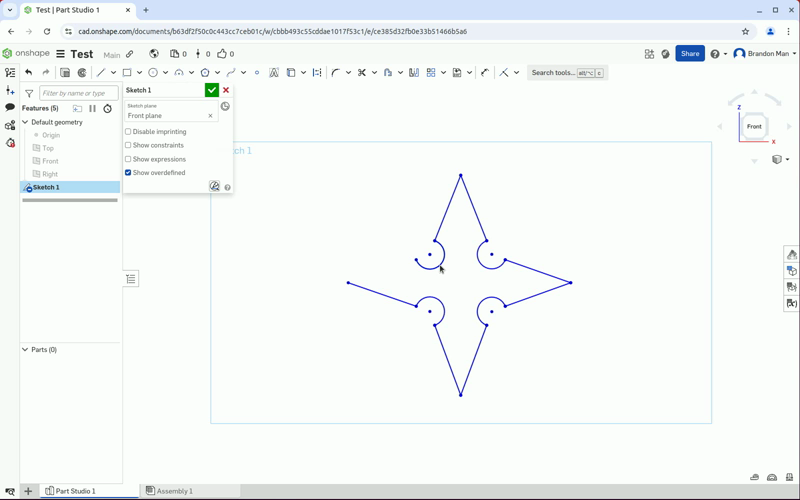
key(l)
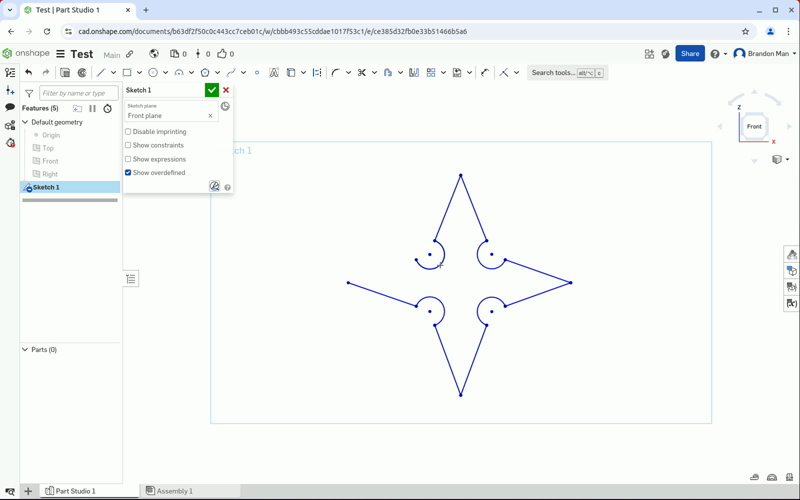
mouse_move(416, 259)
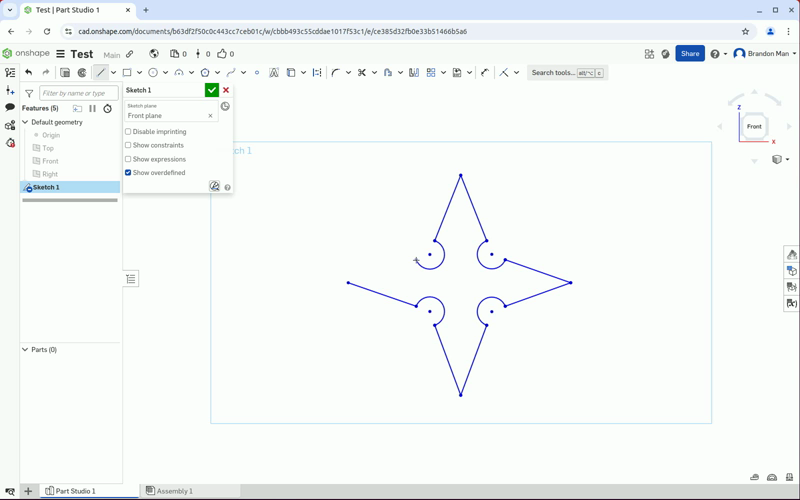
click(416, 259)
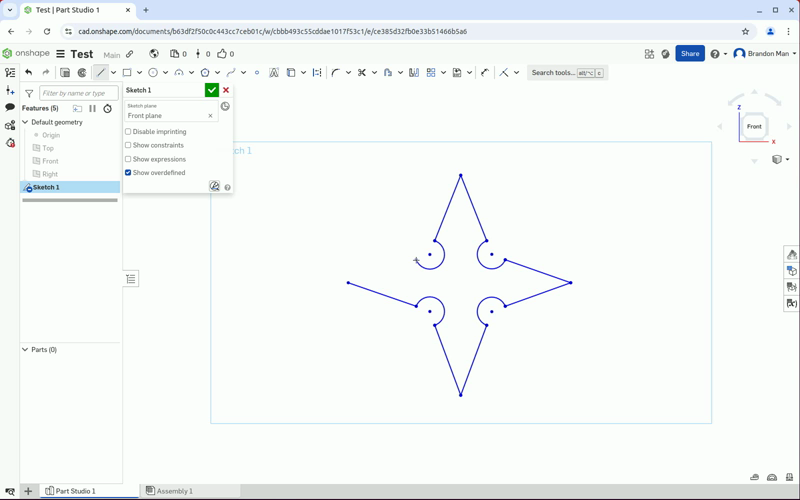
key_down(shift)
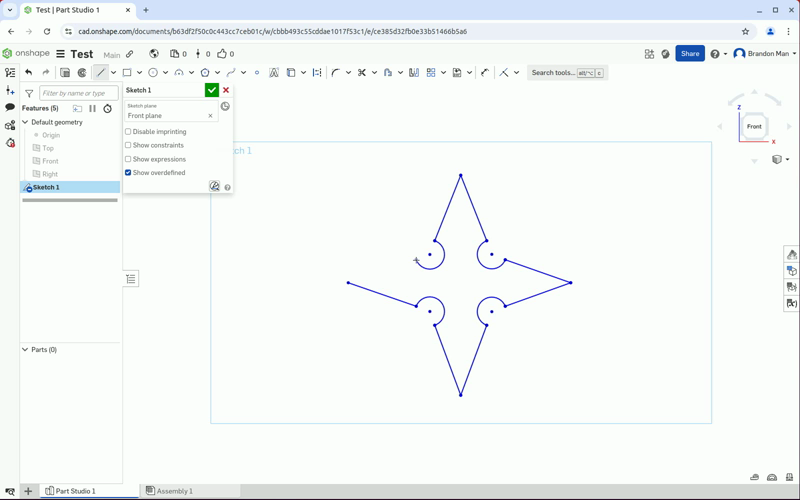
mouse_move(348, 282)
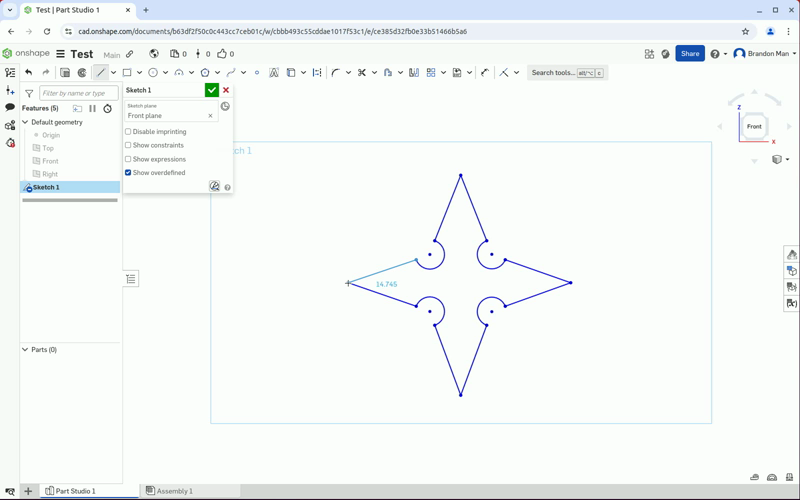
key_up(shift)
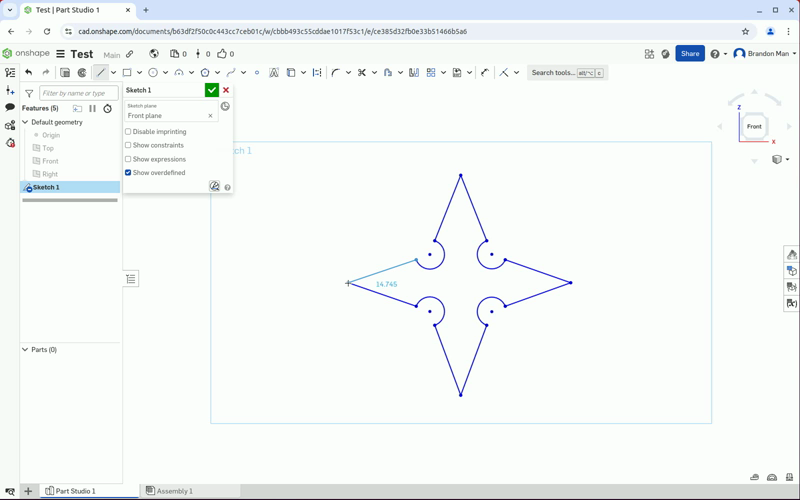
click(348, 282)
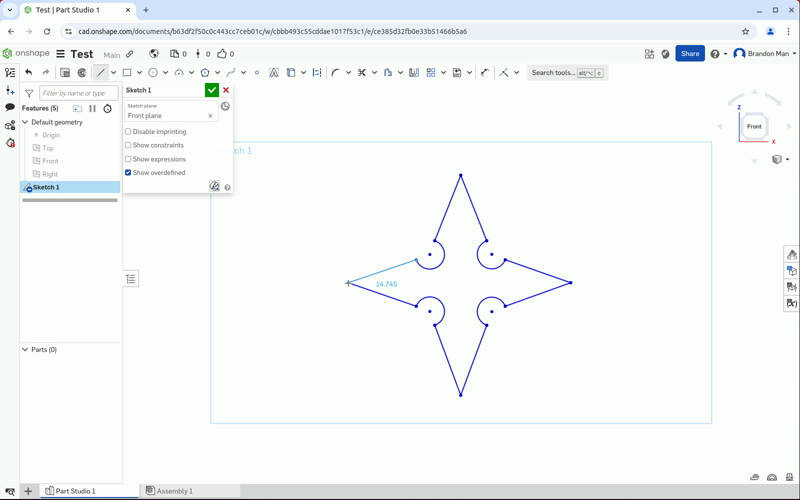
key(esc)
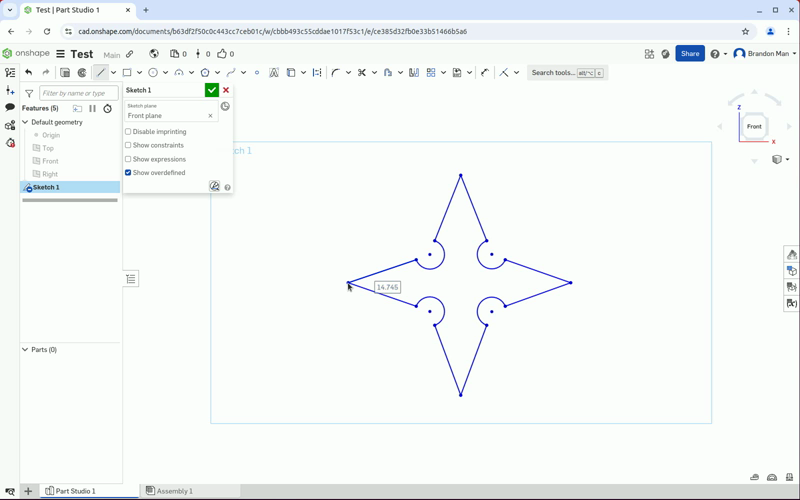
key(c)
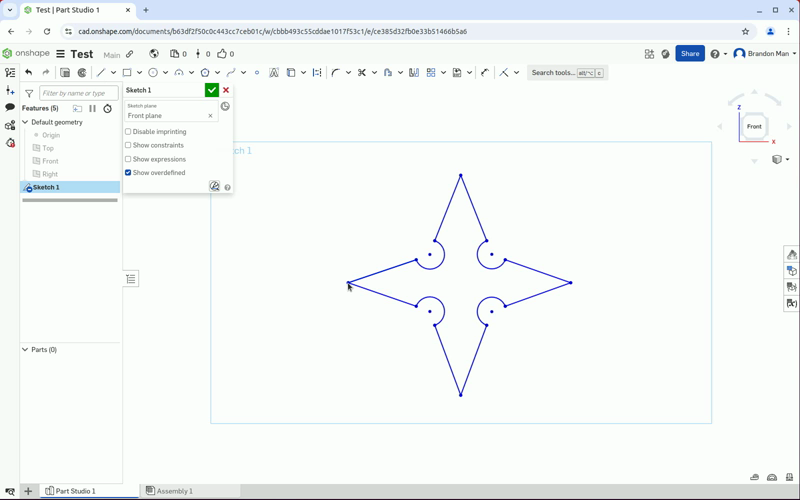
key_down(shift)
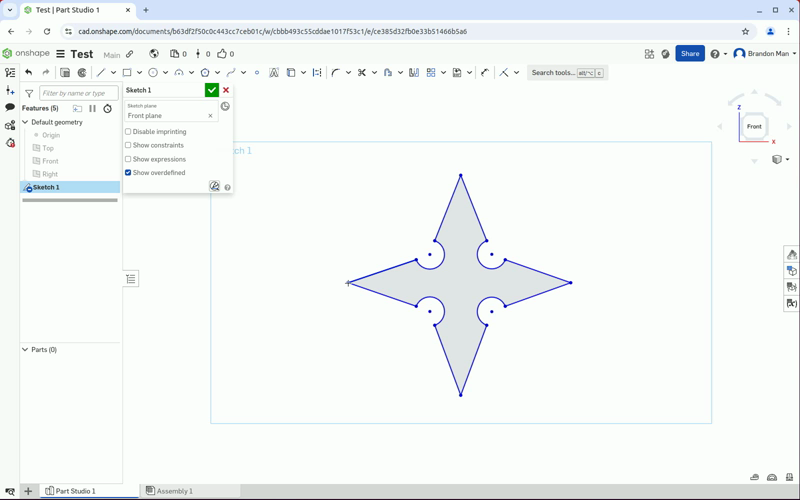
mouse_move(399, 282)
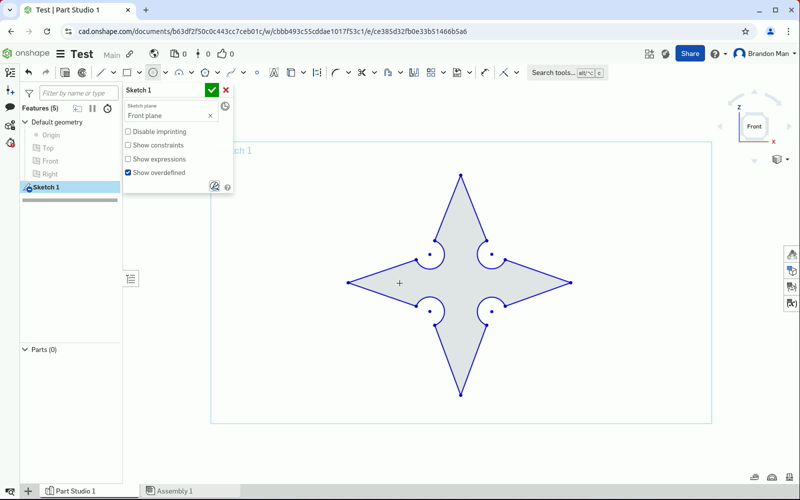
click(399, 282)
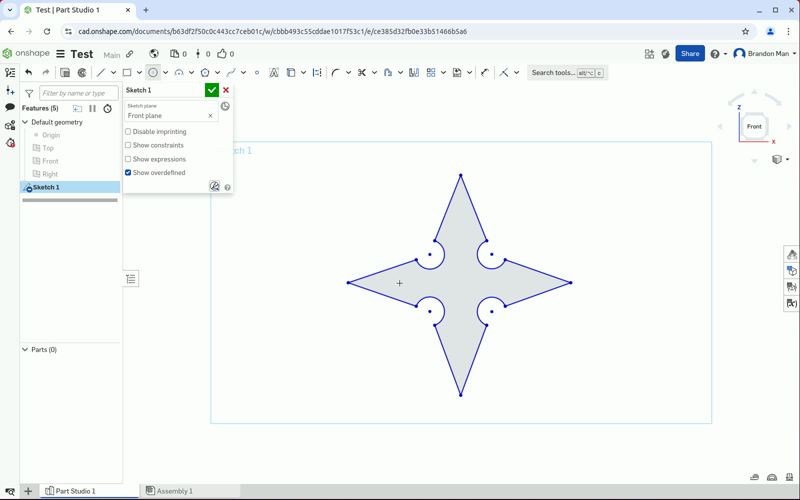
key_up(shift)
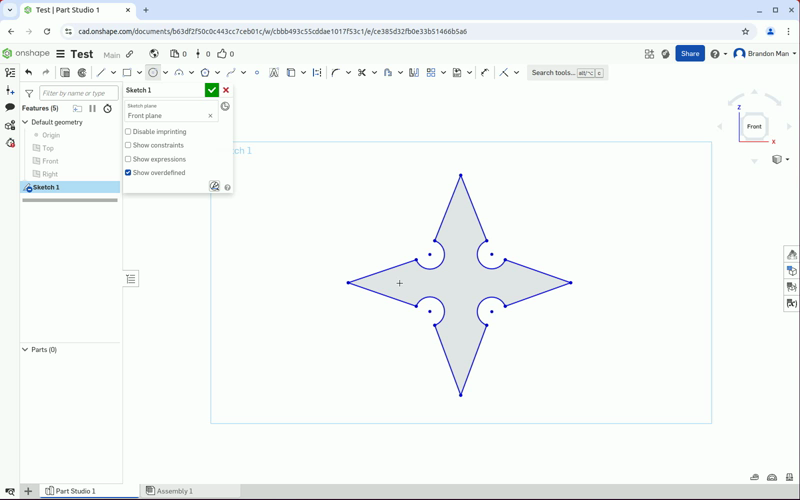
mouse_move(413, 282)
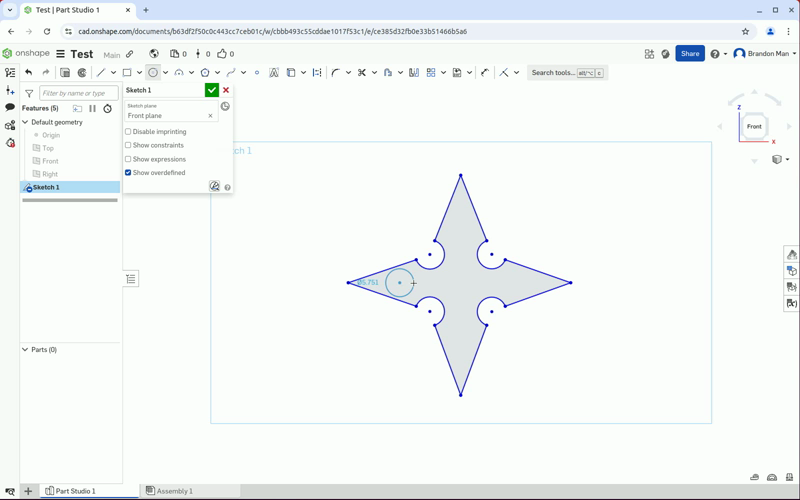
click(413, 282)
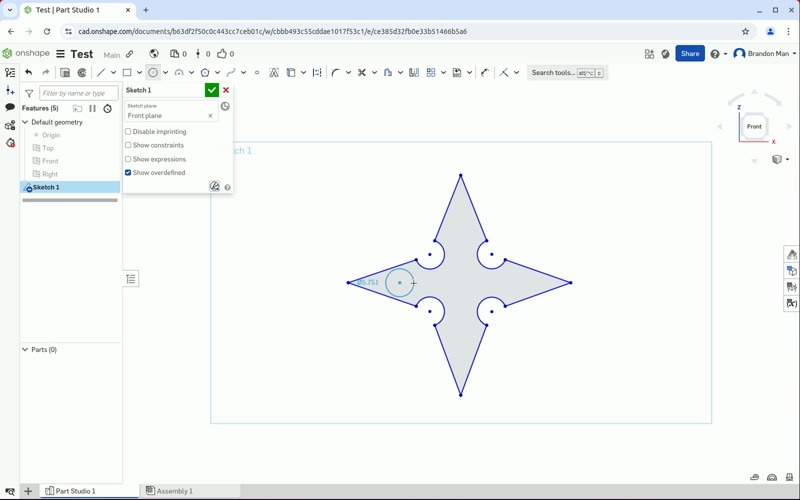
key(esc)
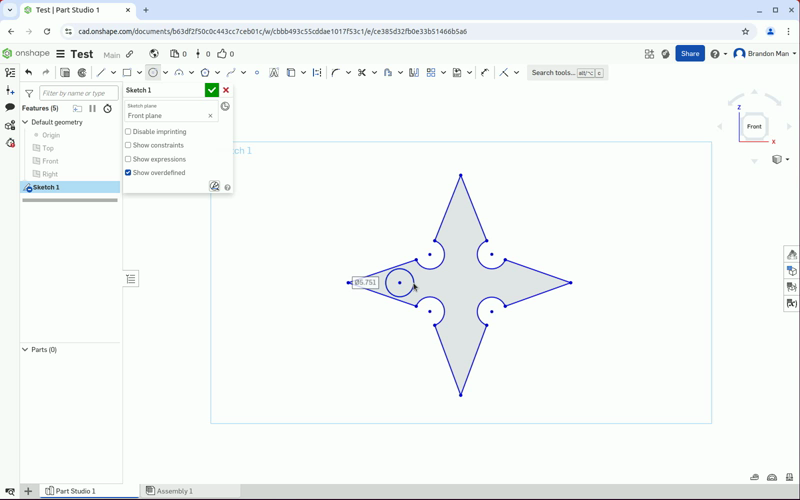
key(c)
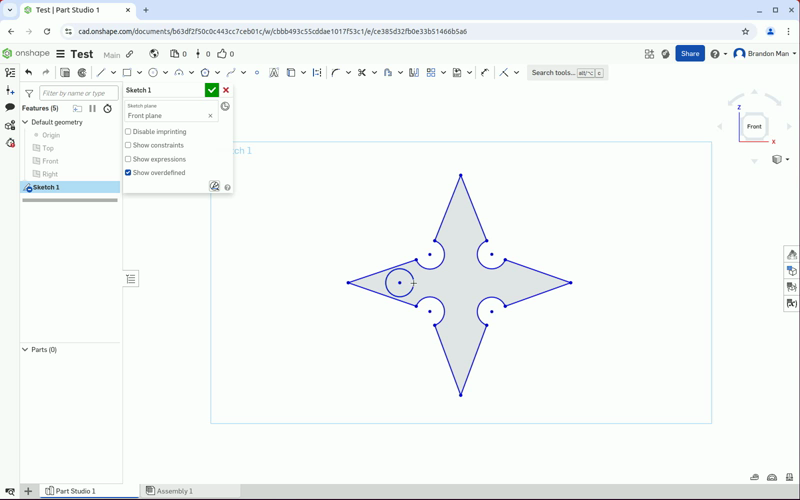
key_down(shift)
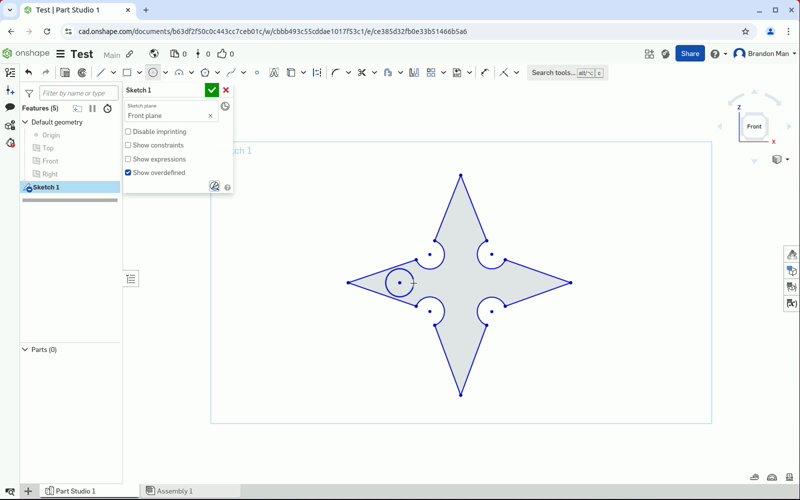
mouse_move(460, 341)
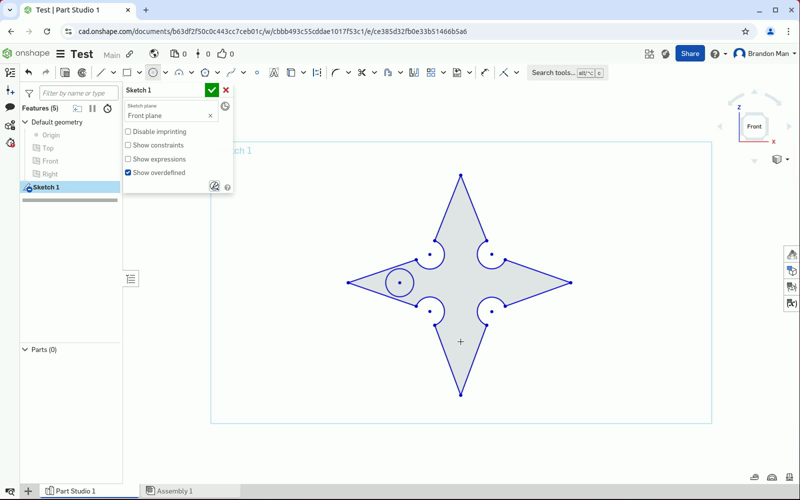
click(460, 341)
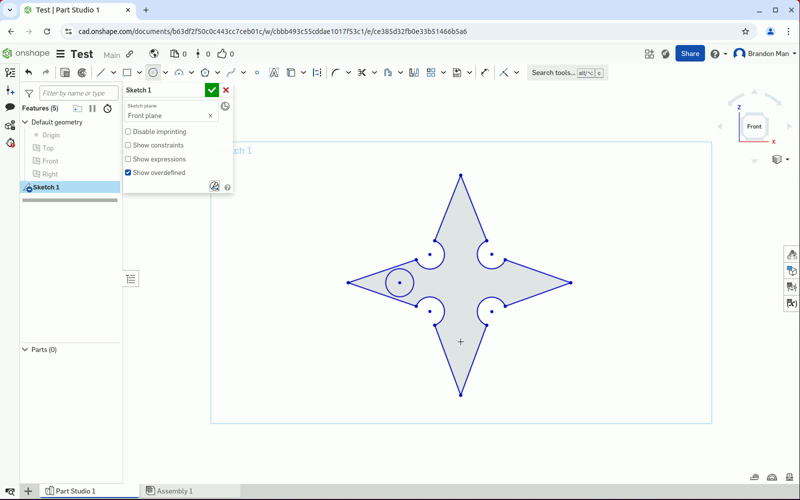
key_up(shift)
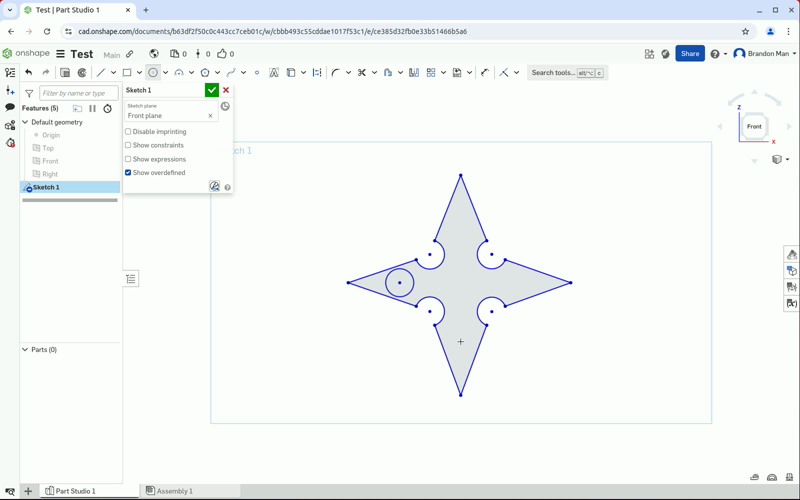
mouse_move(474, 341)
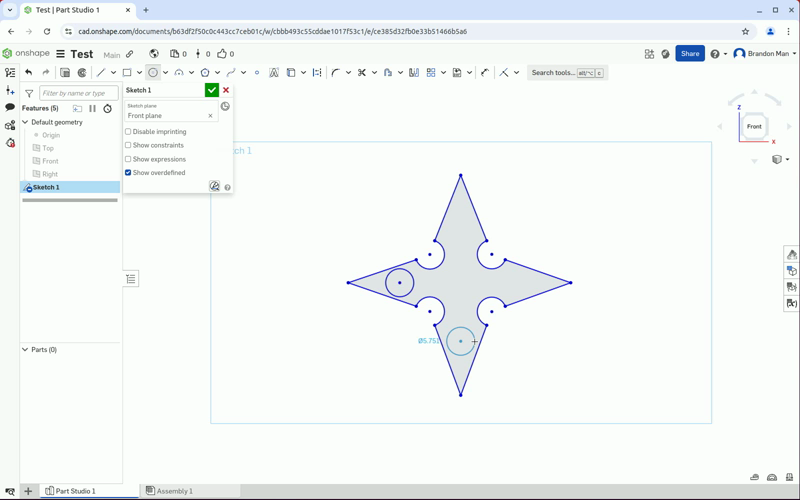
click(474, 341)
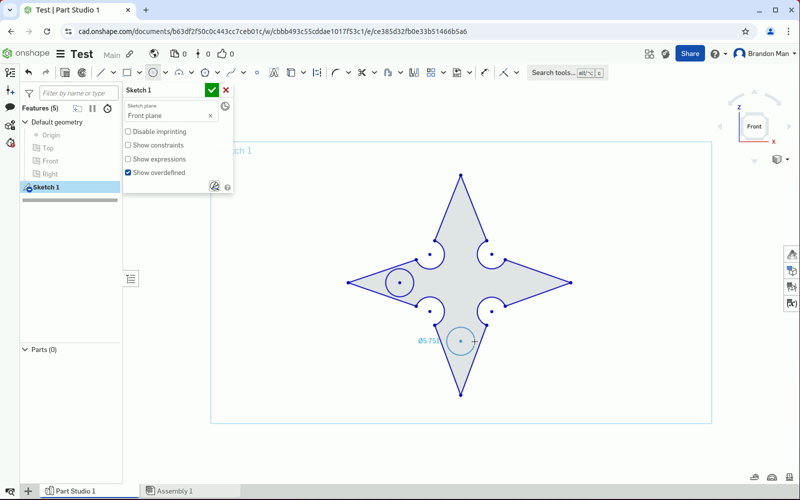
key(esc)
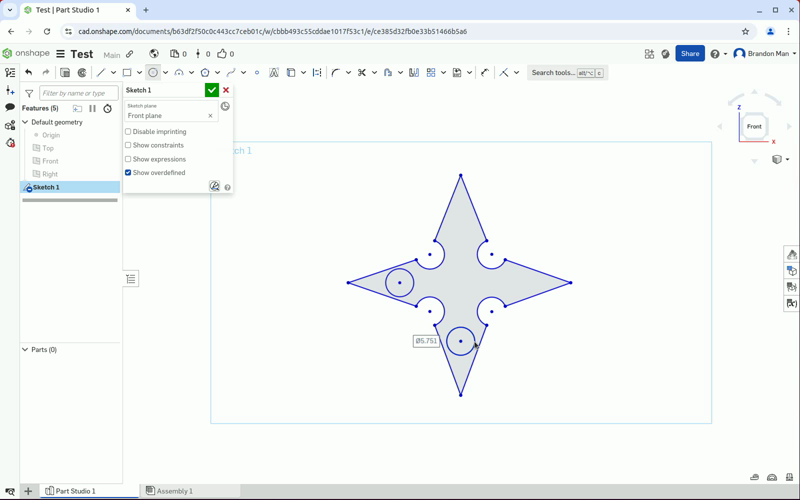
key(c)
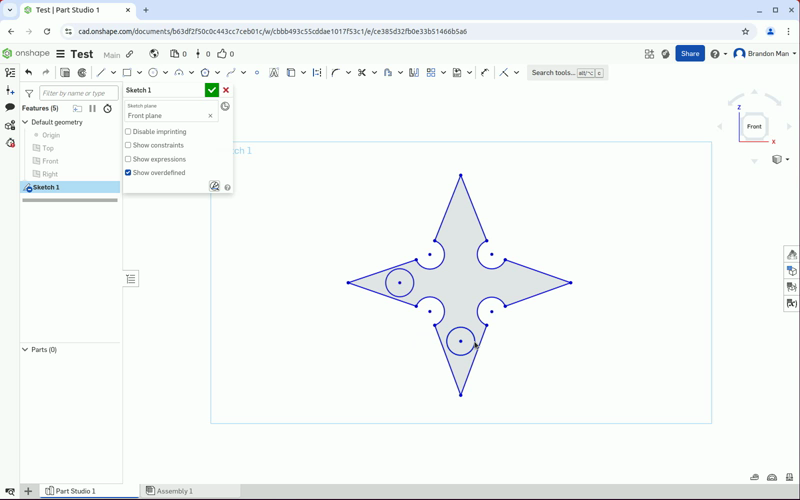
key_down(shift)
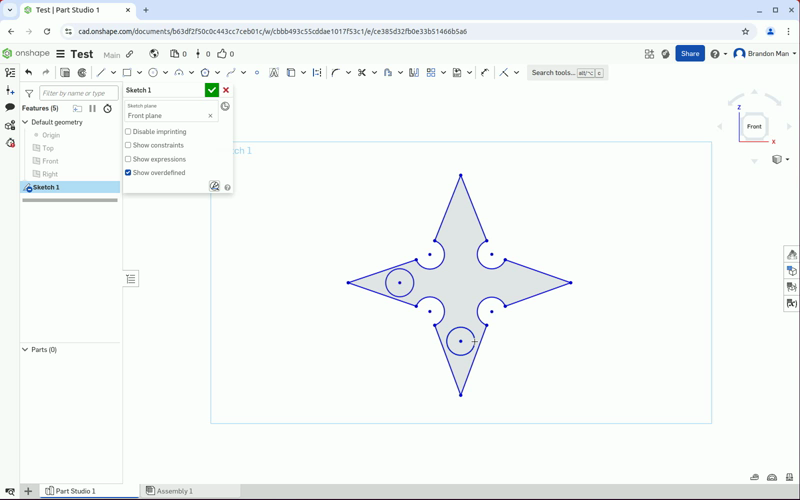
mouse_move(460, 224)
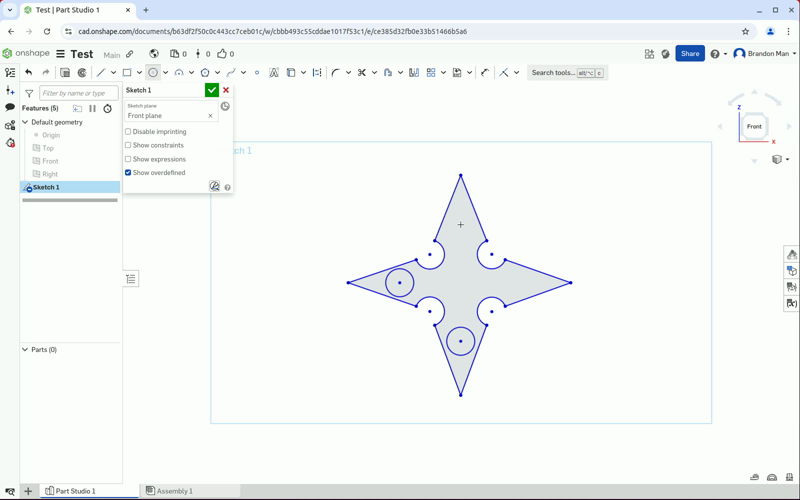
click(460, 224)
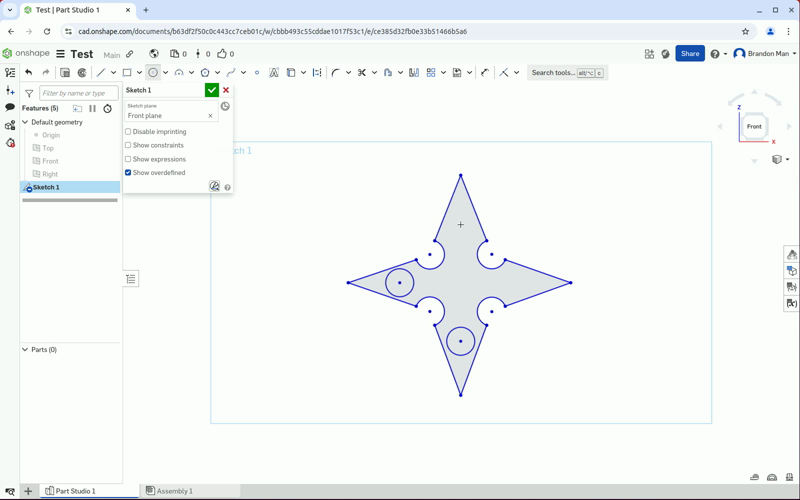
key_up(shift)
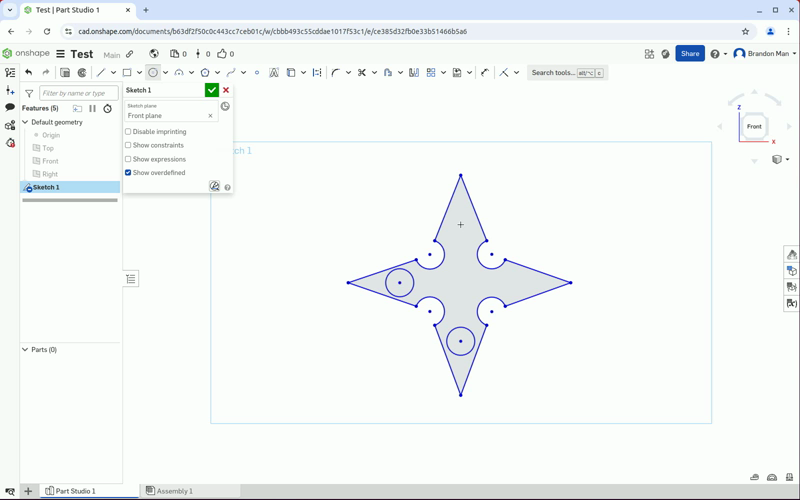
mouse_move(474, 224)
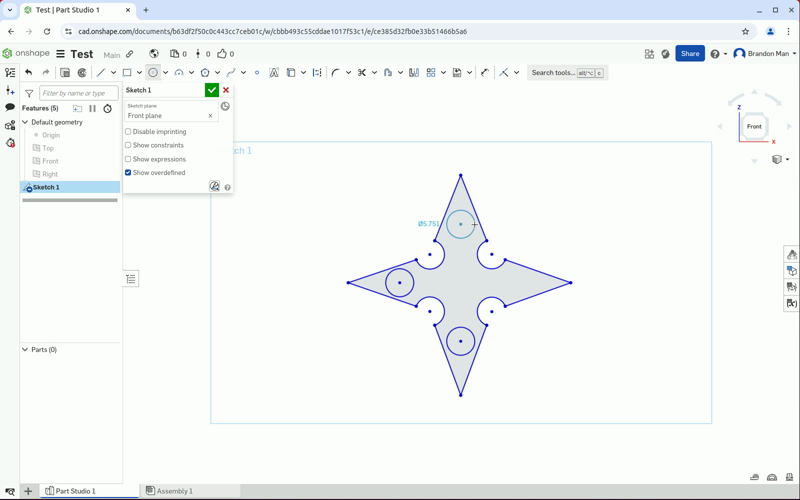
click(474, 224)
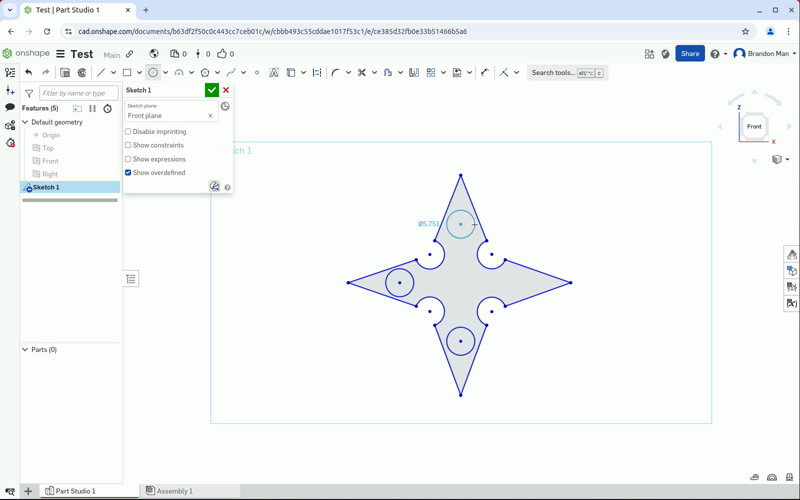
key(esc)
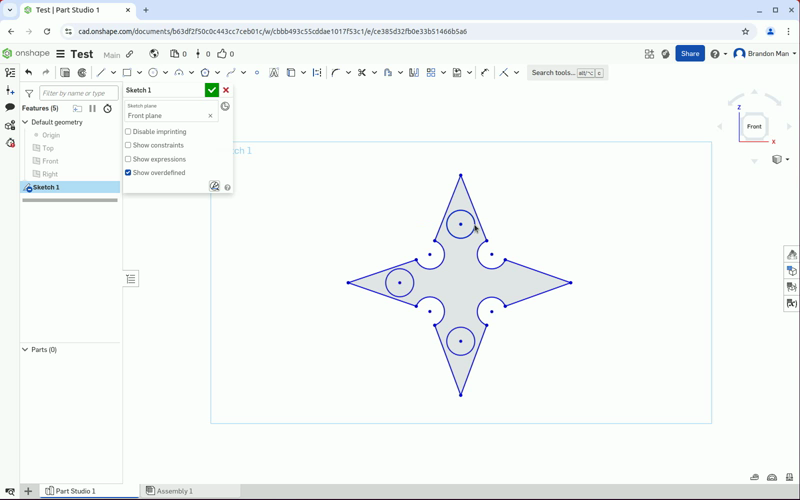
key(c)
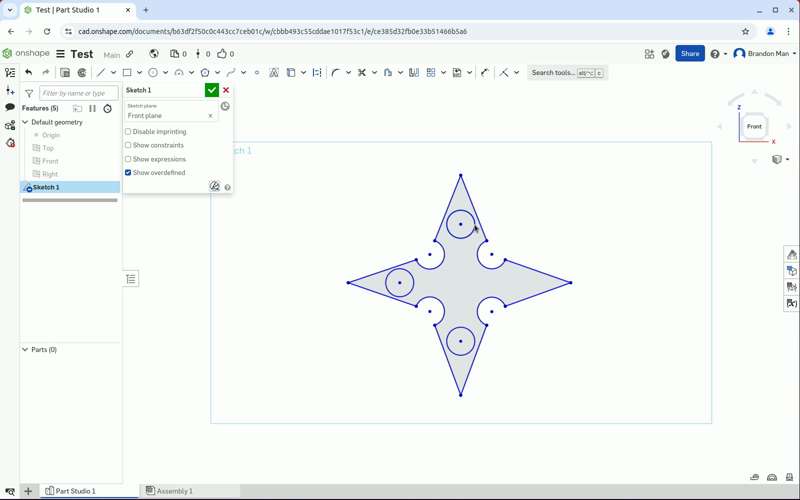
key_down(shift)
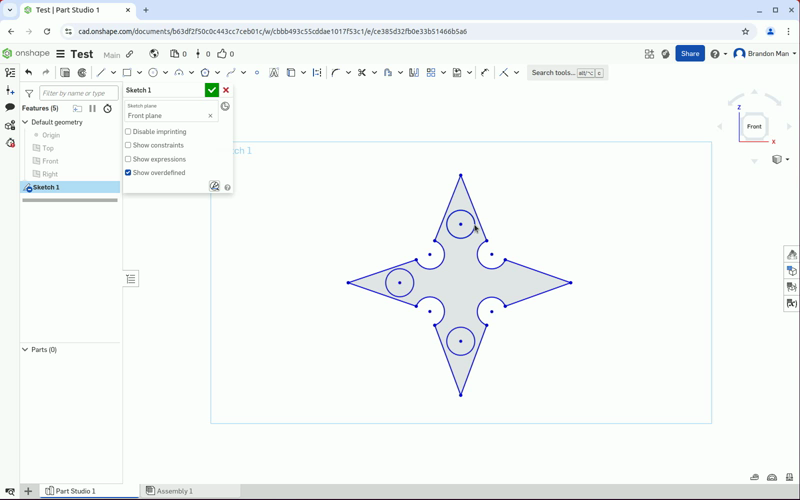
mouse_move(521, 282)
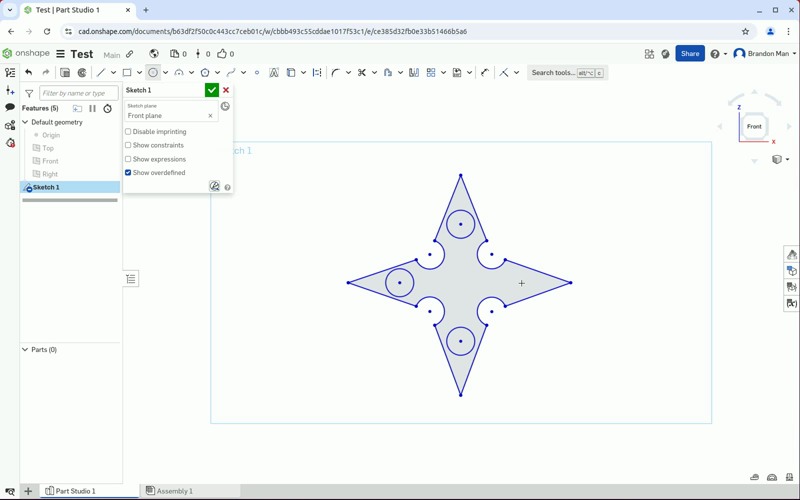
click(521, 282)
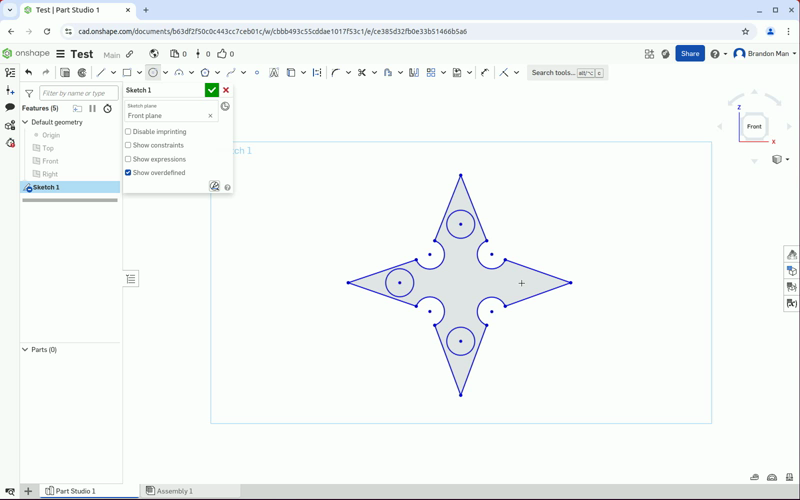
key_up(shift)
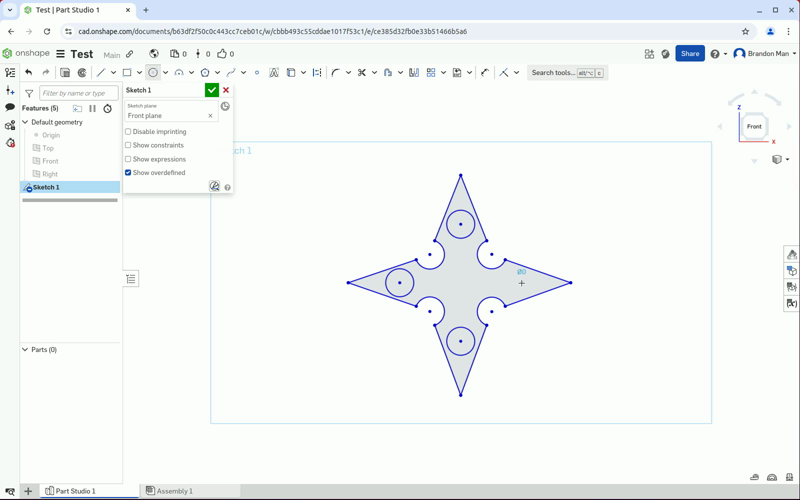
mouse_move(535, 282)
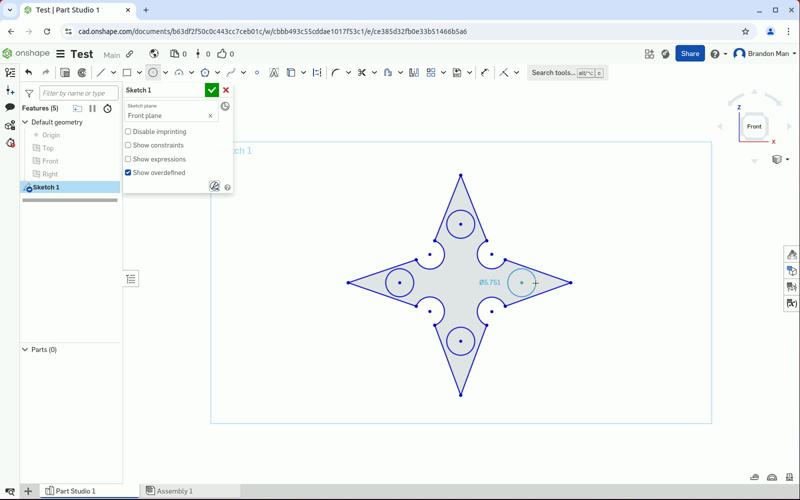
click(535, 282)
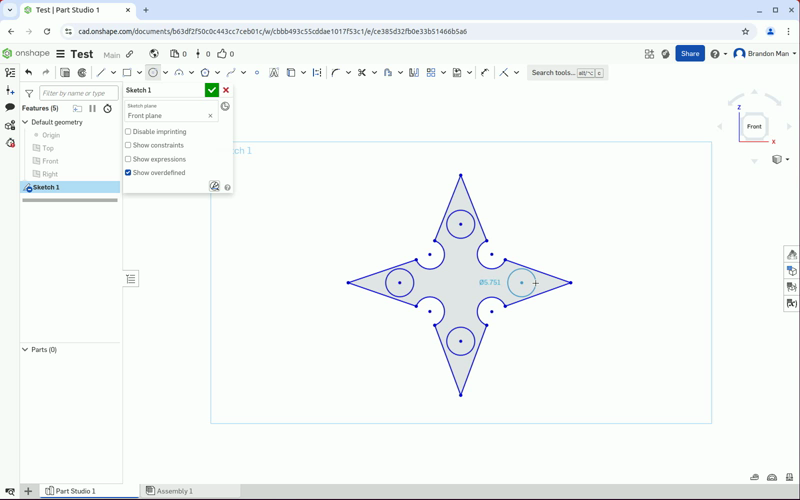
key(esc)
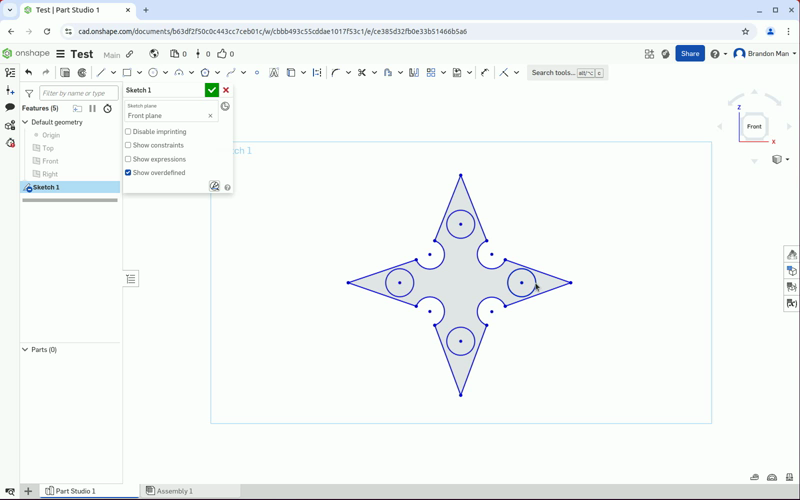
mouse_move(454, 287)
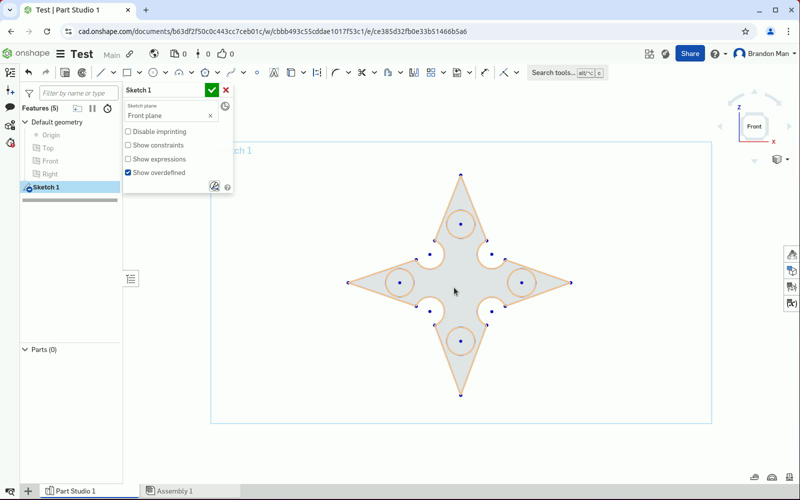
click(454, 287)
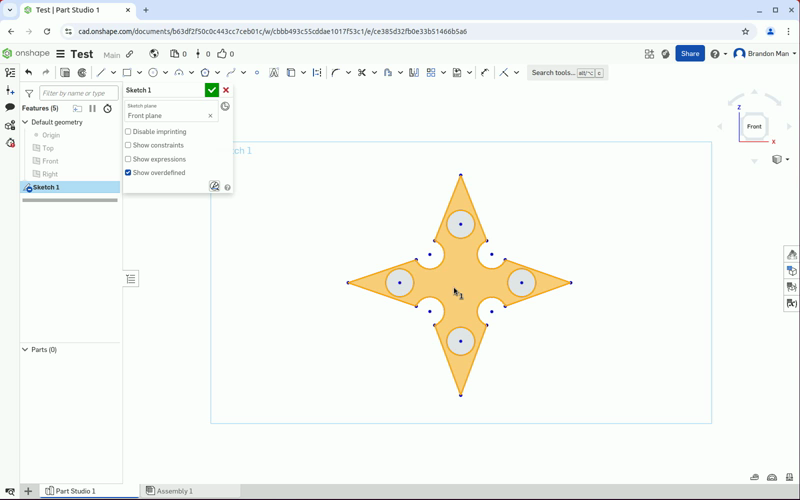
mouse_move(73, 352)
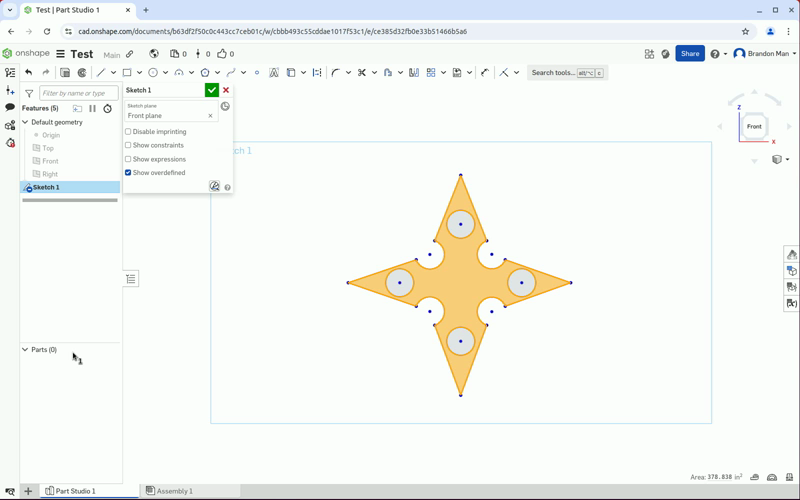
key(shift+y)
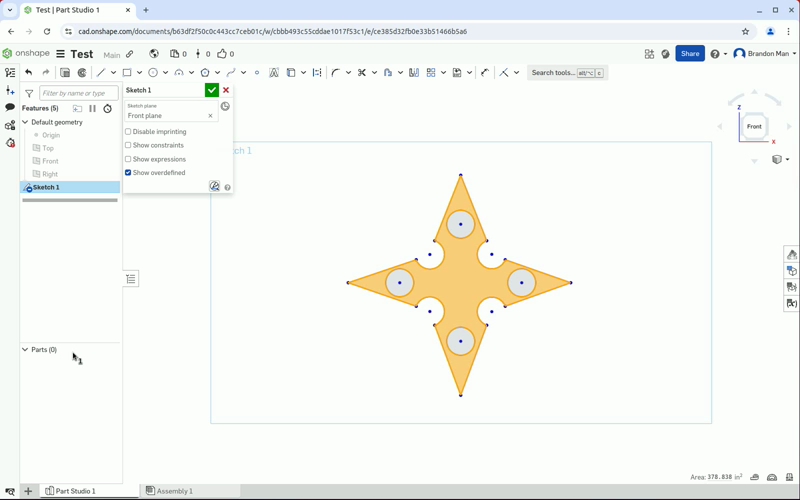
key(shift+e)
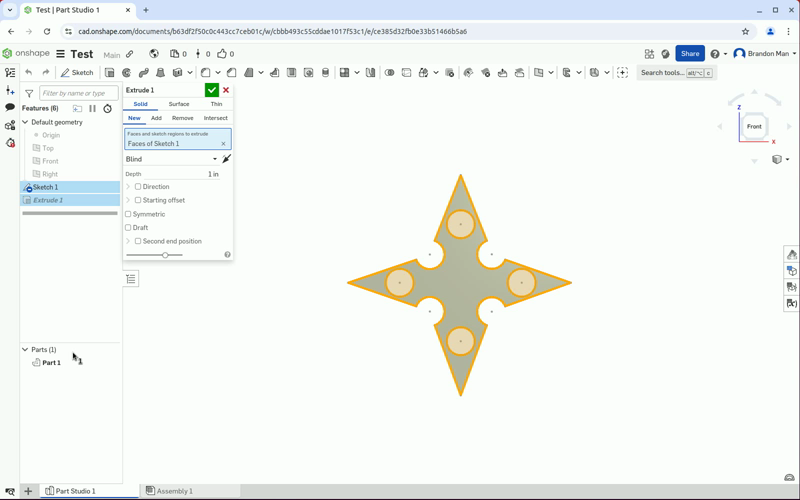
mouse_move(143, 106)
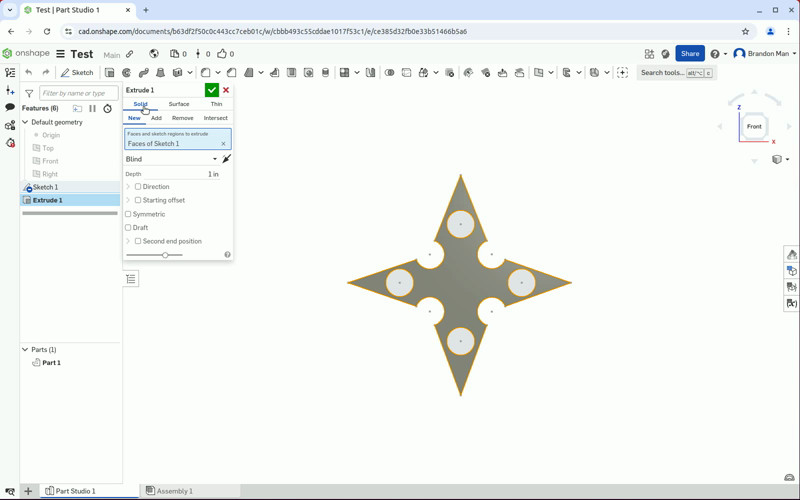
click(143, 106)
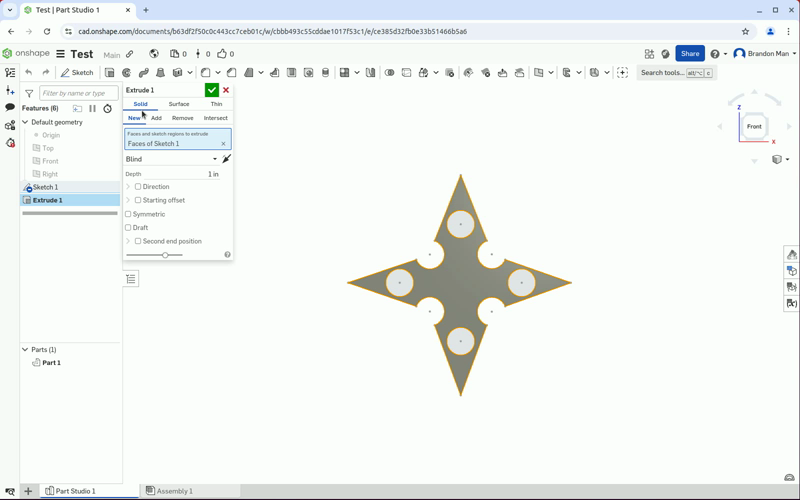
mouse_move(137, 120)
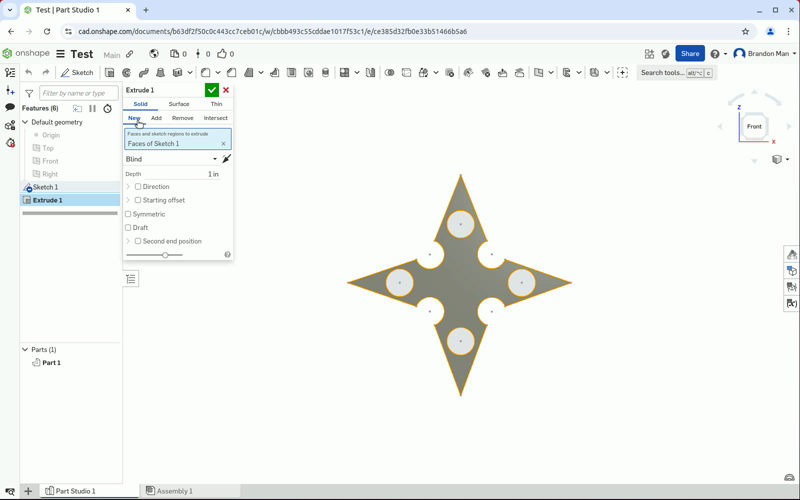
click(137, 120)
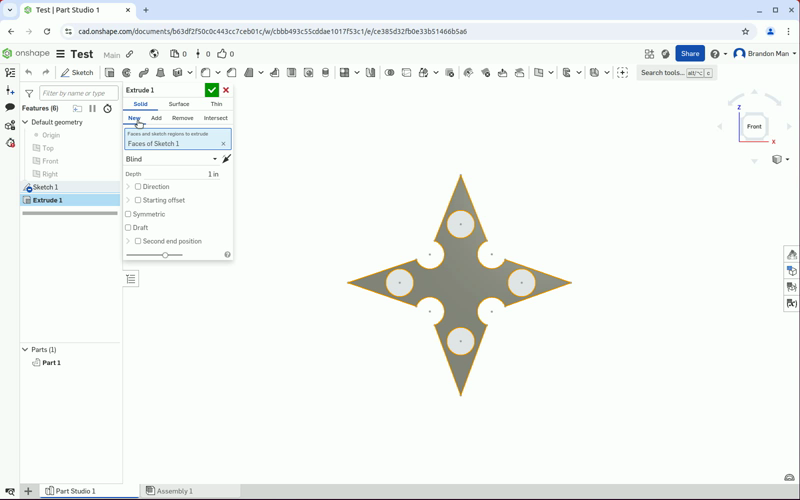
key(tab, 4)
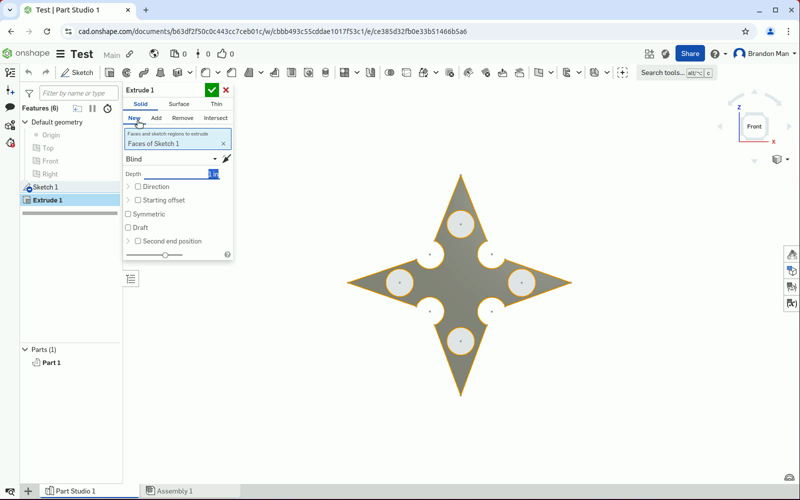
text(2.166)
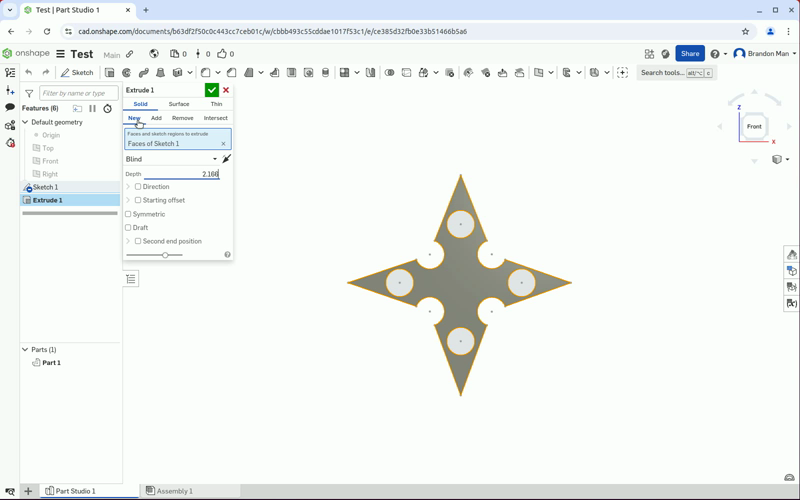
key(enter)
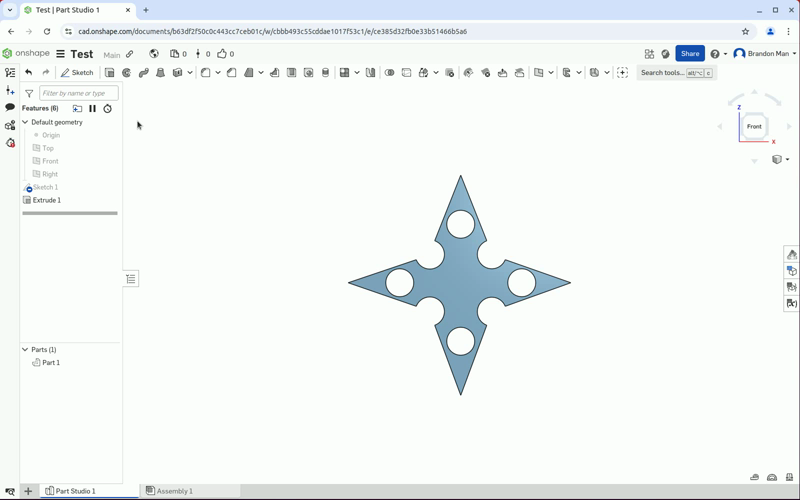
key(shift+h)
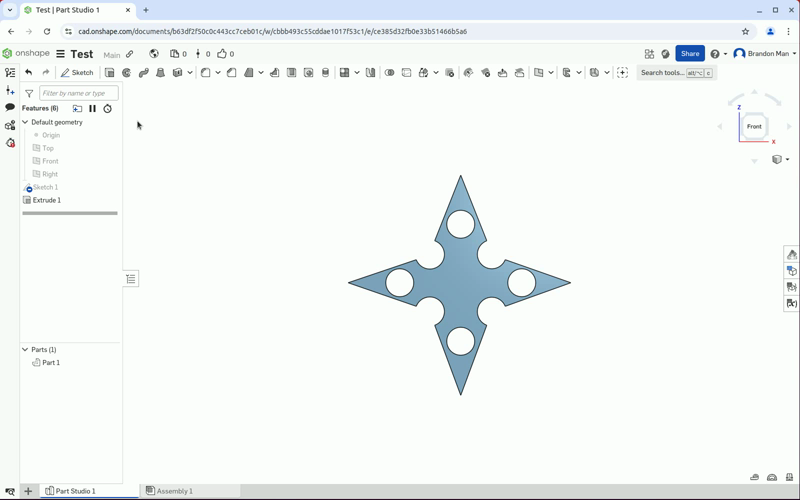
key(shift+h)
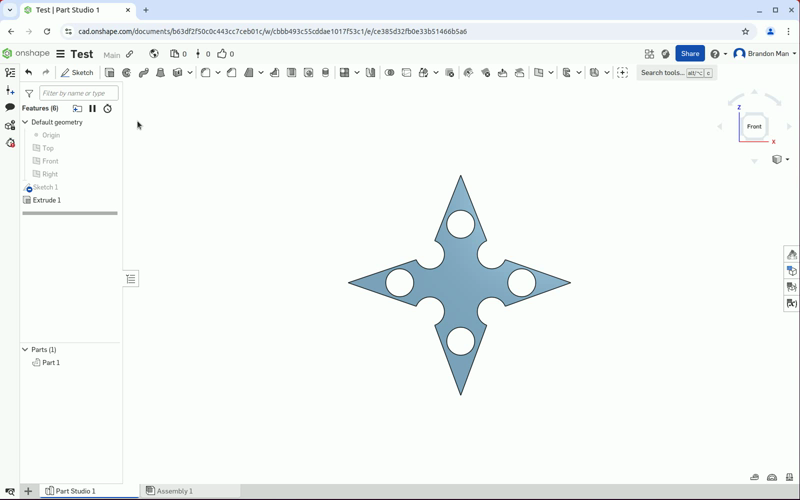
mouse_move(73, 189)
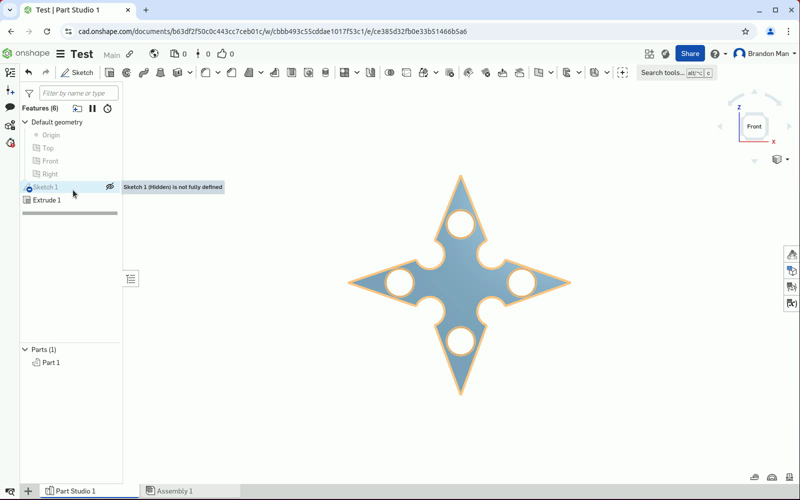
click(73, 189)
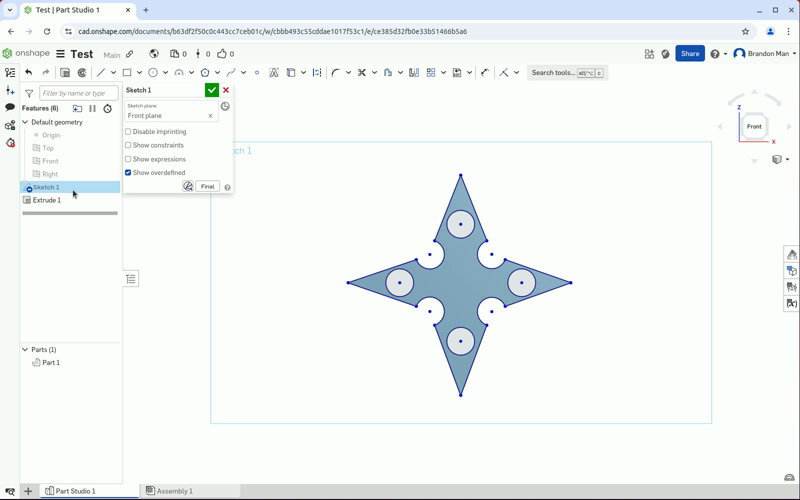
mouse_move(229, 92)
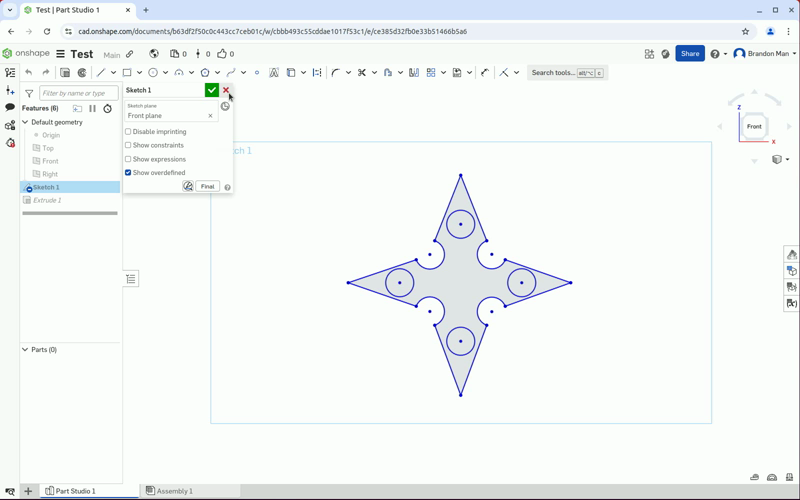
click(229, 92)
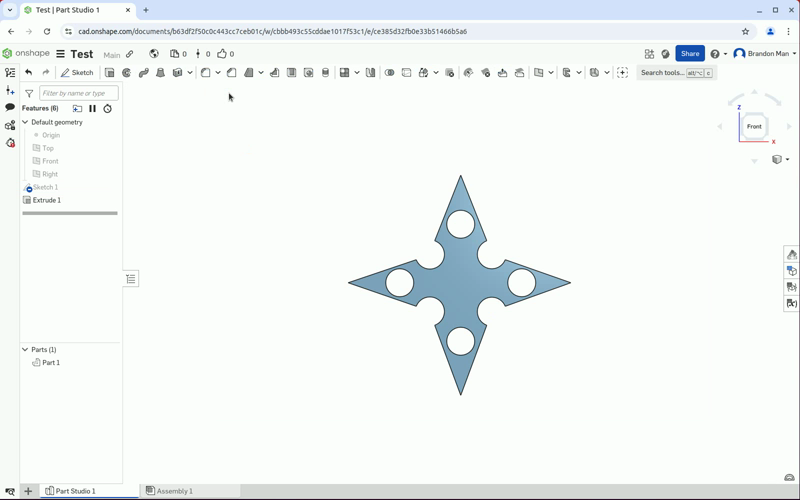
mouse_move(541, 75)
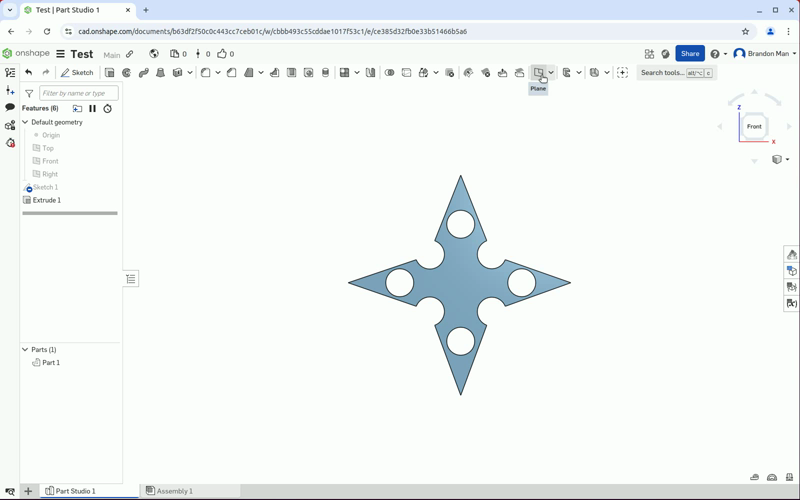
click(541, 75)
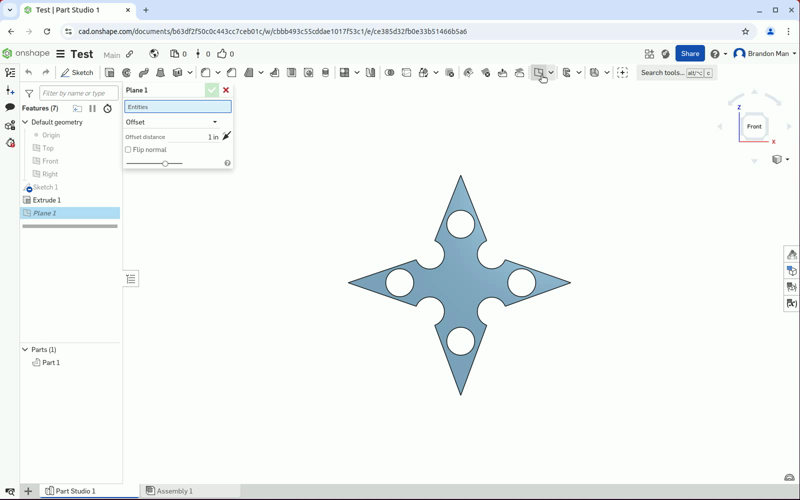
mouse_move(73, 163)
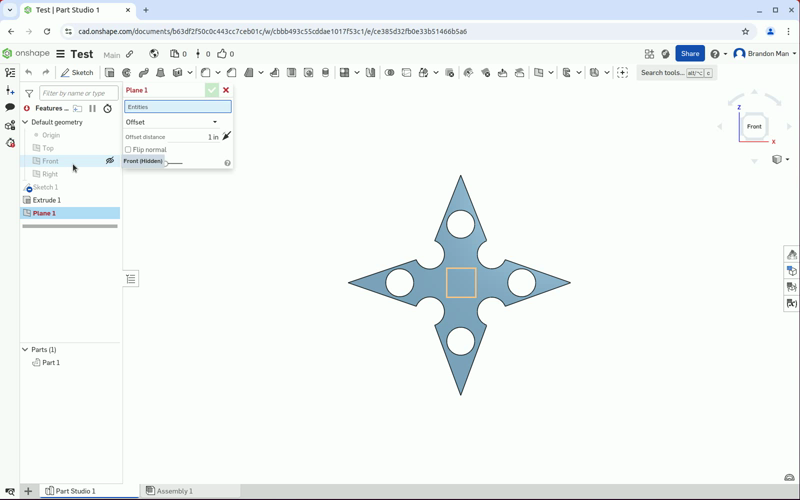
click(73, 163)
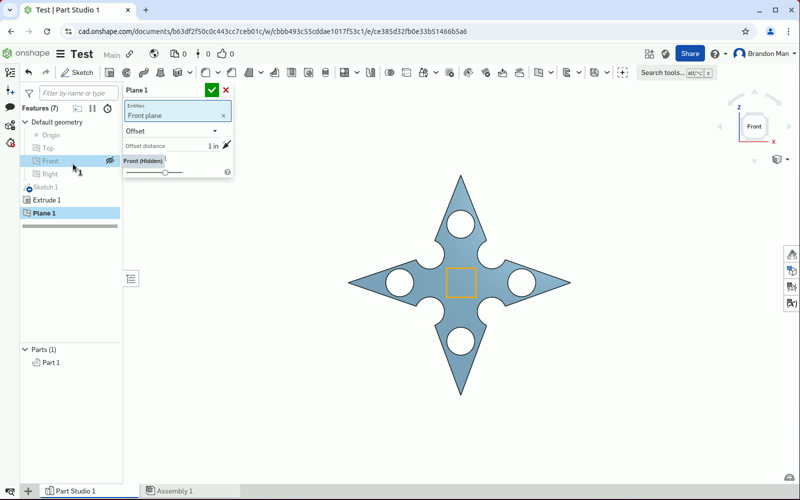
key(tab, 2)
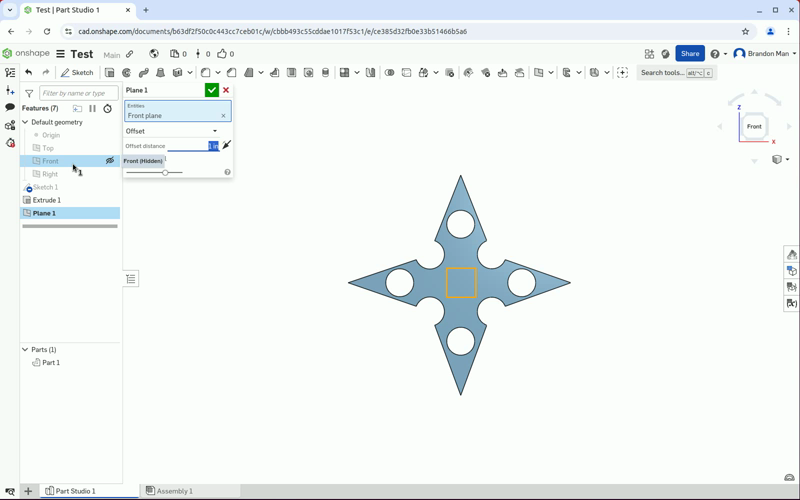
text(2.157)
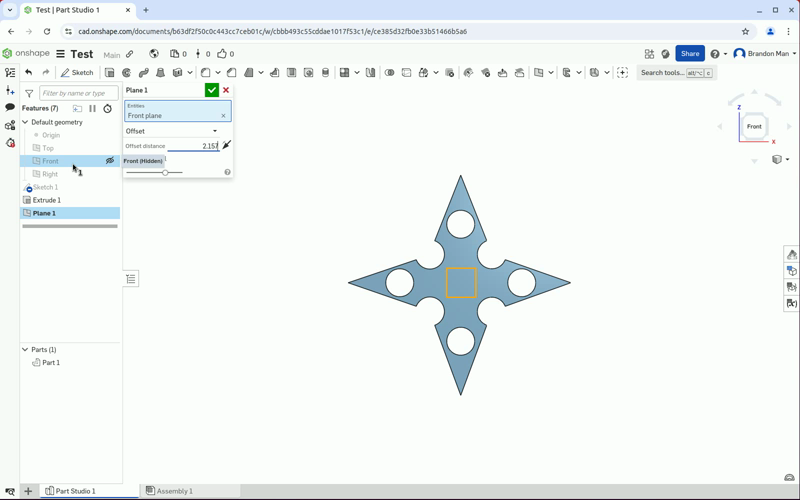
key(enter, 2)
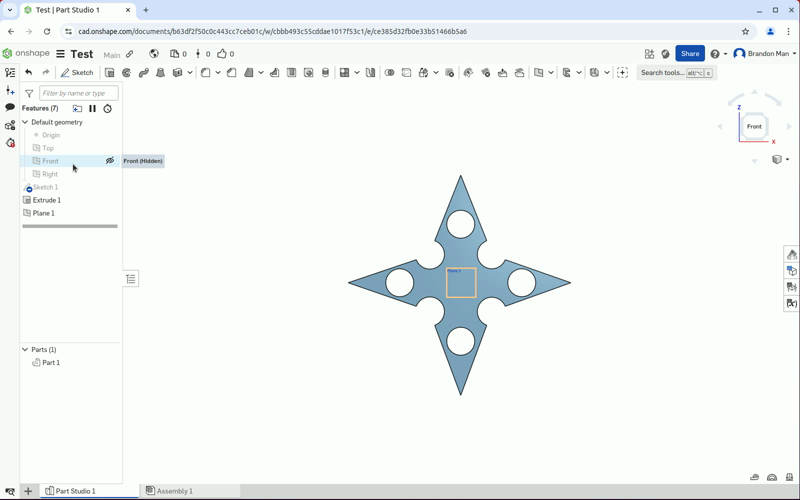
key(shift+s)
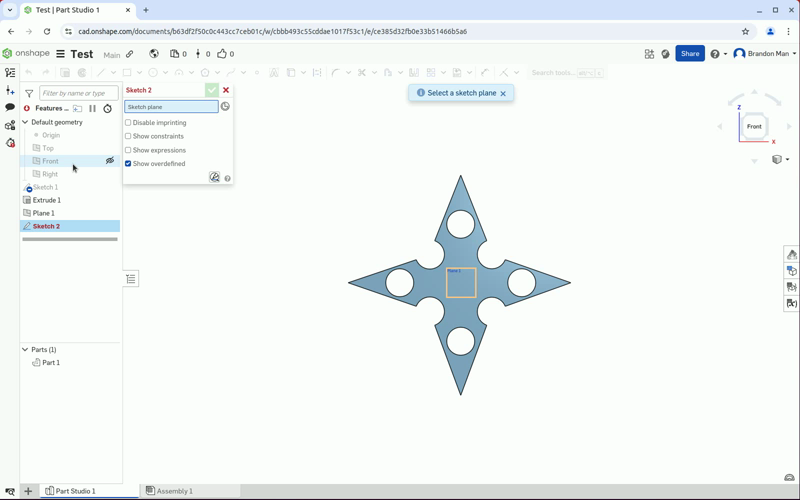
mouse_move(73, 215)
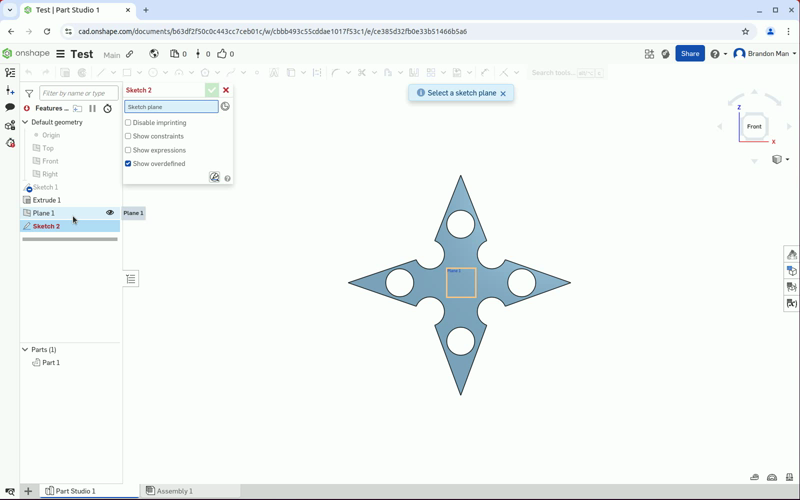
click(73, 215)
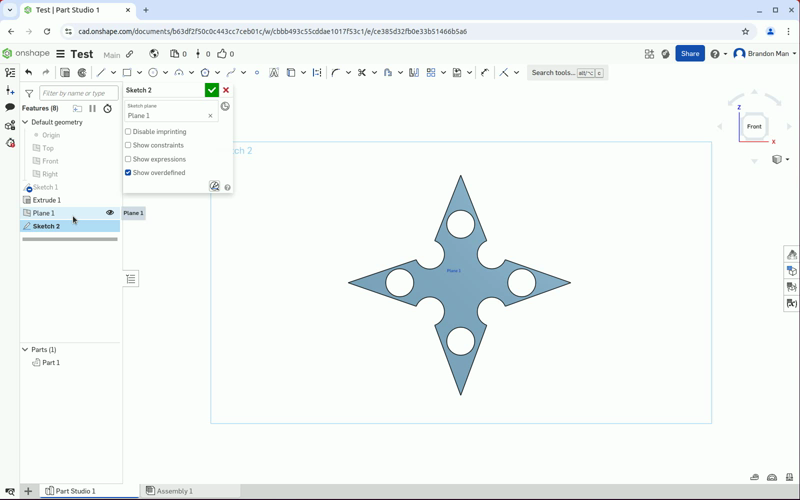
mouse_move(73, 352)
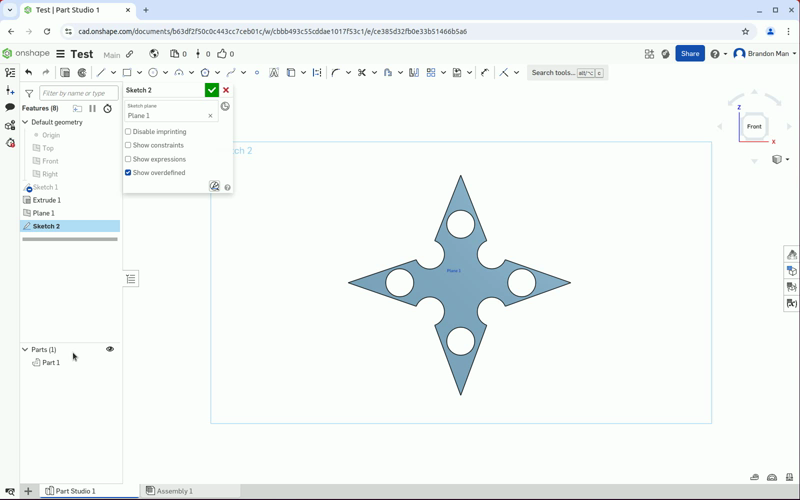
key(y)
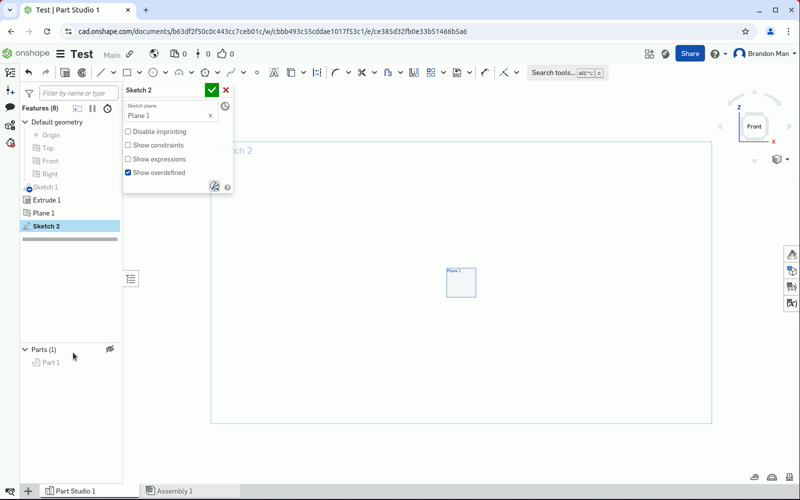
key(c)
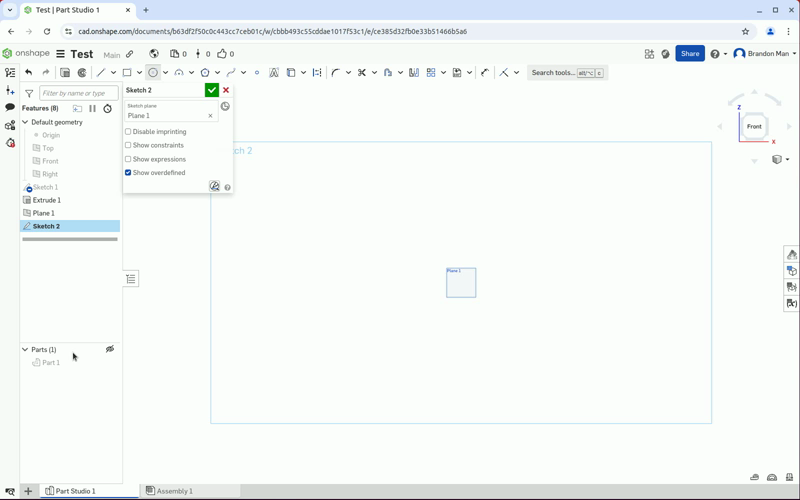
key_down(shift)
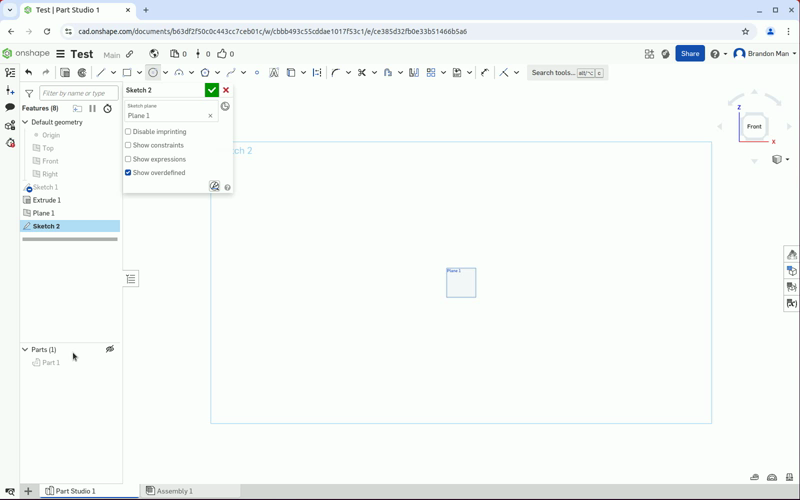
mouse_move(461, 282)
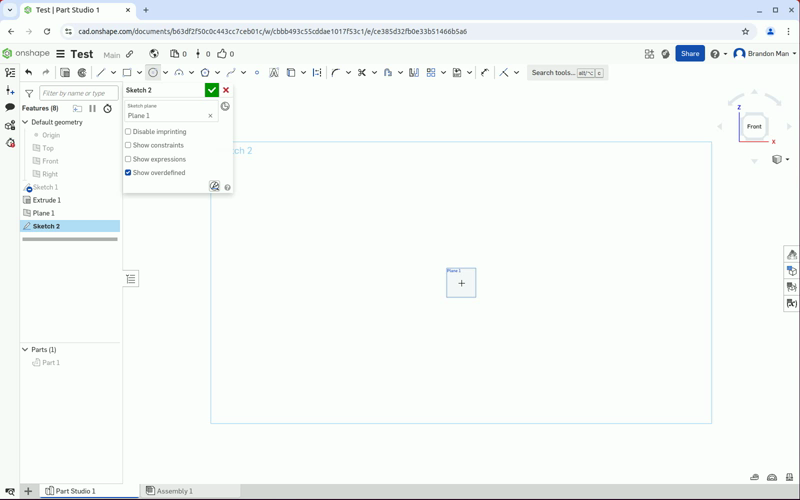
click(461, 282)
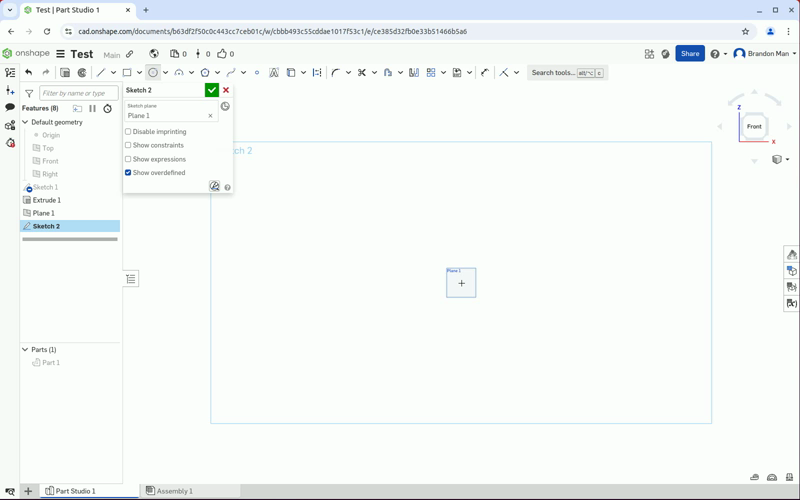
key_up(shift)
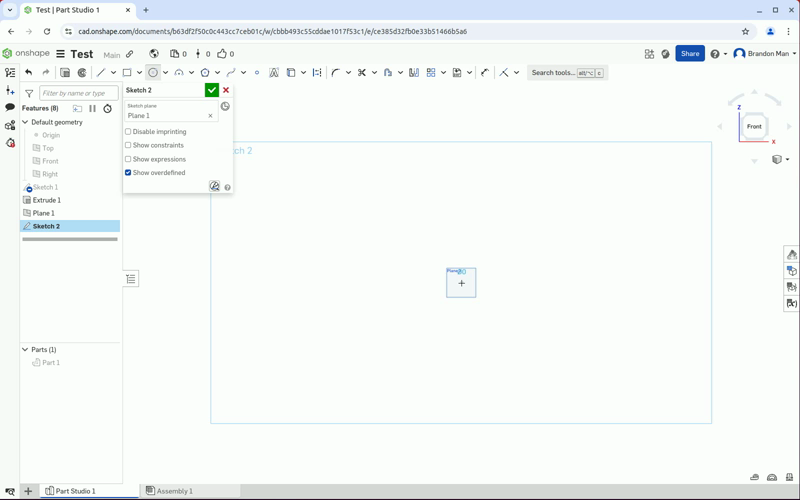
mouse_move(485, 282)
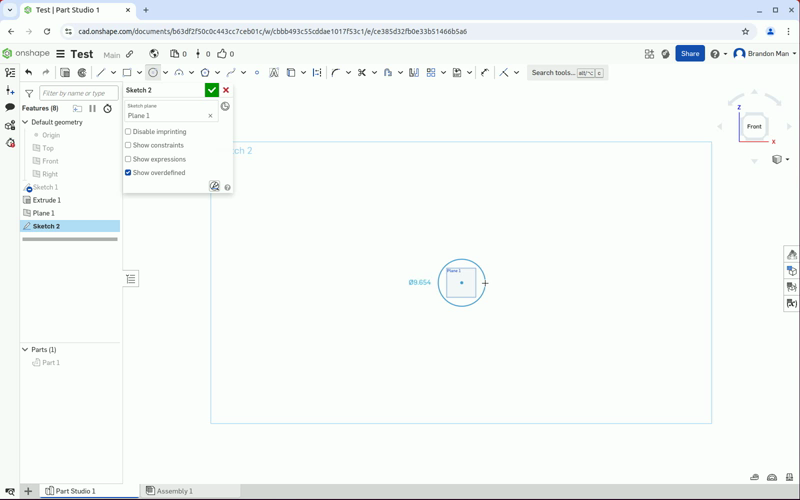
click(485, 282)
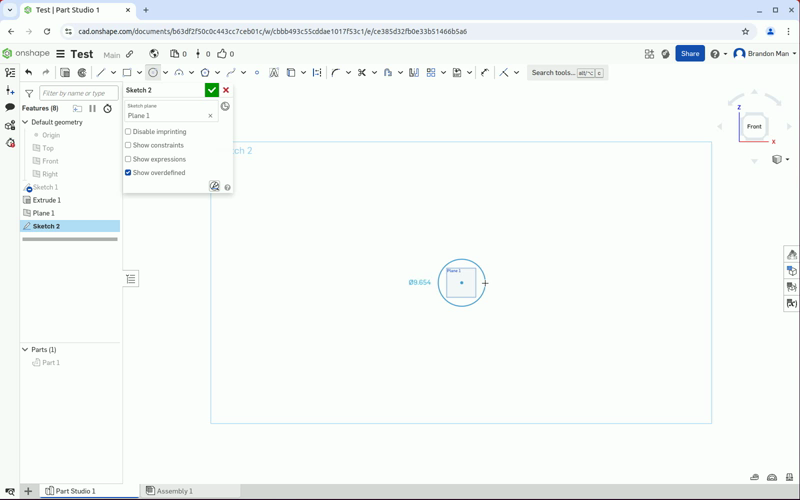
key(esc)
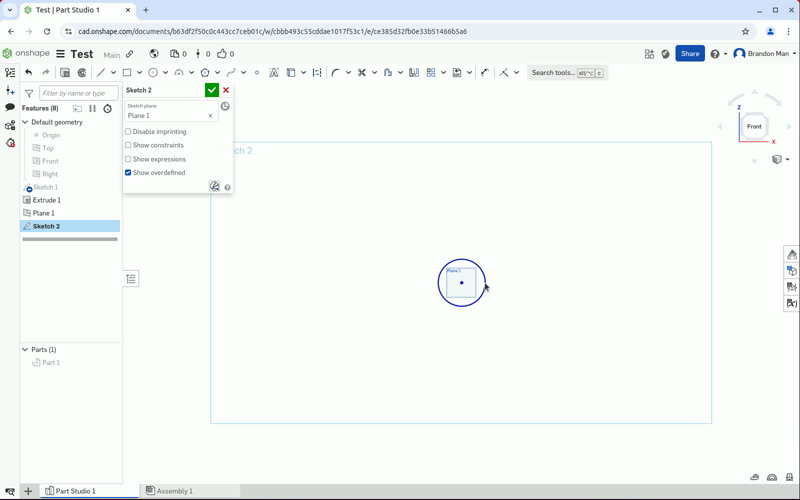
mouse_move(478, 272)
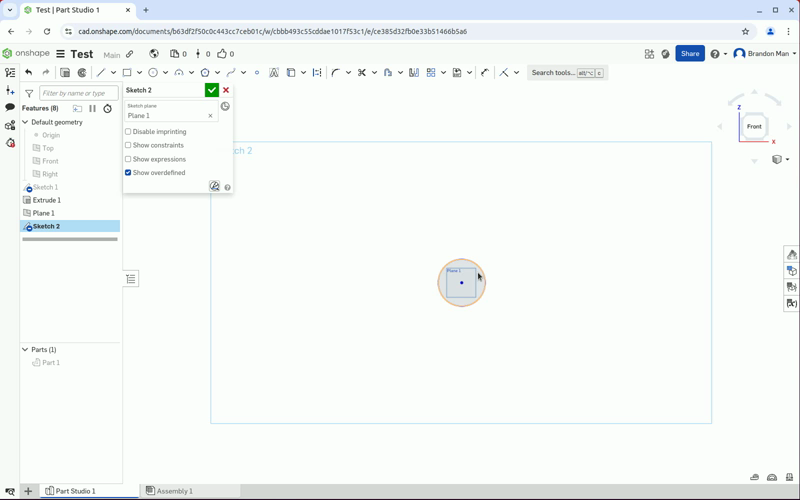
scroll(6)
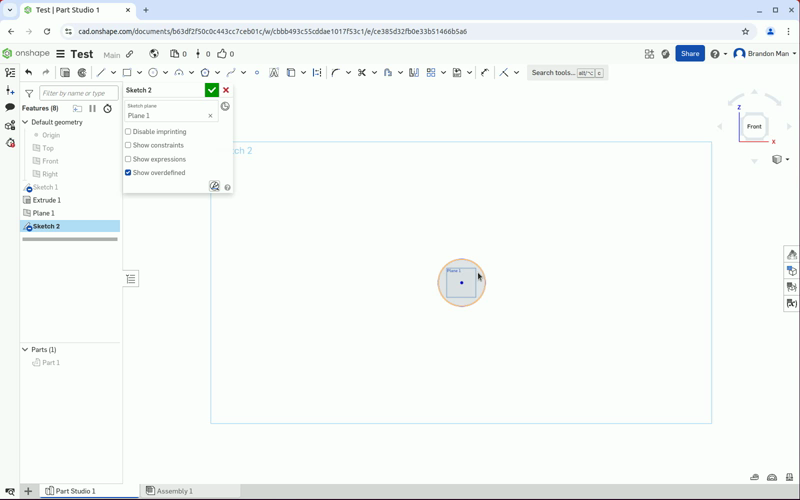
scroll(6)
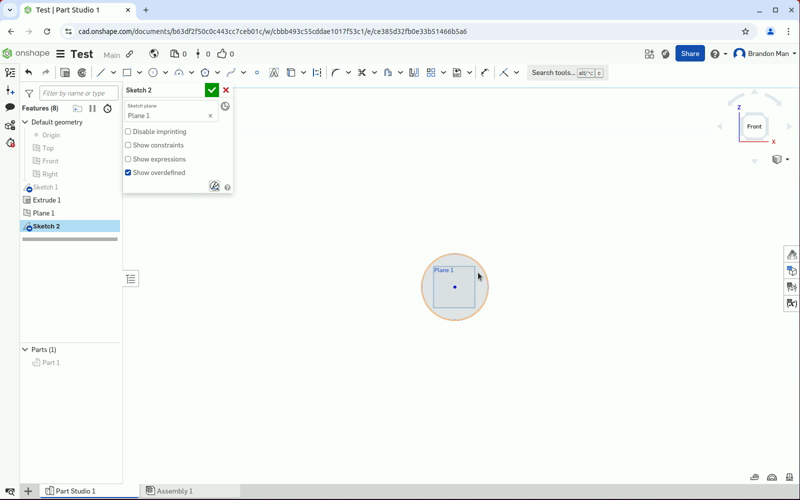
scroll(6)
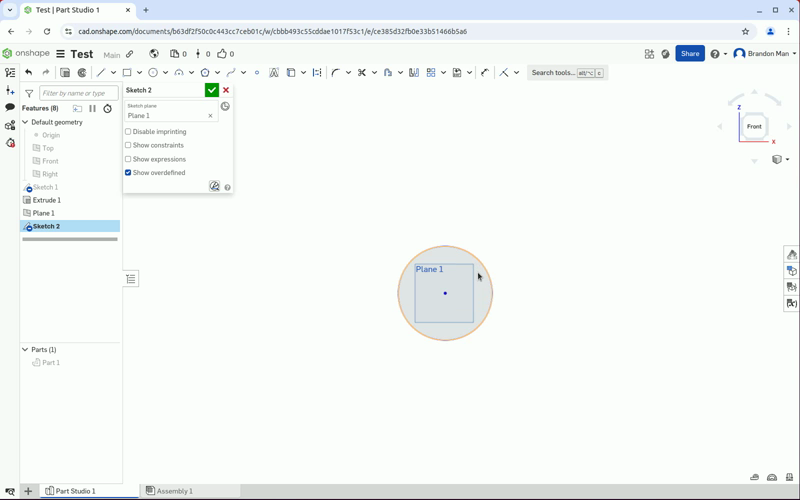
scroll(6)
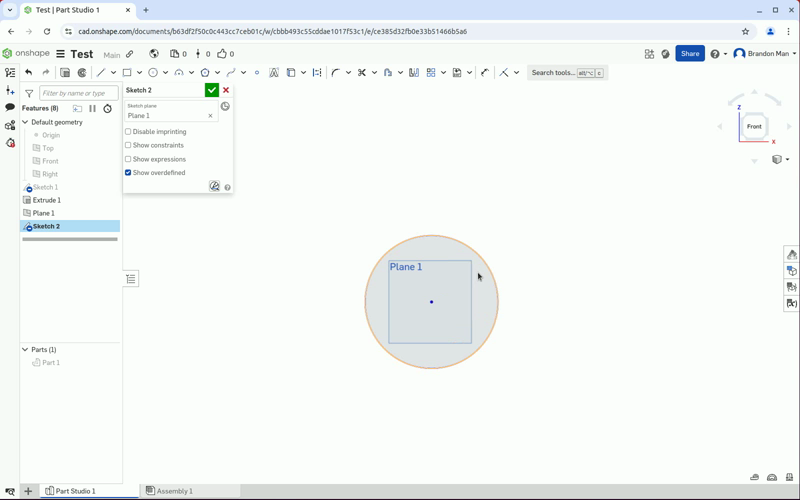
scroll(6)
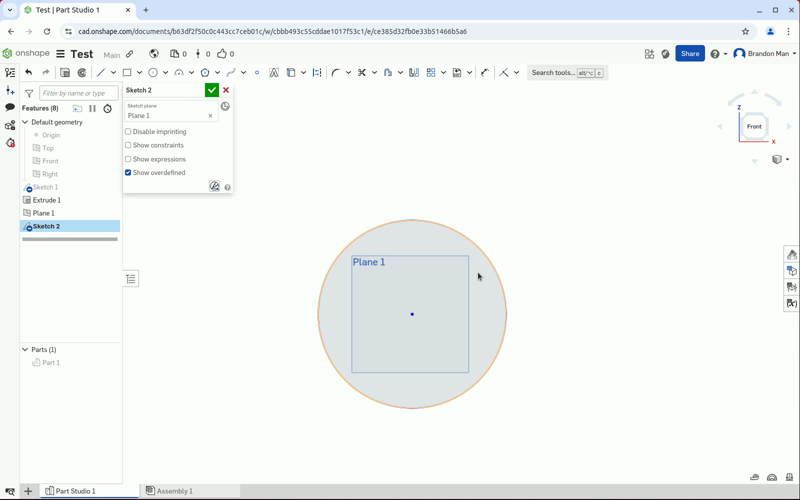
scroll(6)
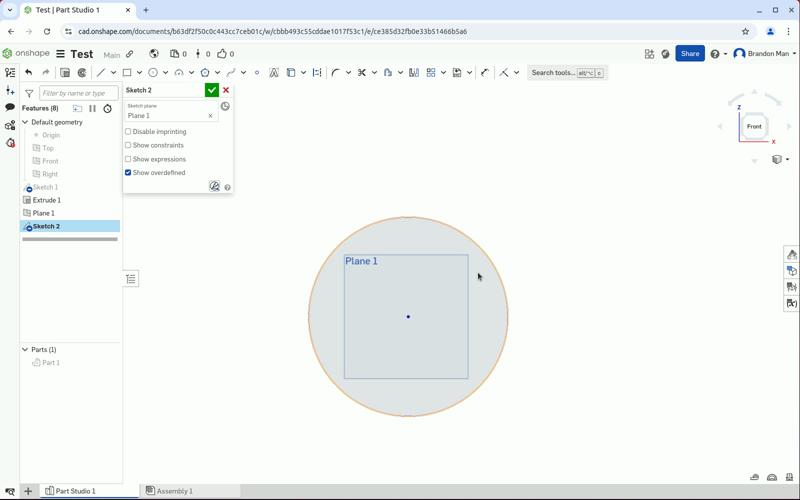
scroll(6)
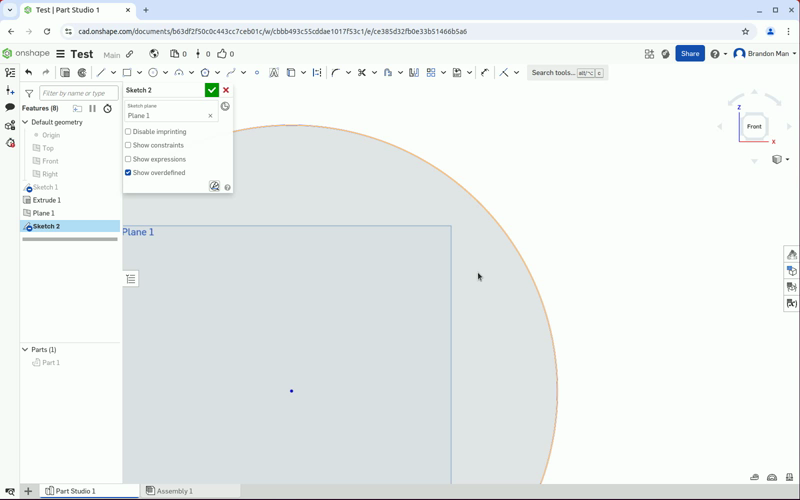
click(478, 272)
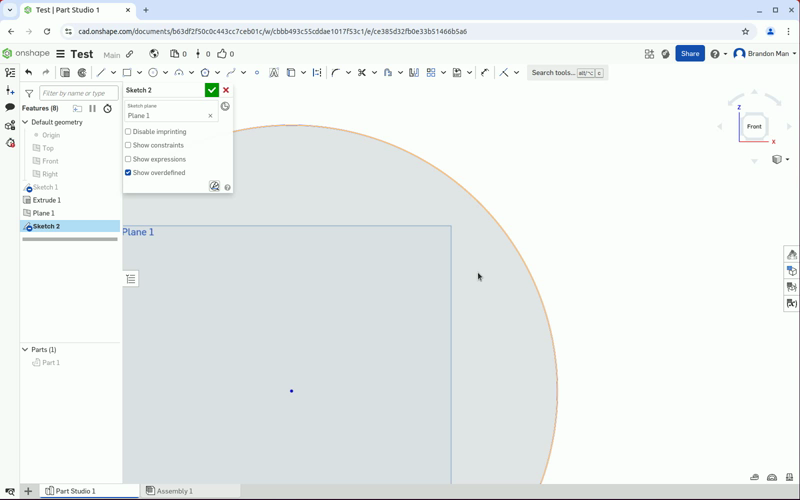
scroll(-6)
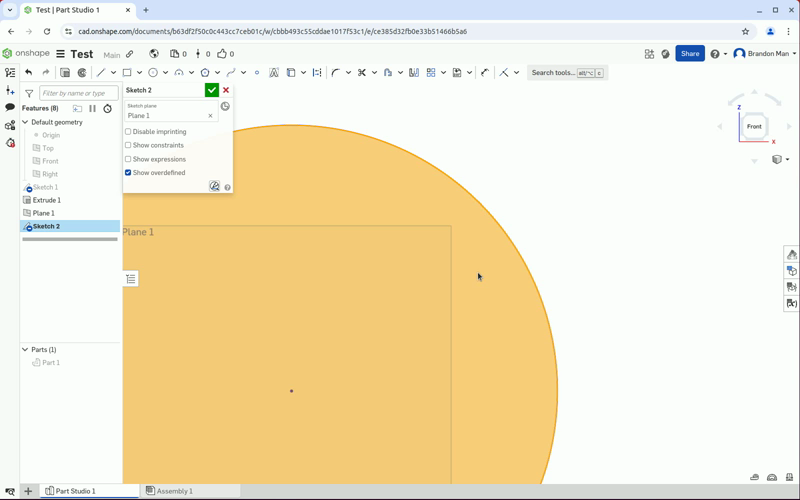
scroll(-6)
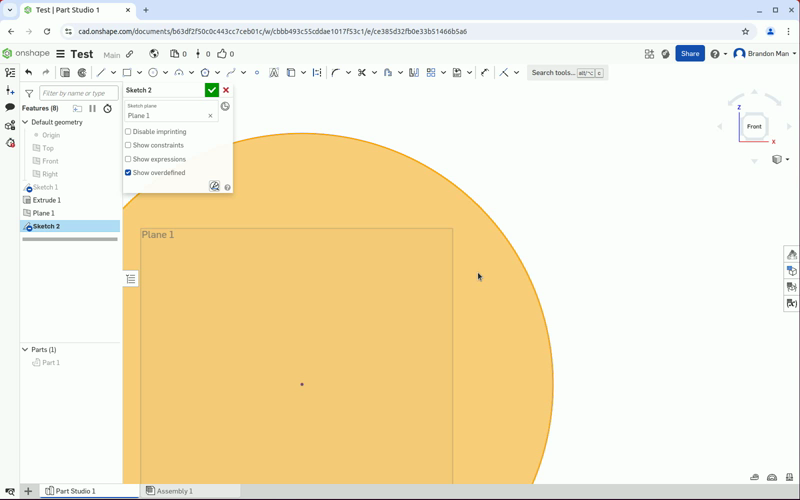
scroll(-6)
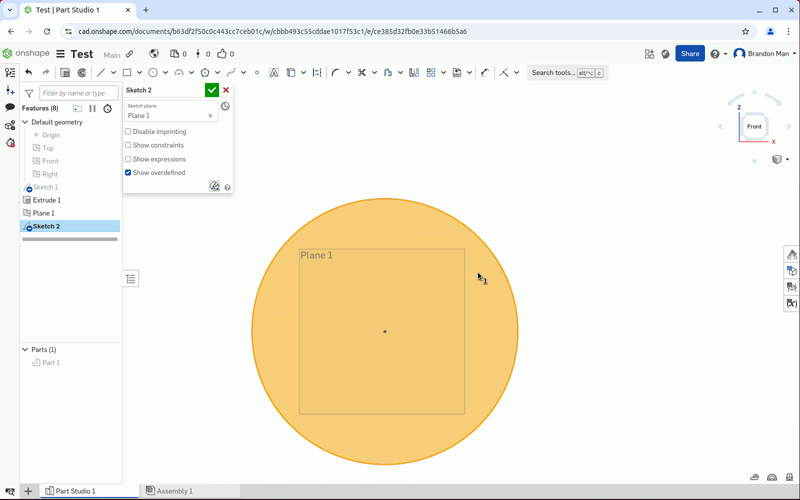
scroll(-6)
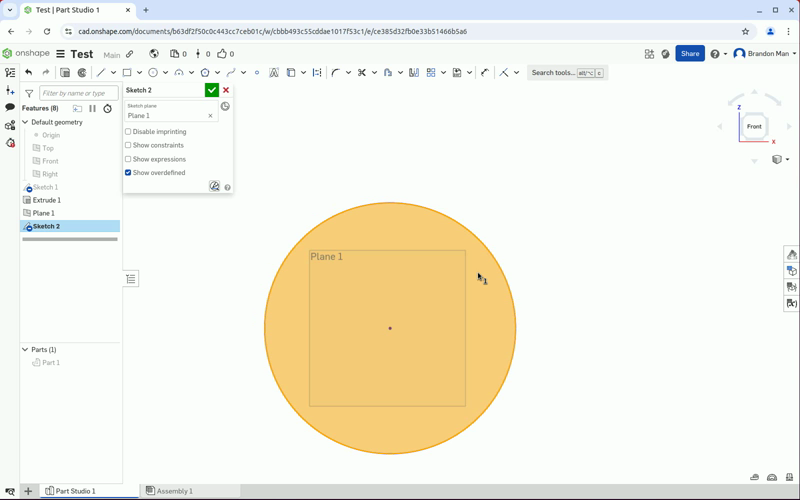
scroll(-6)
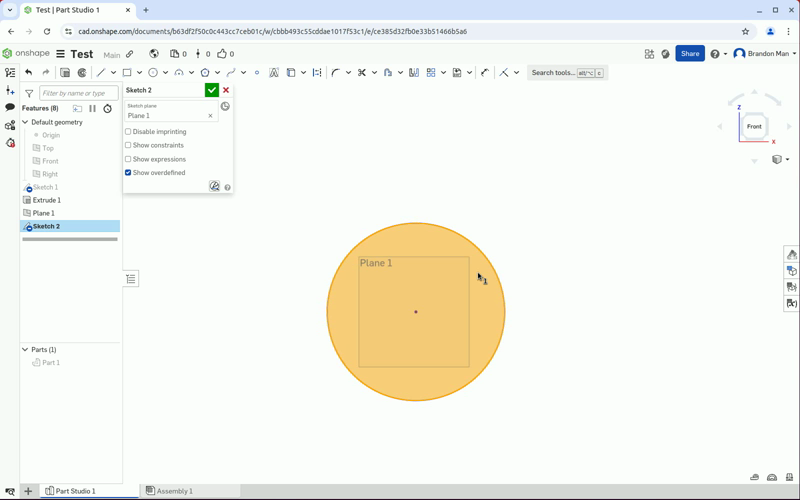
scroll(-6)
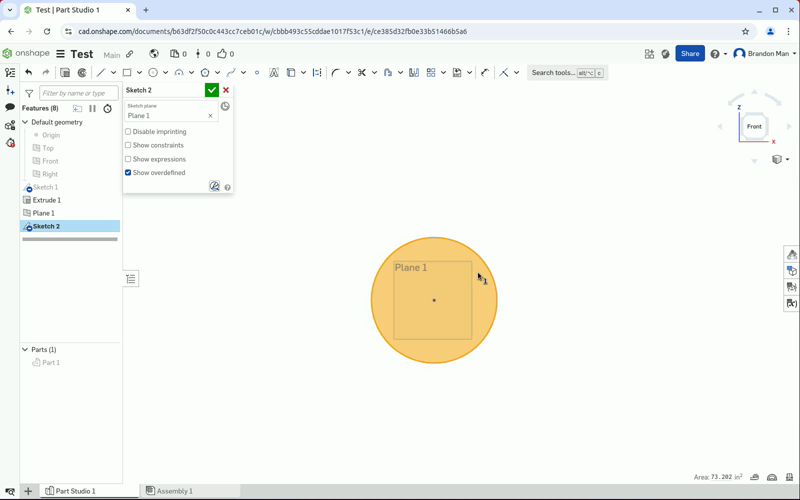
scroll(-6)
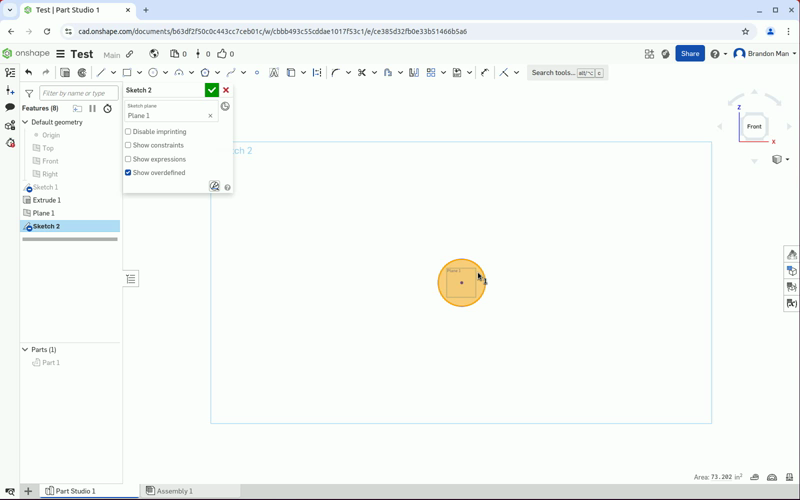
mouse_move(73, 352)
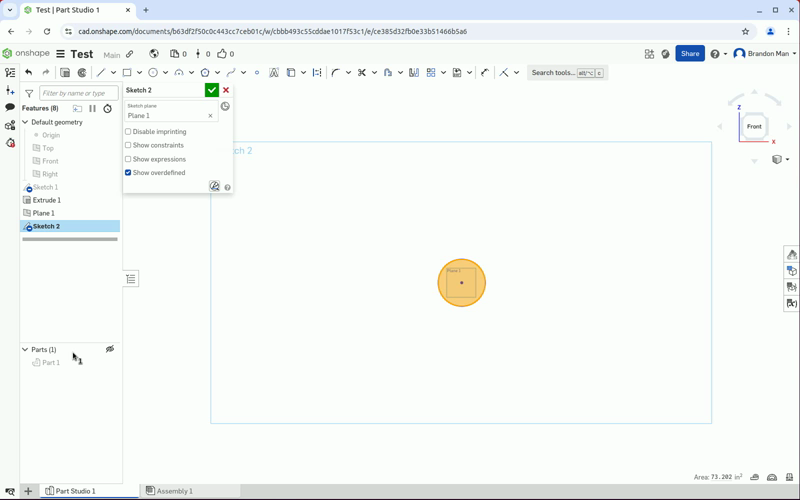
key(shift+y)
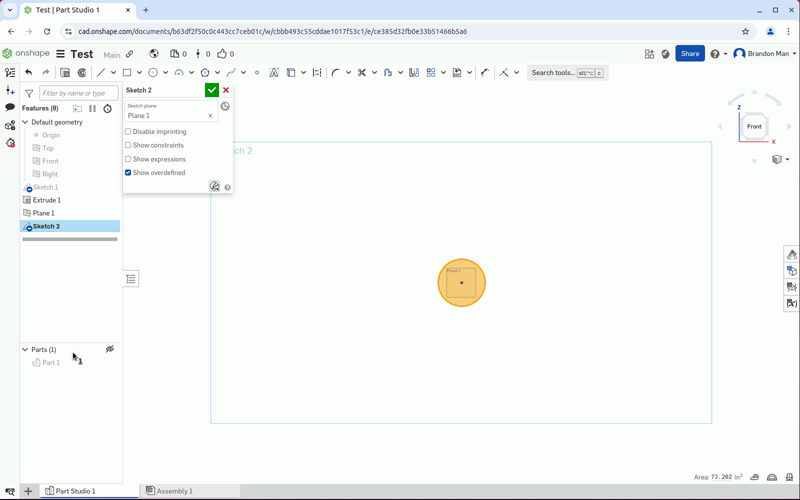
key(shift+e)
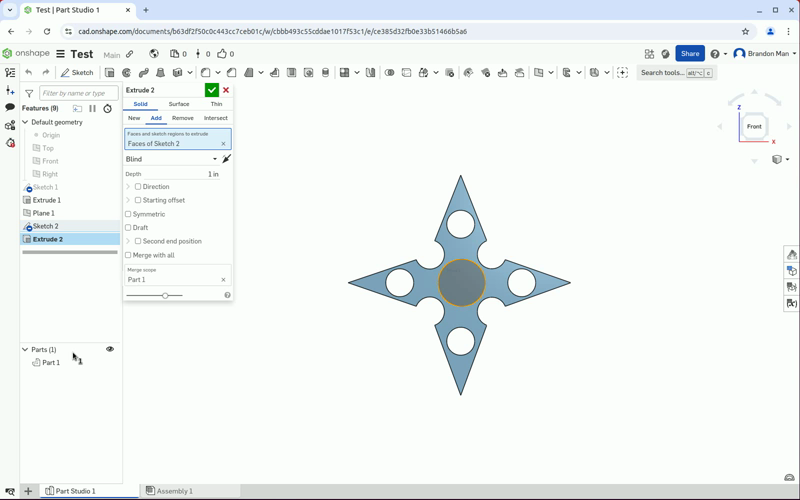
mouse_move(143, 106)
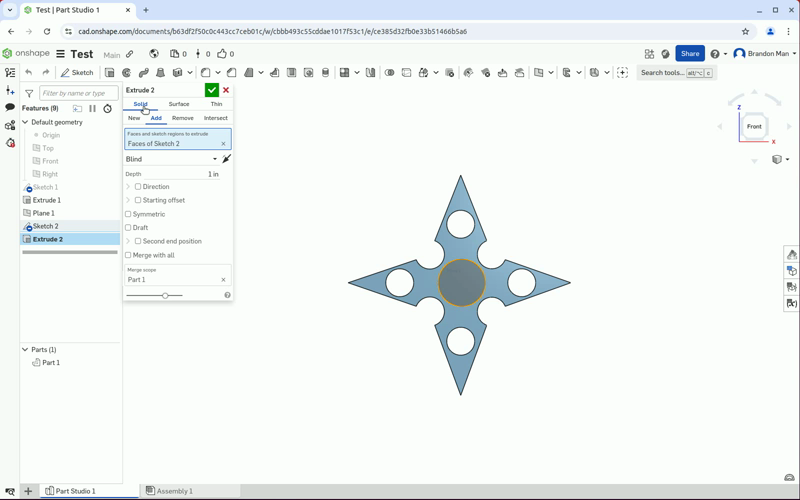
click(143, 106)
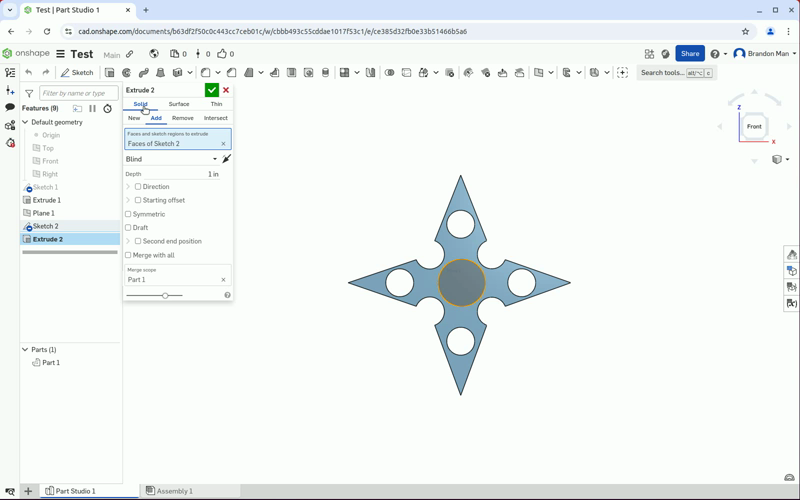
mouse_move(186, 120)
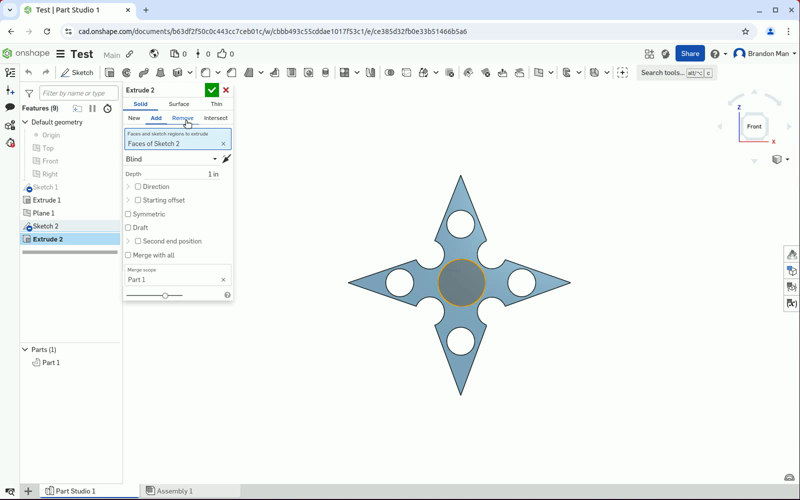
click(186, 120)
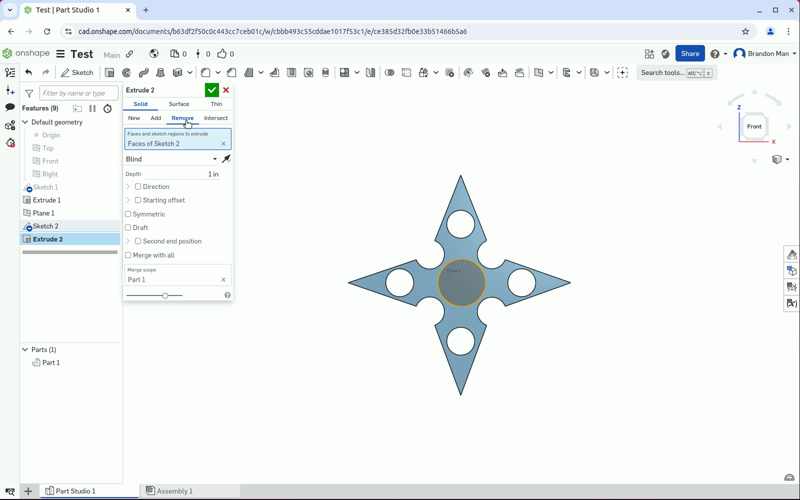
key(tab, 4)
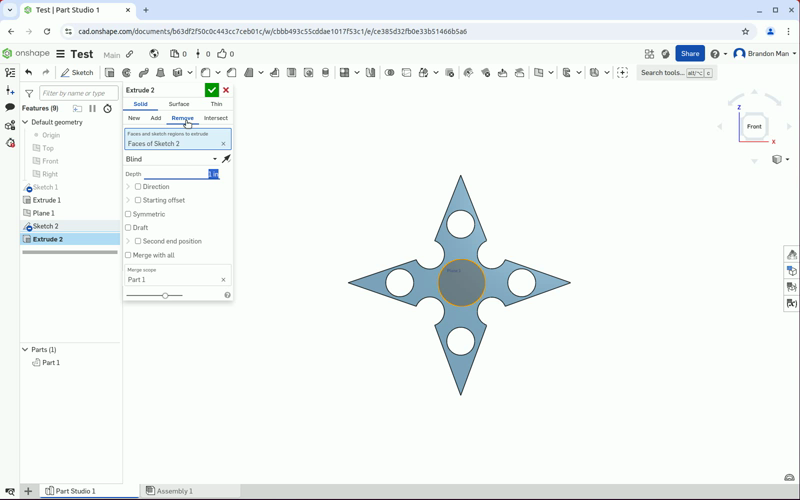
text(10.351)
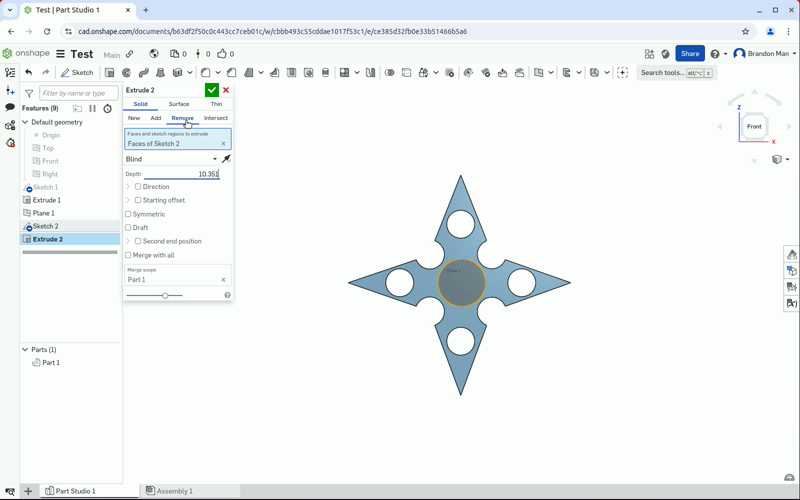
key(tab, 6)
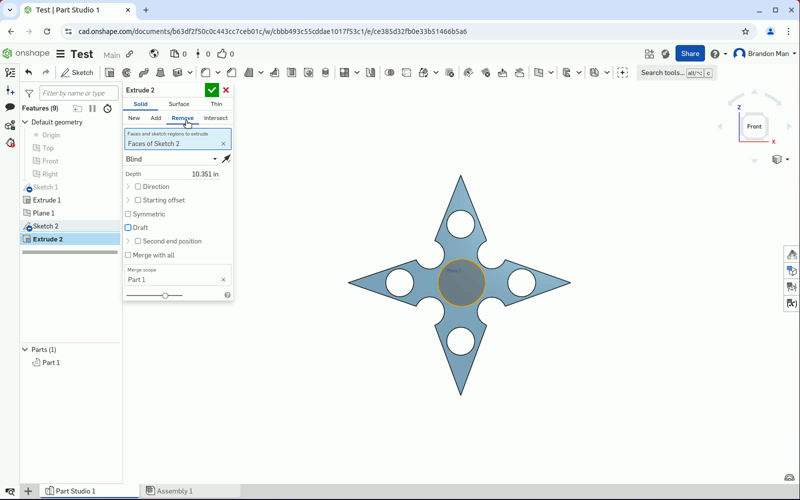
key(space)
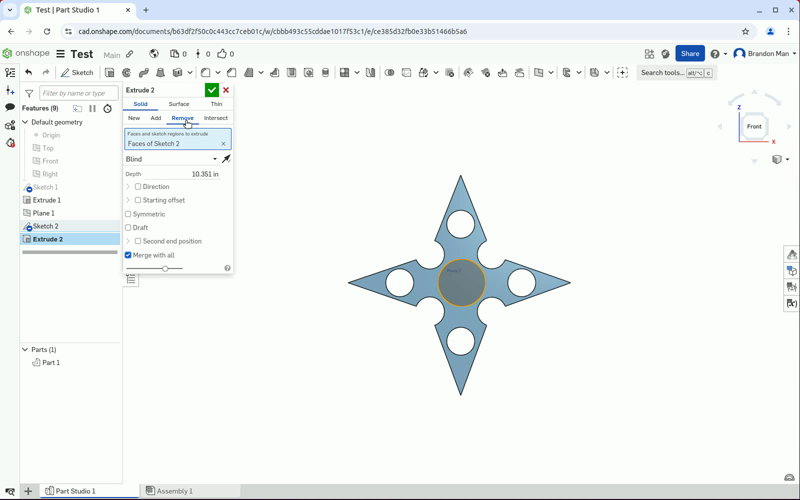
key(enter)
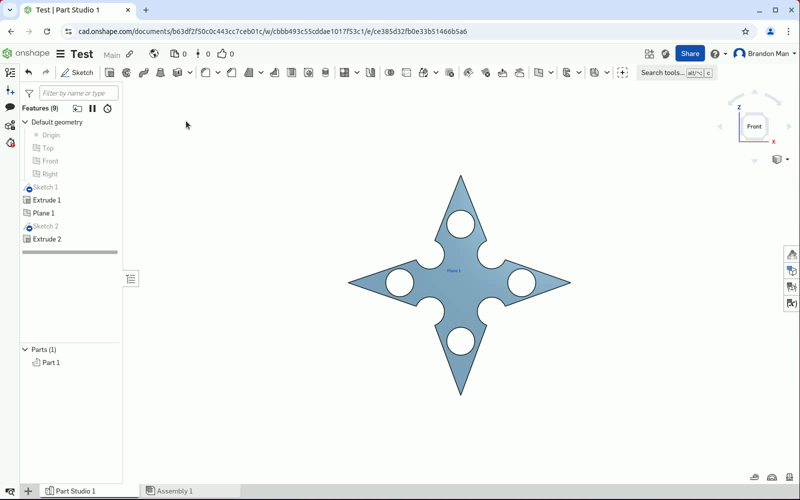
key(shift+h)
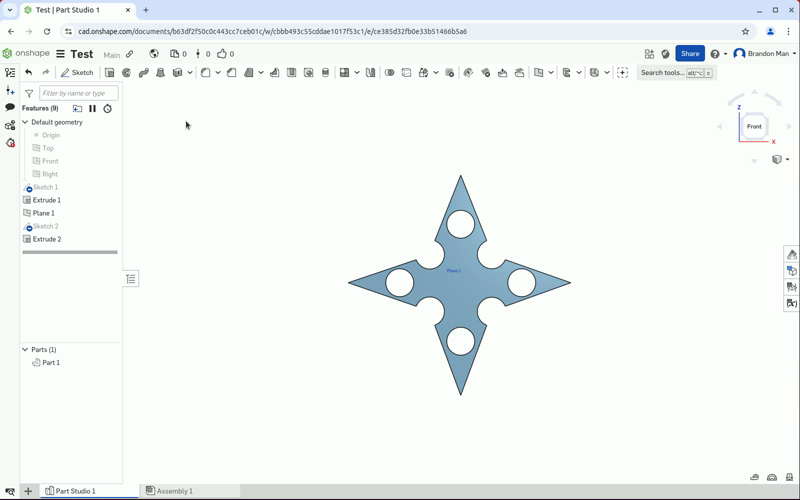
key(shift+h)
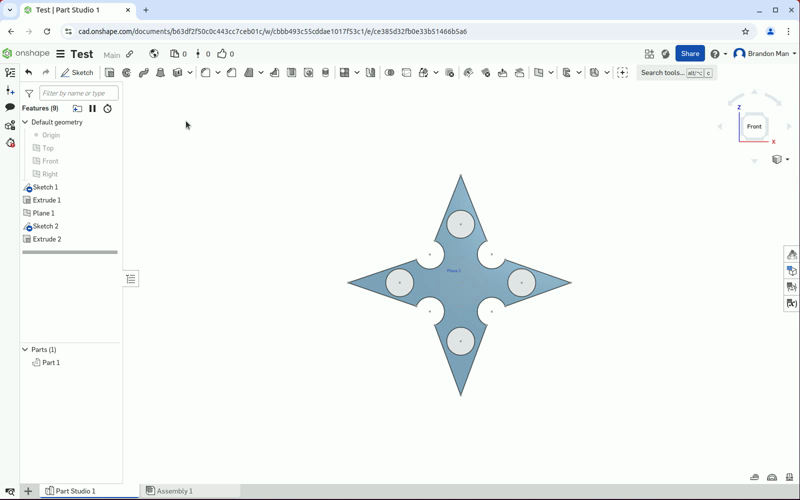
key(shift+7)
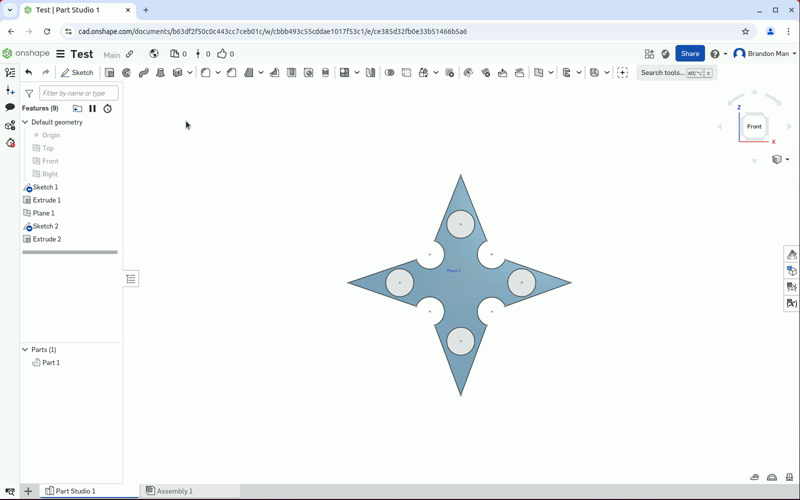
key(left, 2)
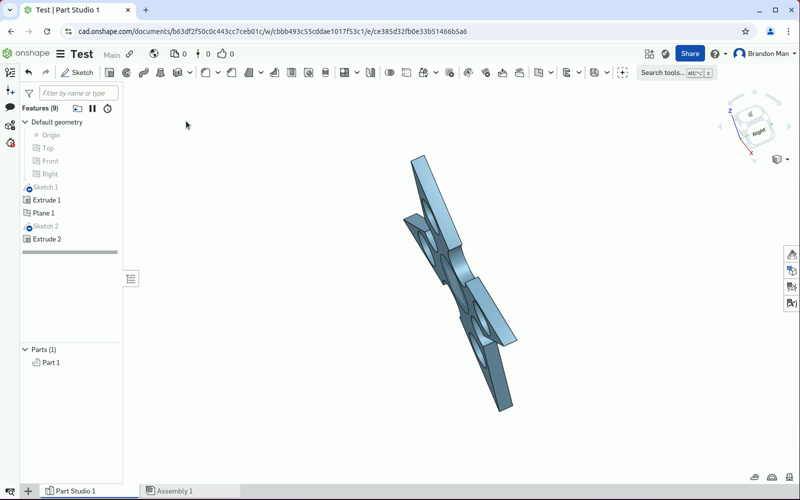
key(down, 2)
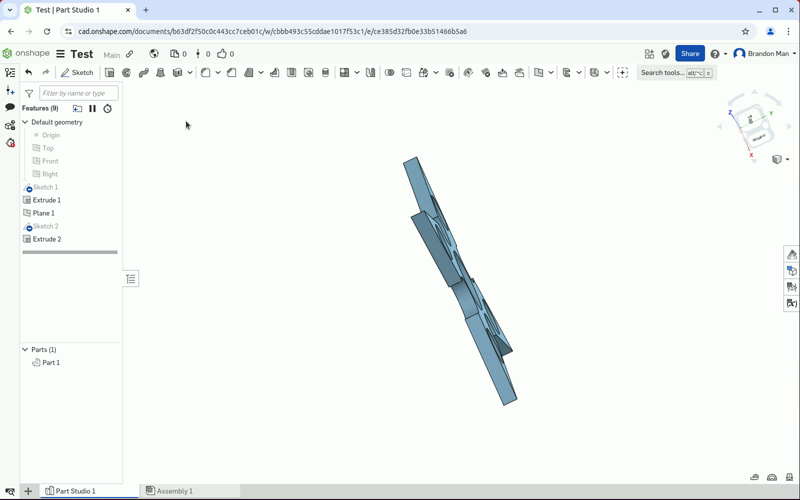
key(up, 2)
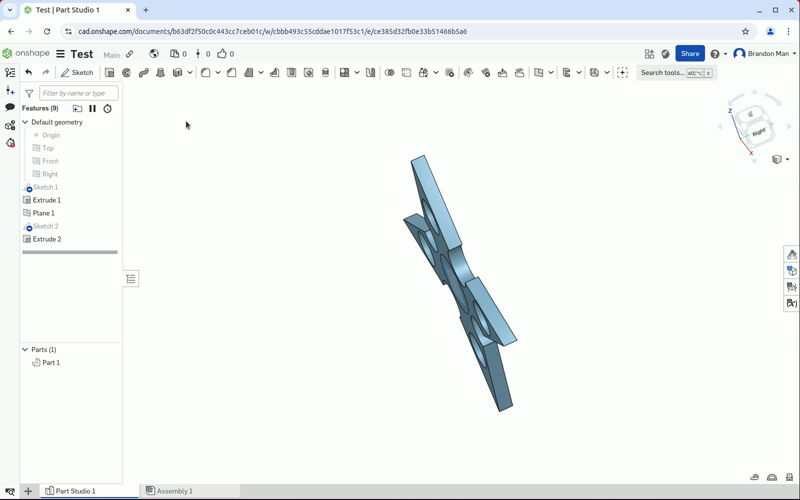
key(right, 2)
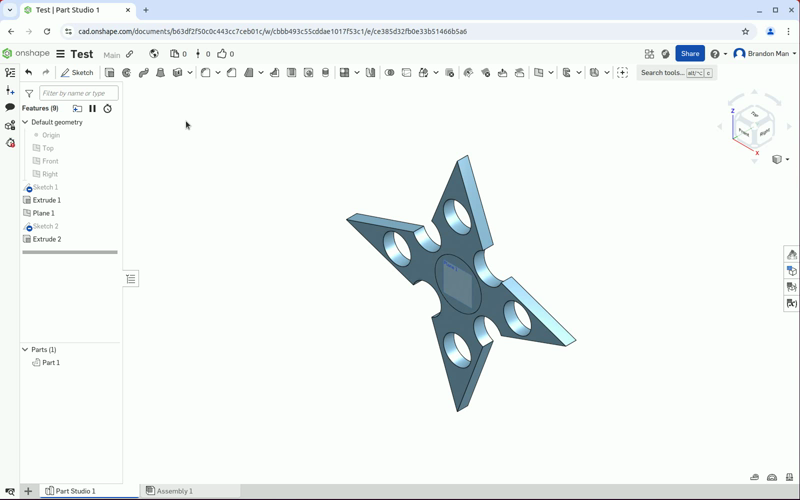
mouse_move(73, 189)
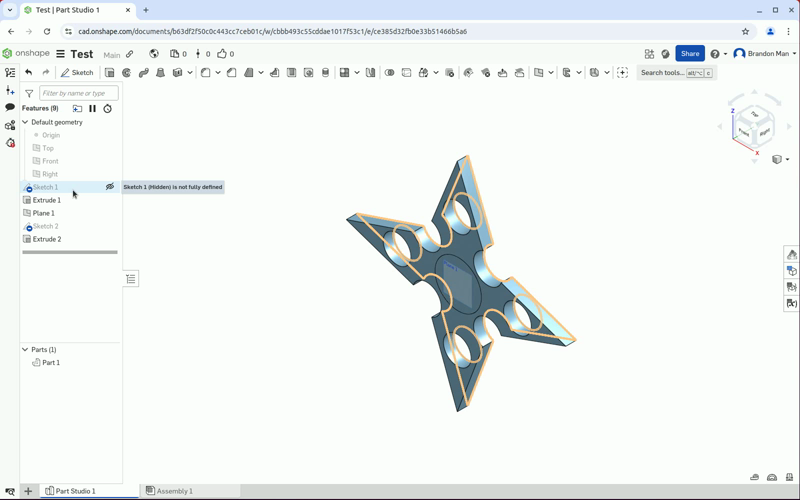
click(73, 189)